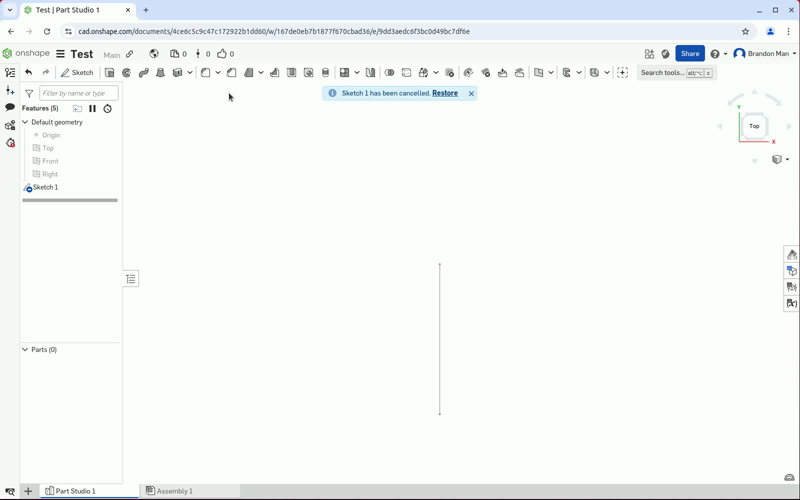
key(shift+h)
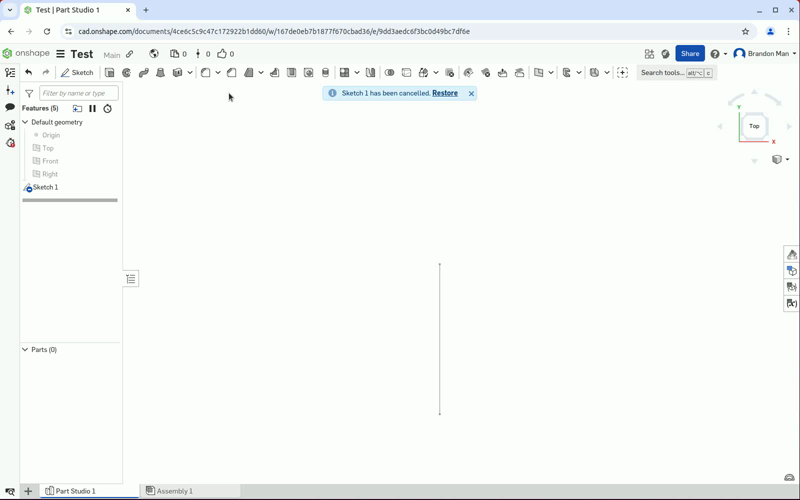
key(shift+s)
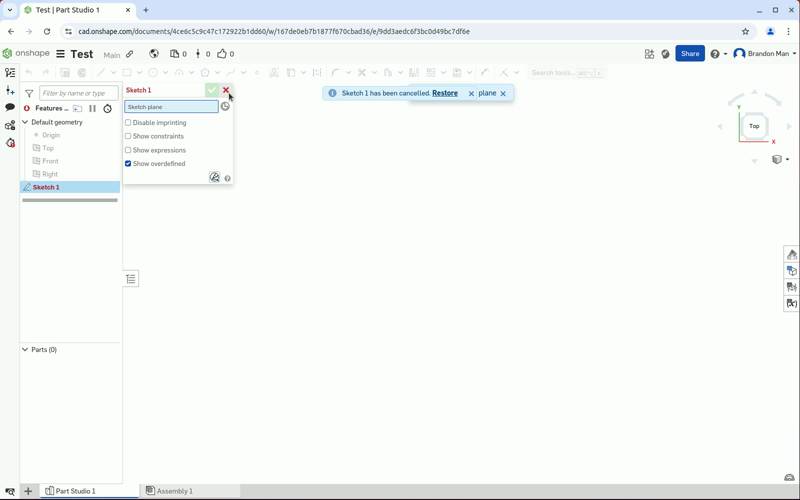
mouse_move(73, 150)
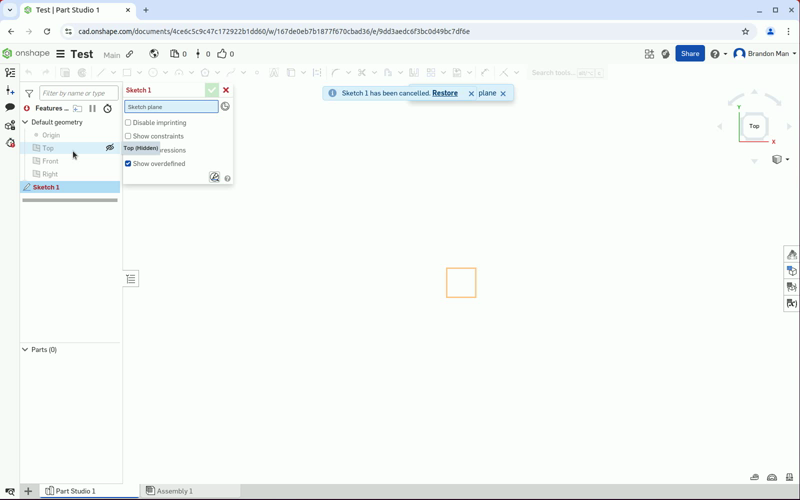
click(73, 150)
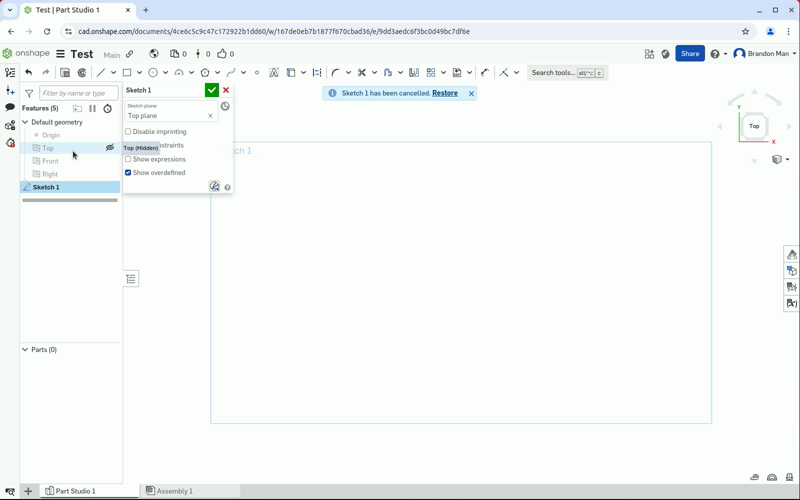
mouse_move(73, 352)
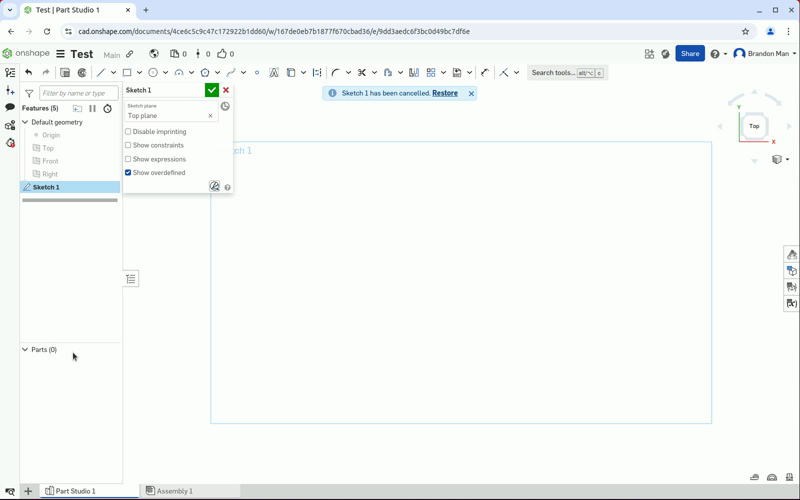
key(y)
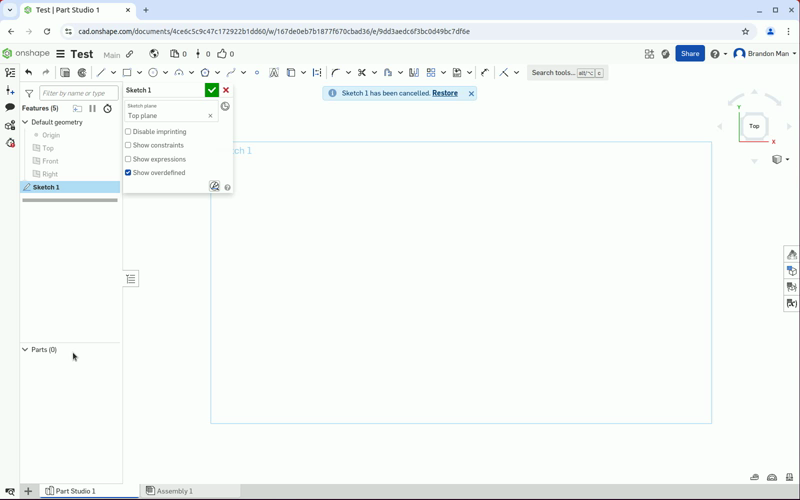
key(l)
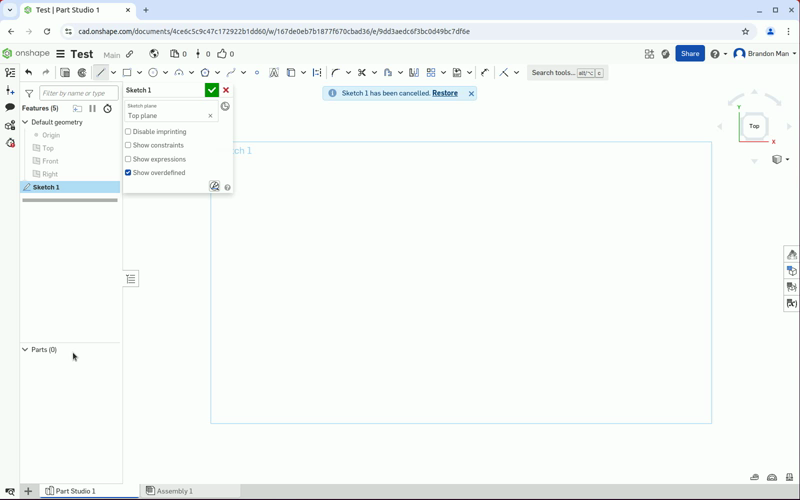
key_down(shift)
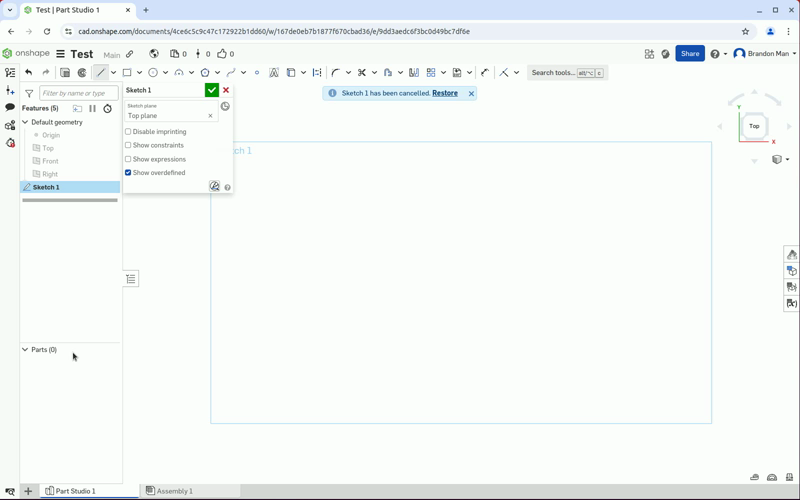
mouse_move(384, 343)
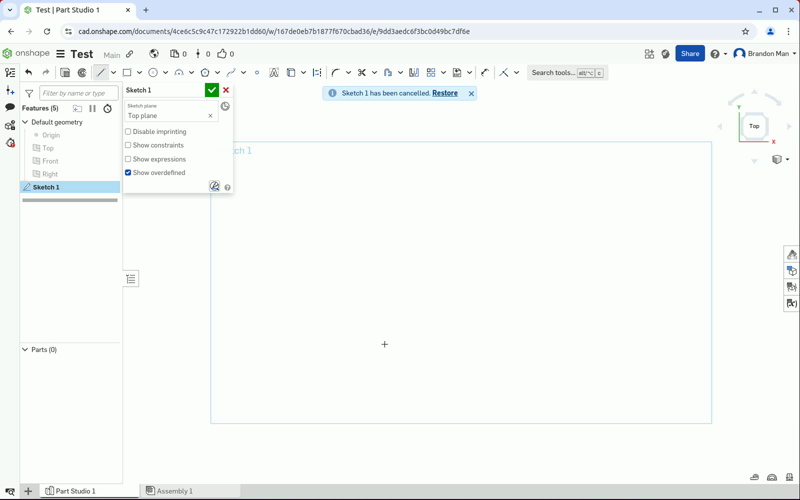
click(384, 343)
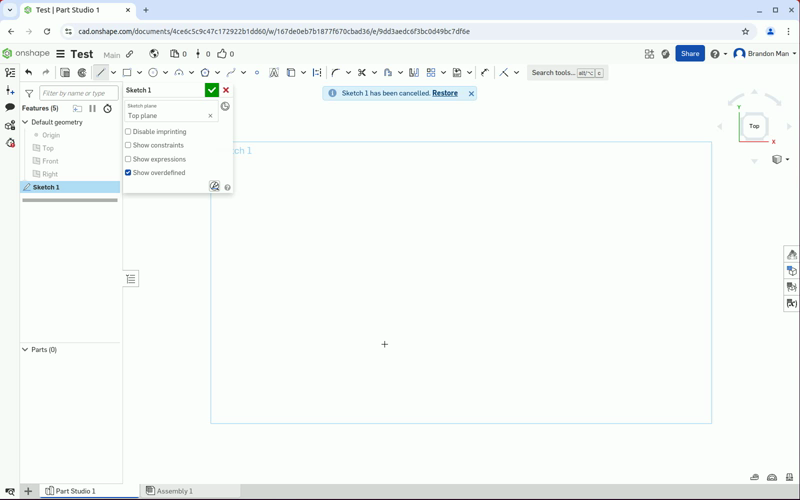
key_up(shift)
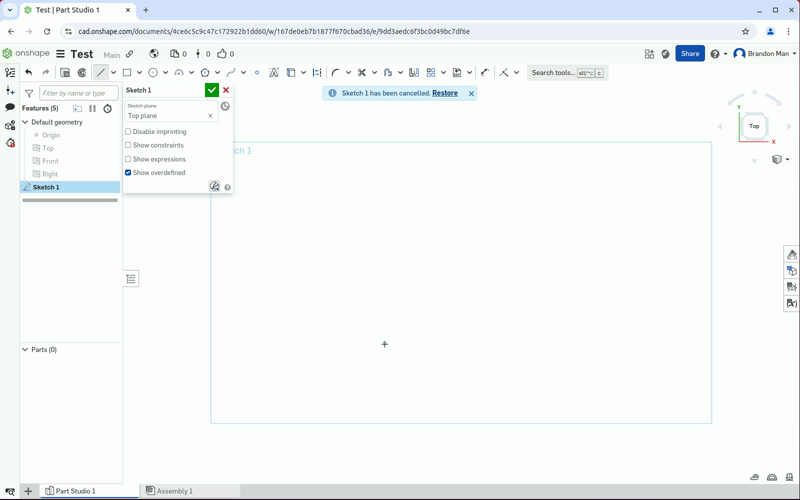
key_down(shift)
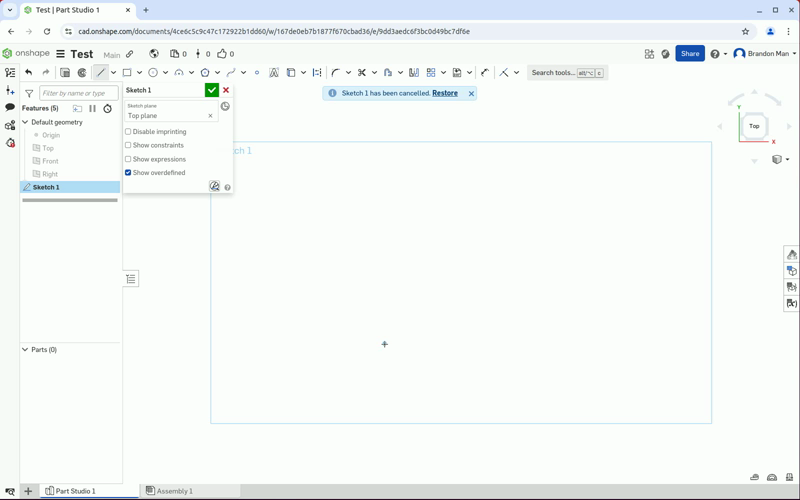
mouse_move(414, 343)
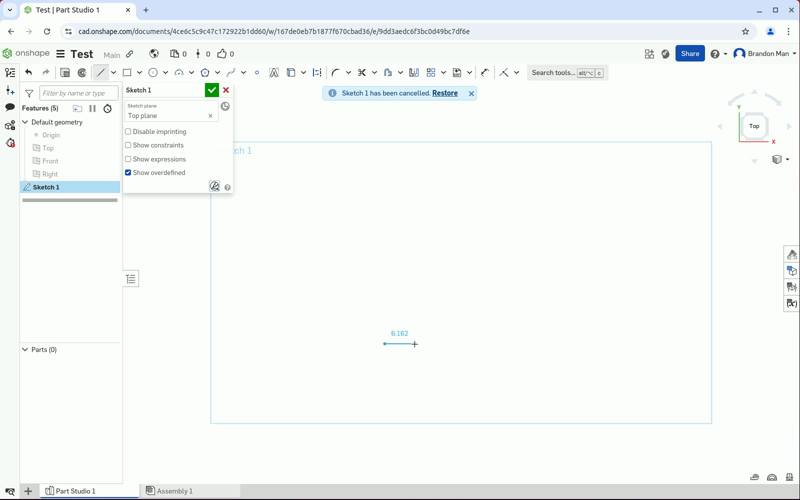
mouse_move(403, 343)
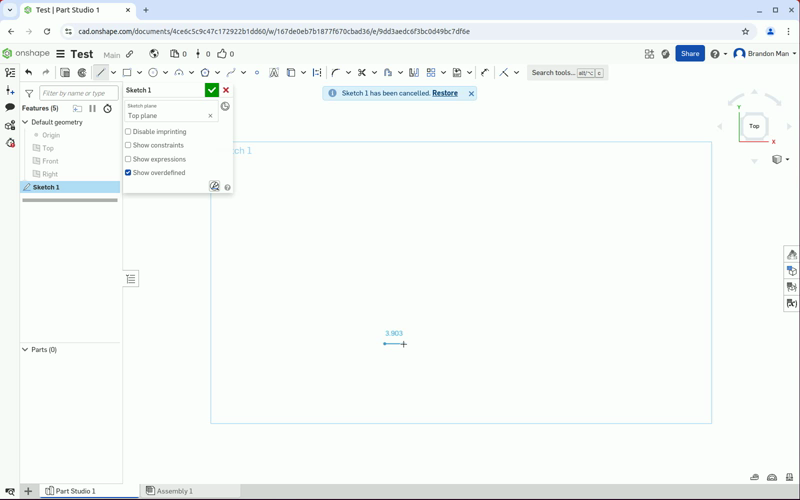
click(403, 343)
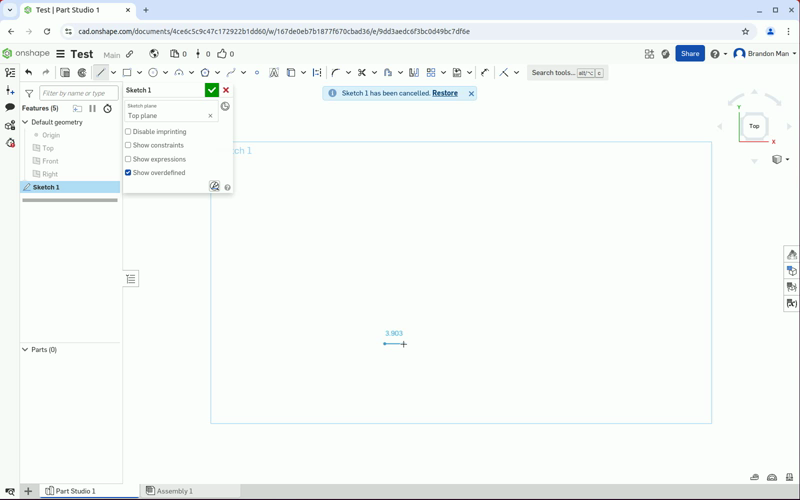
key_up(shift)
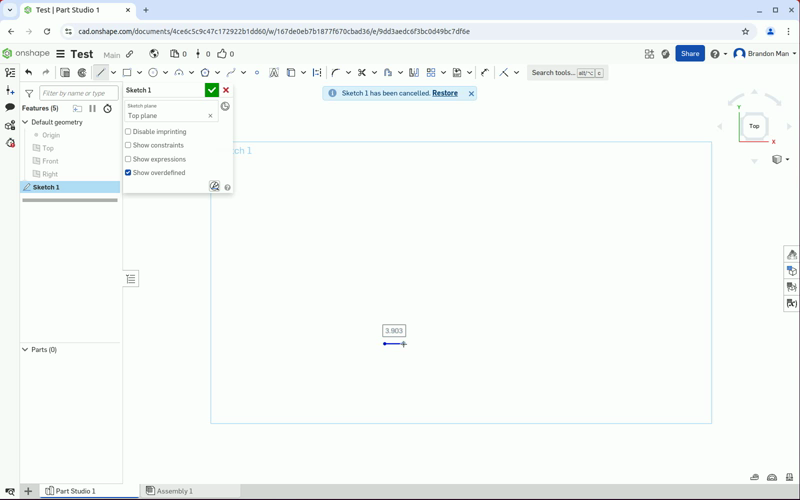
key_down(shift)
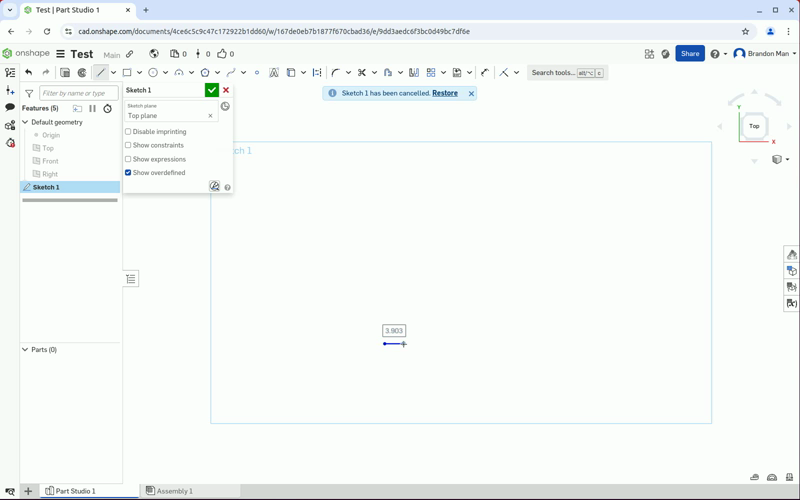
mouse_move(433, 343)
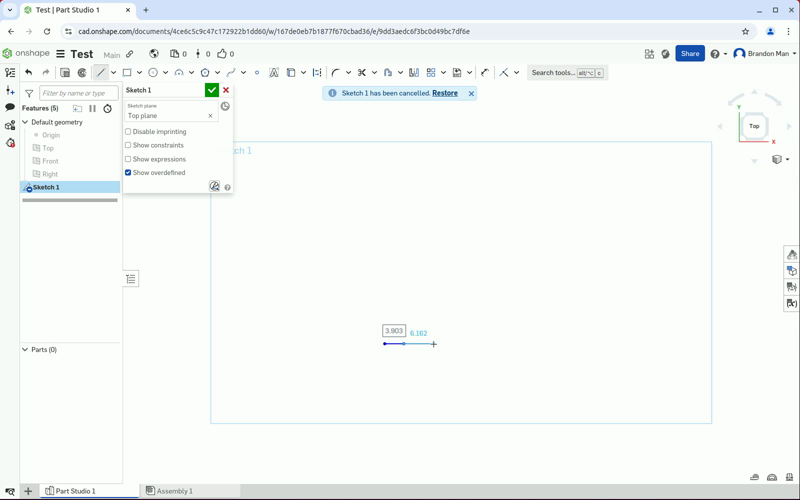
mouse_move(403, 292)
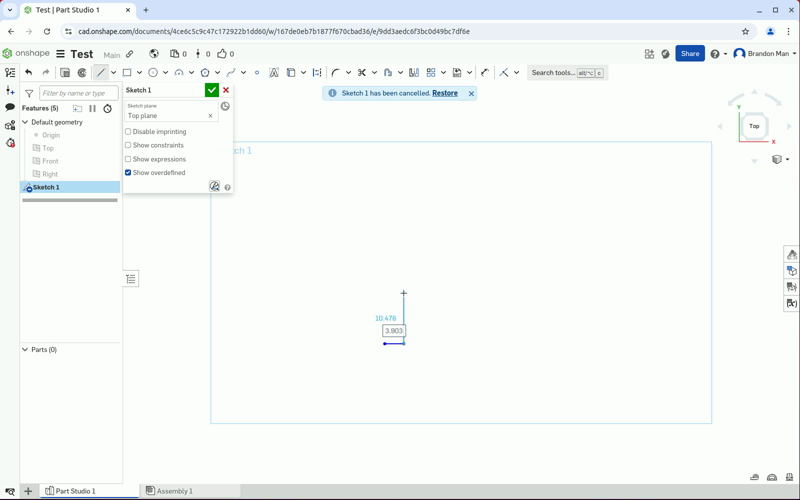
click(403, 292)
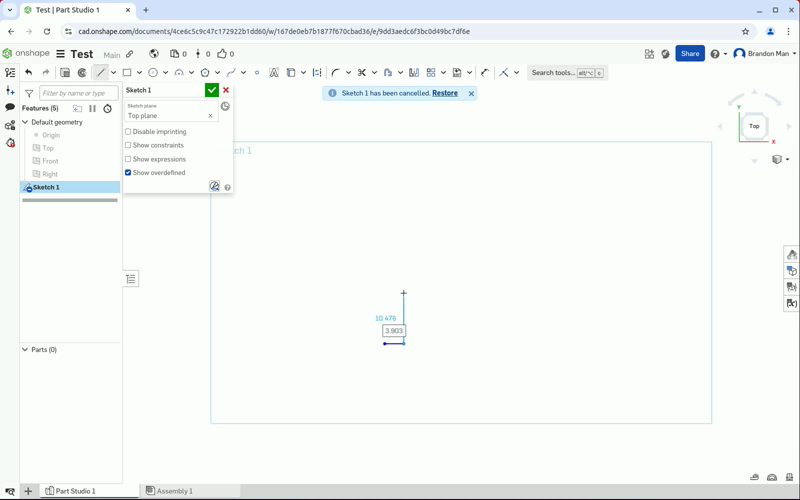
key_up(shift)
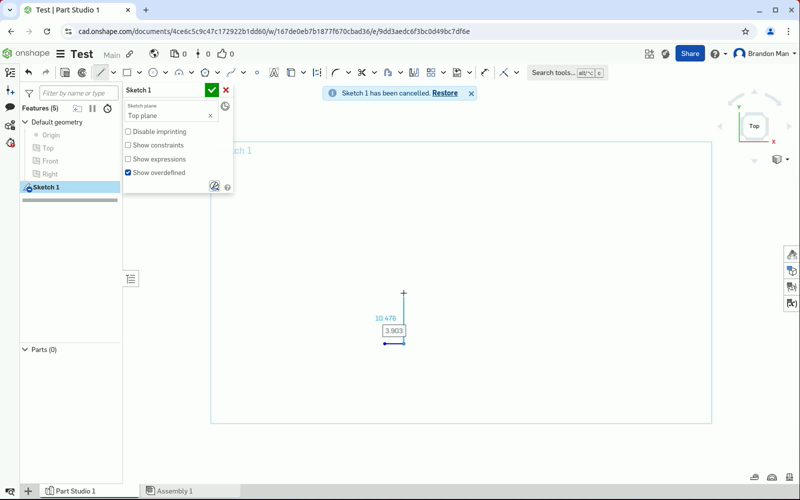
key_down(shift)
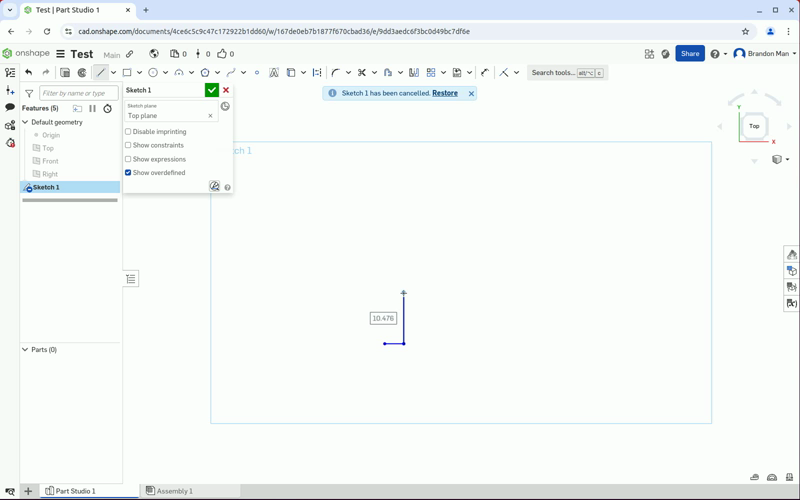
mouse_move(403, 232)
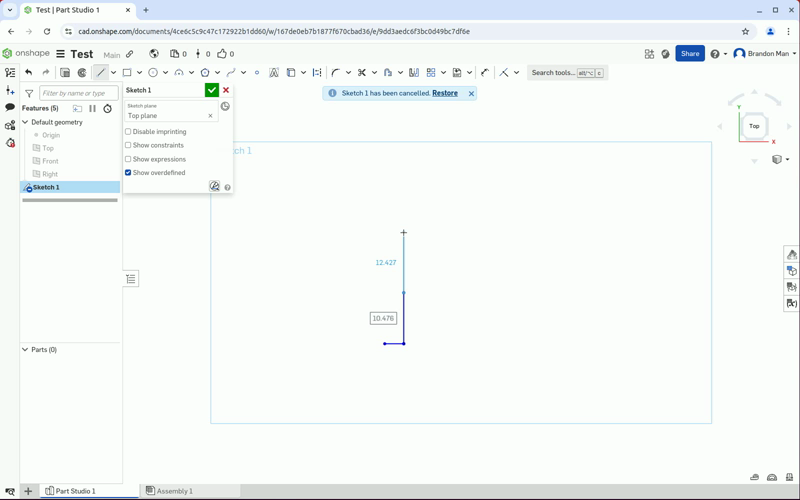
click(403, 232)
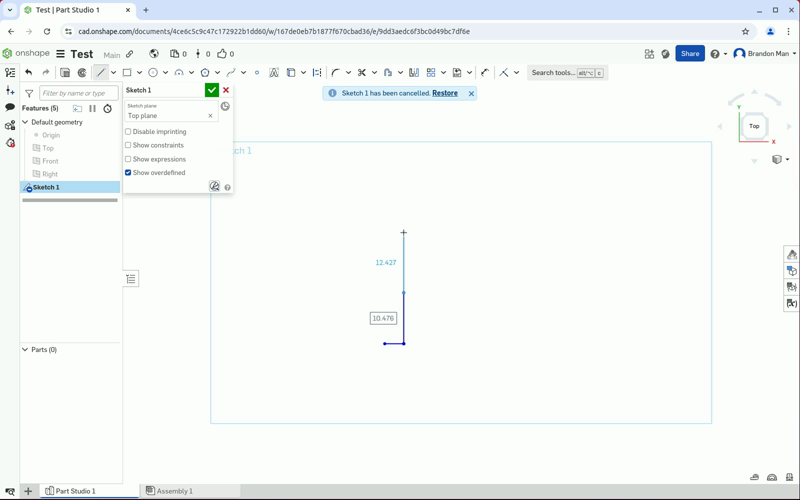
key_up(shift)
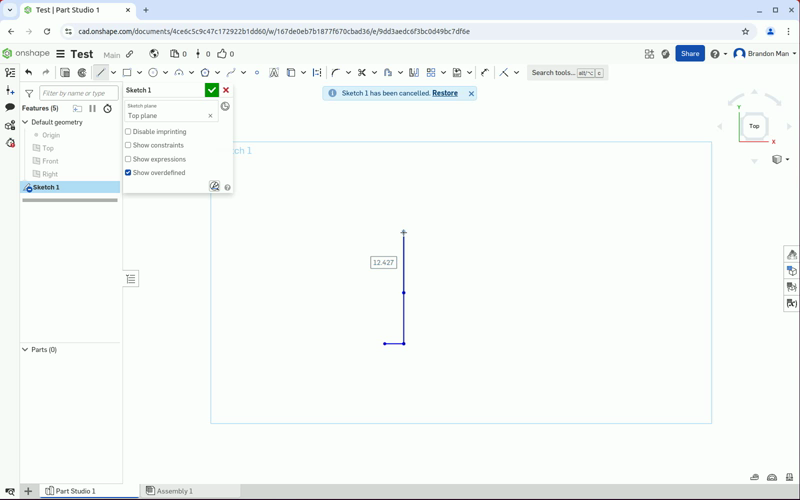
key_down(shift)
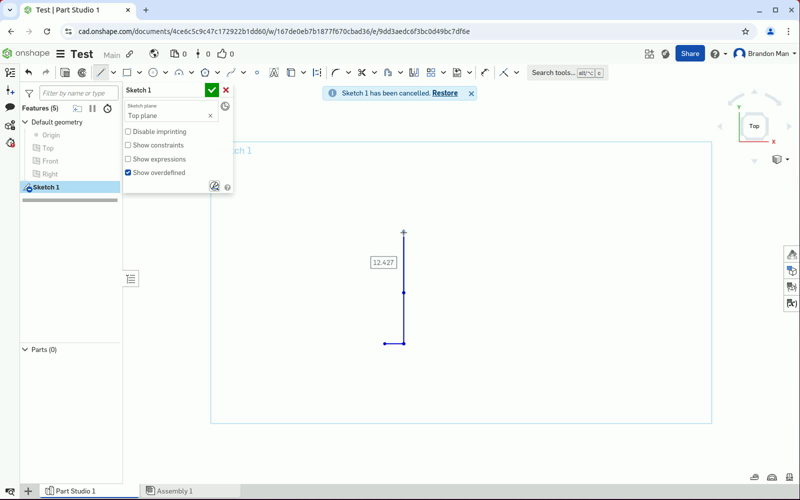
mouse_move(433, 232)
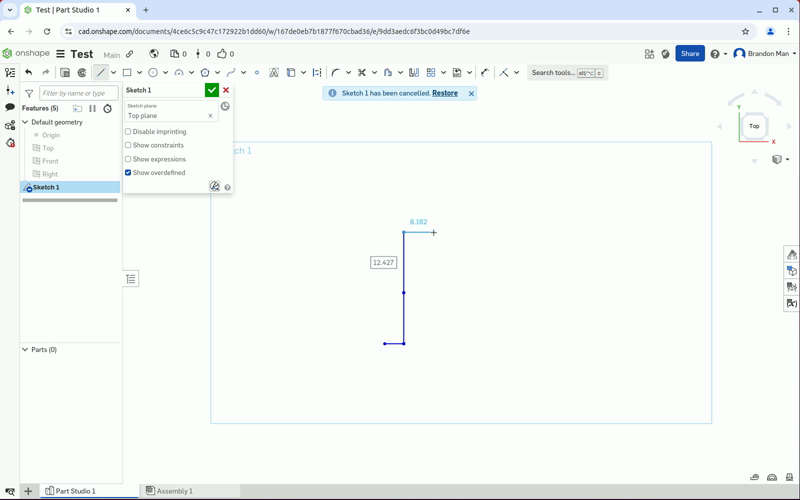
mouse_move(430, 232)
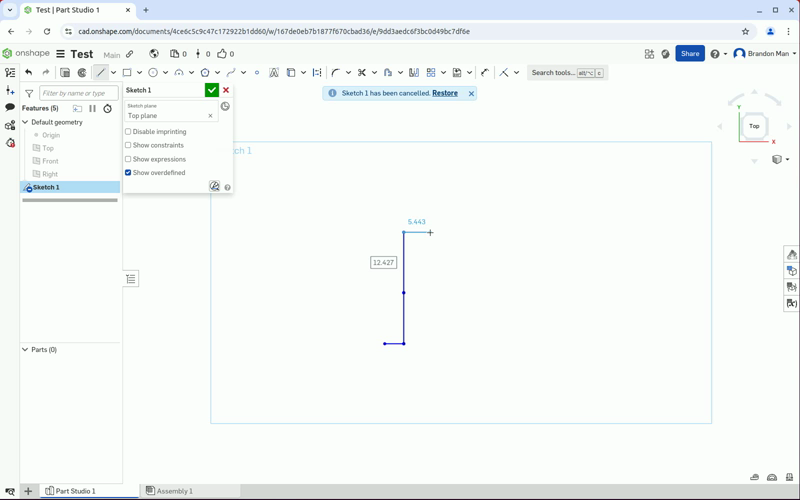
click(430, 232)
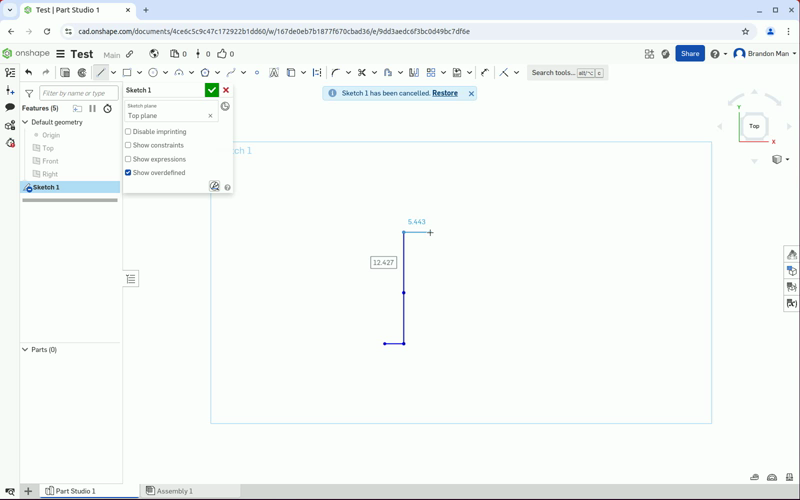
key_up(shift)
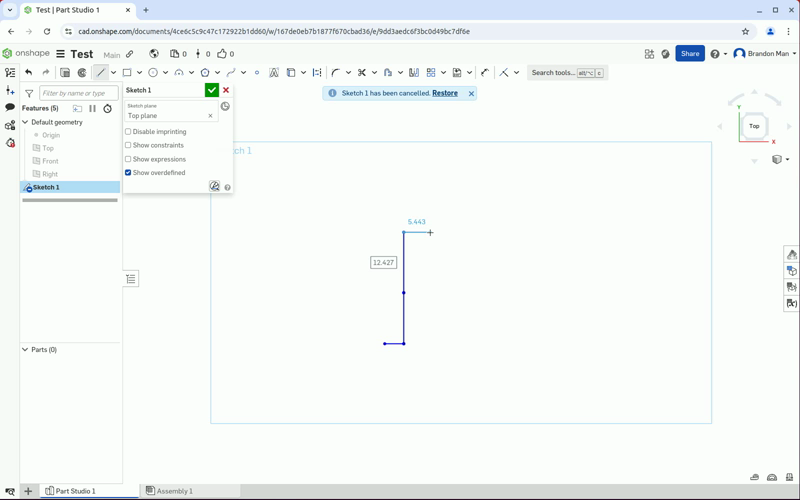
key_down(shift)
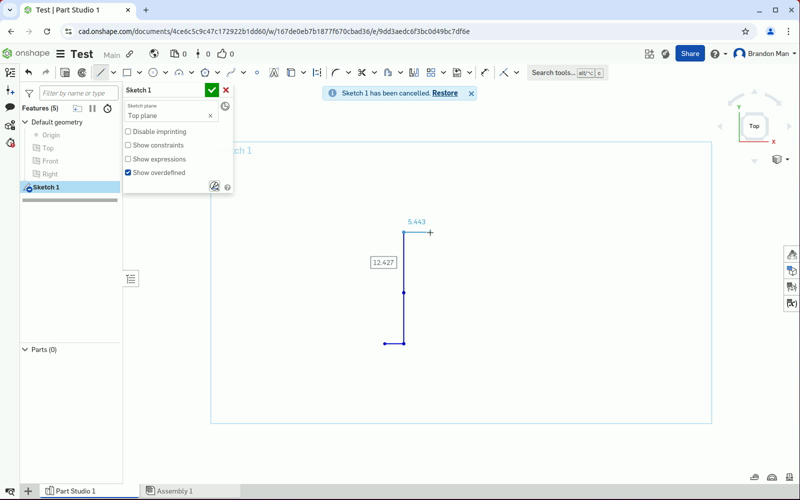
mouse_move(430, 343)
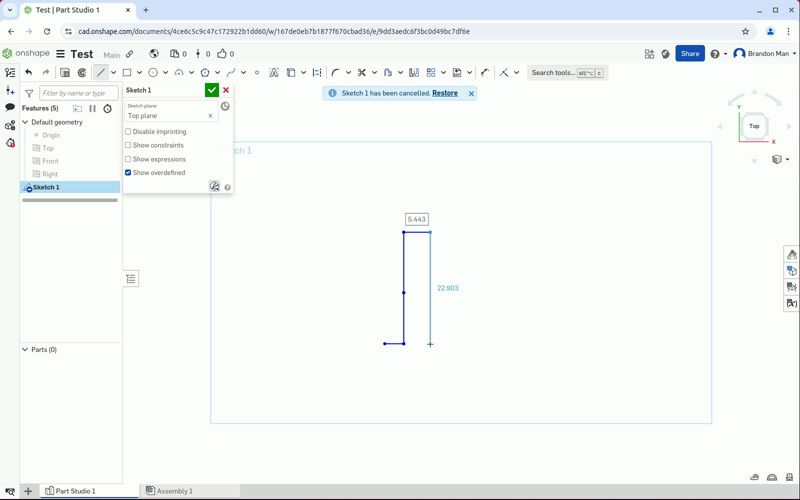
click(430, 343)
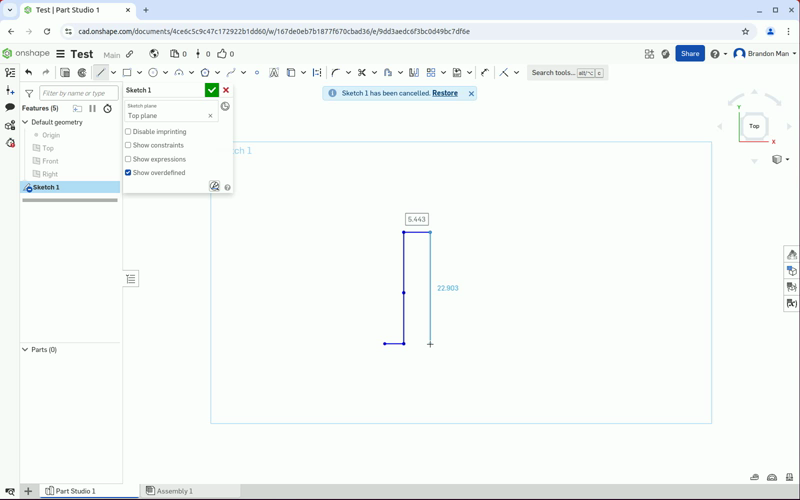
key_up(shift)
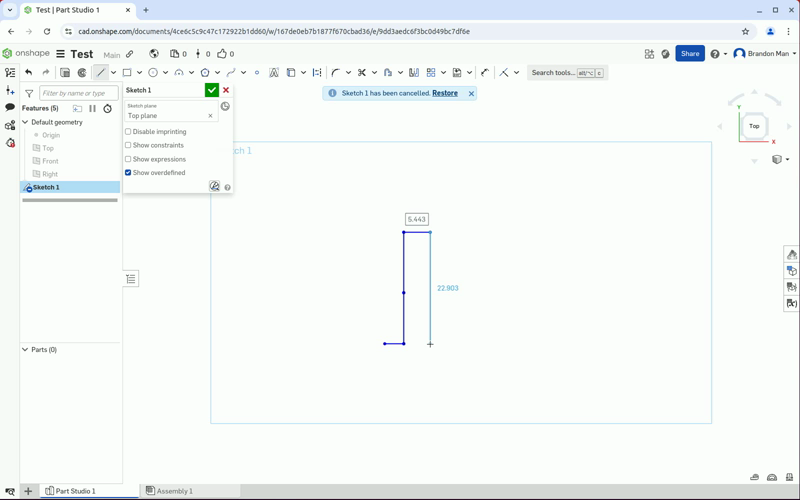
key_down(shift)
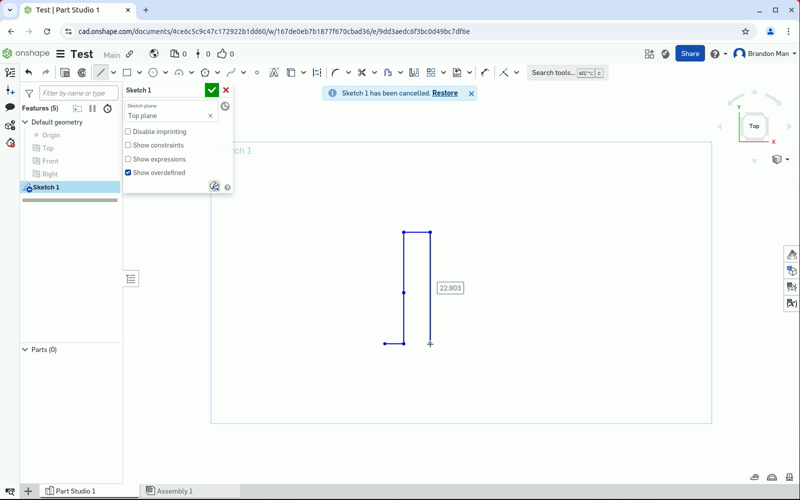
mouse_move(460, 343)
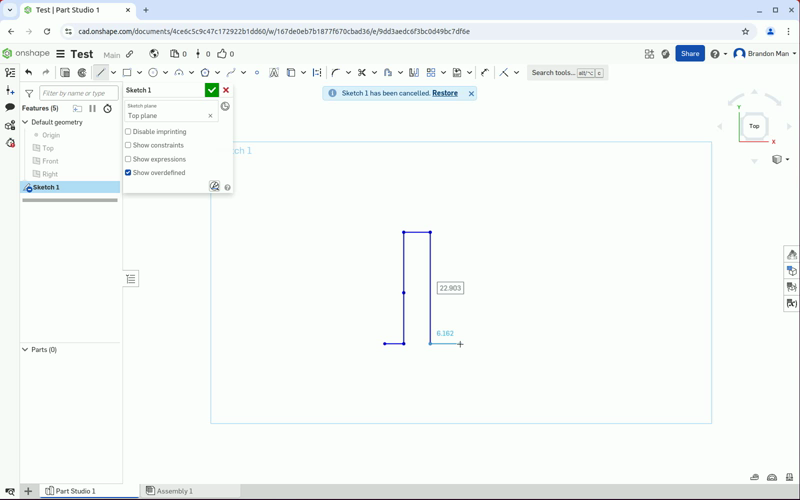
mouse_move(449, 343)
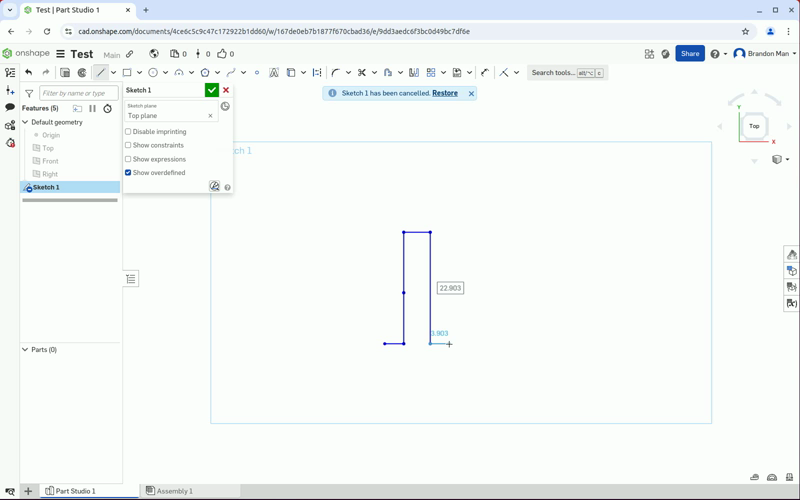
click(449, 343)
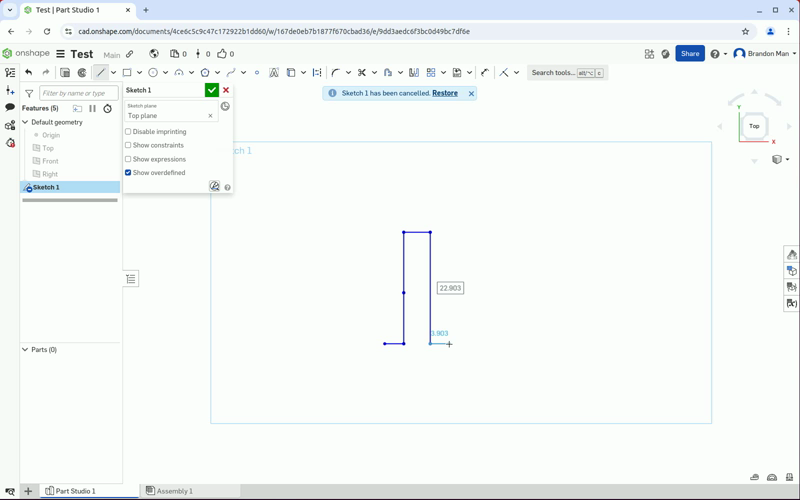
key_up(shift)
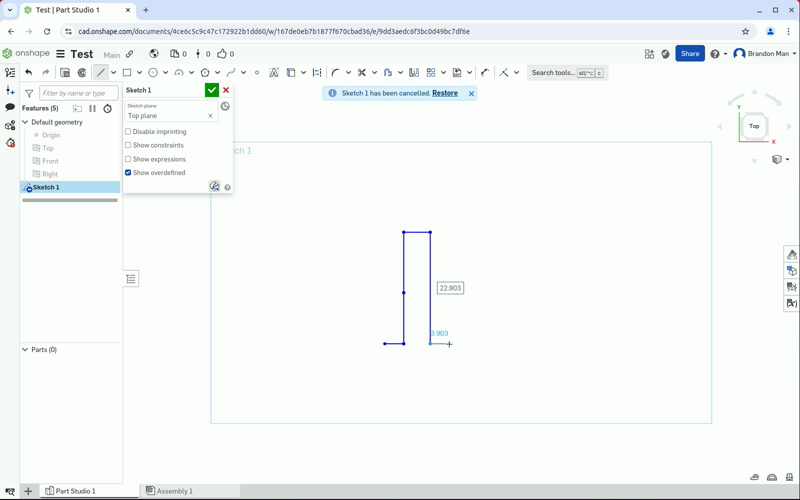
key_down(shift)
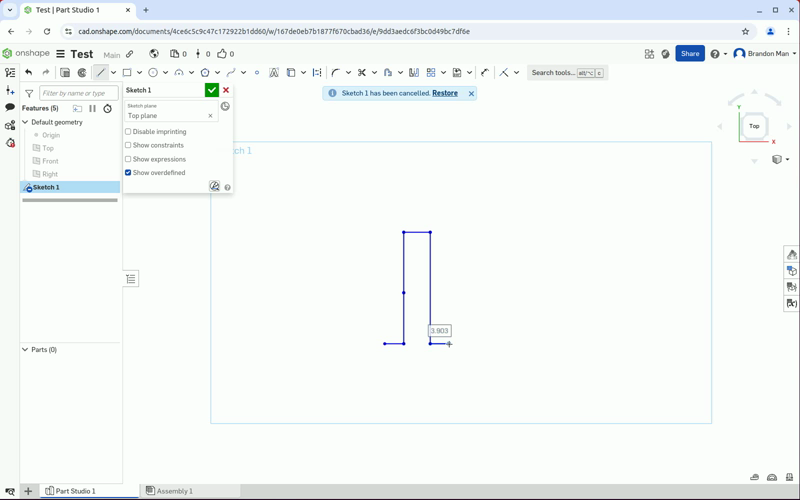
mouse_move(449, 212)
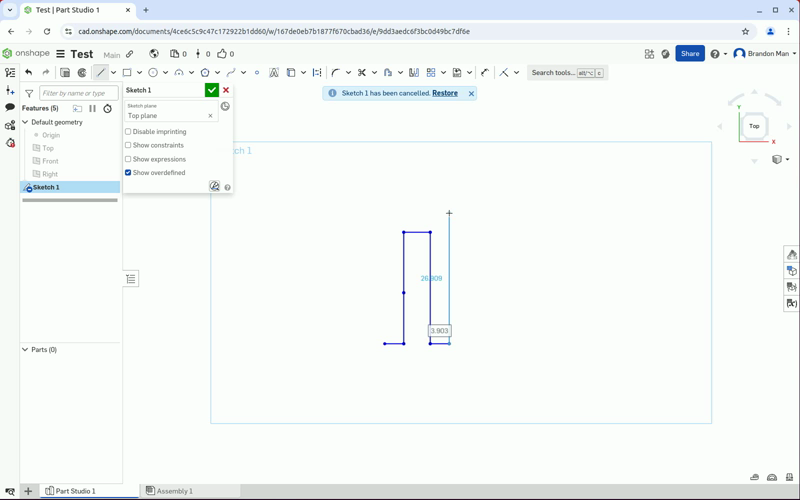
click(449, 212)
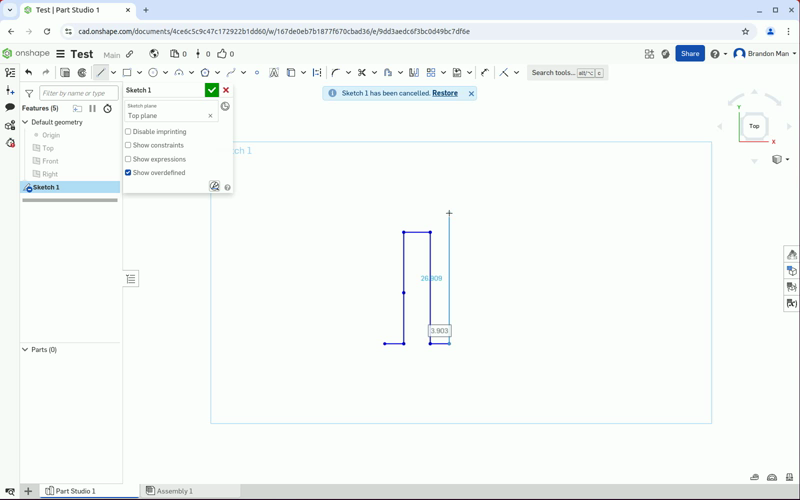
key_up(shift)
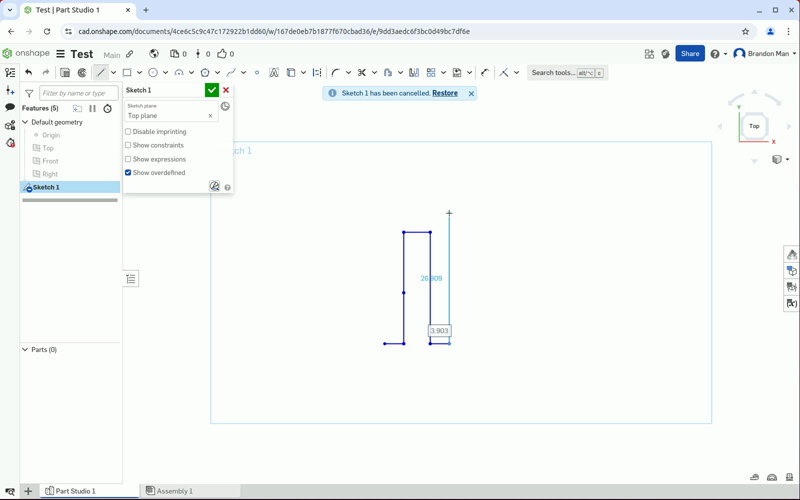
key_down(shift)
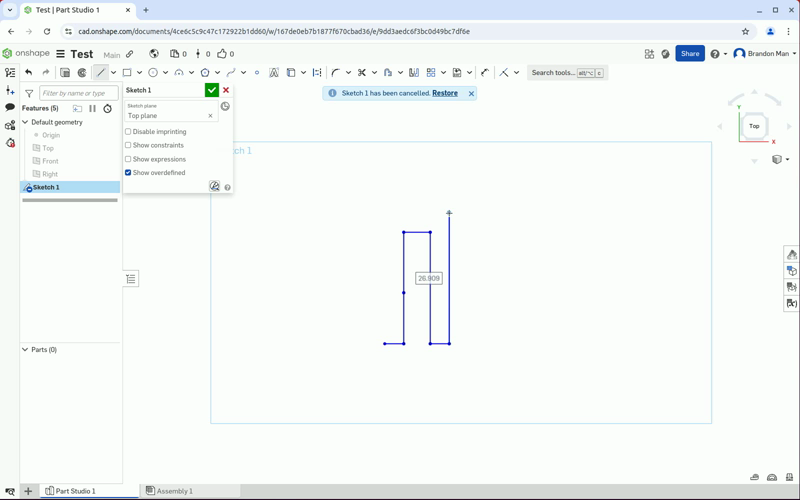
mouse_move(384, 212)
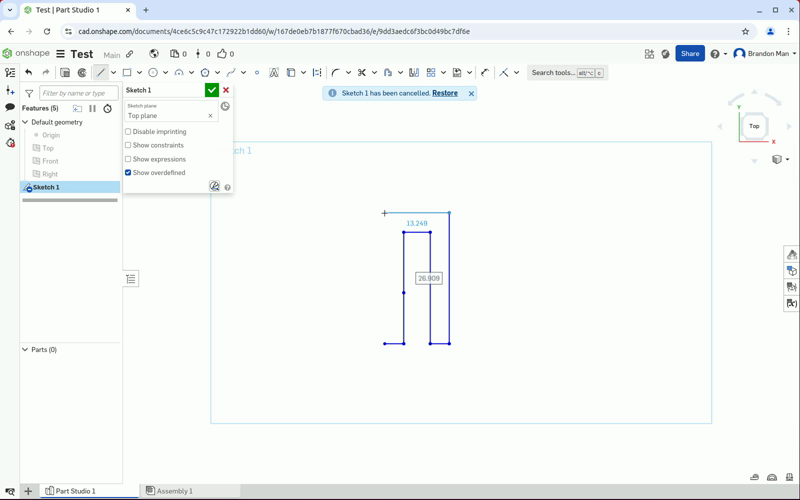
click(384, 212)
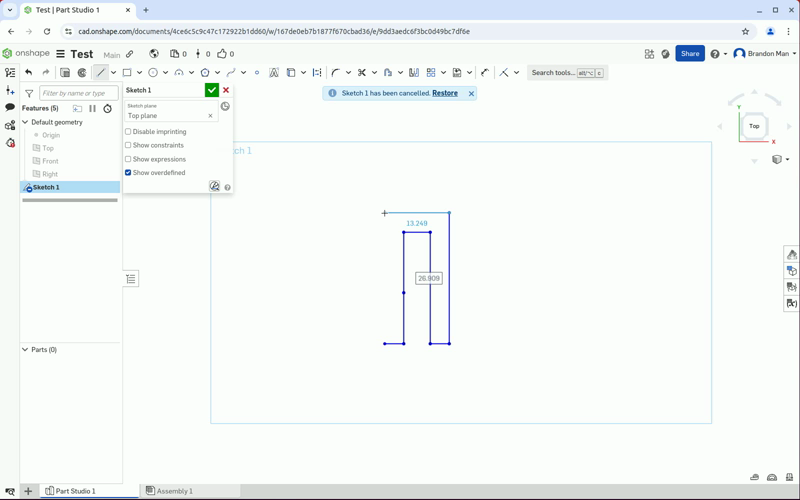
key_up(shift)
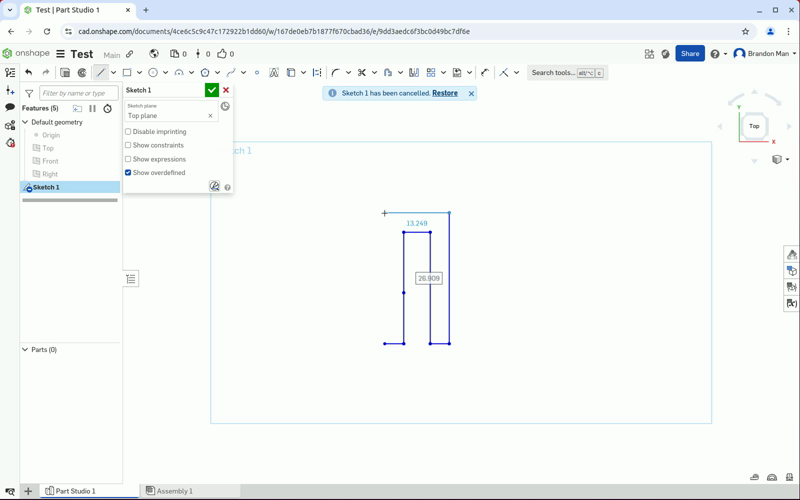
key_down(shift)
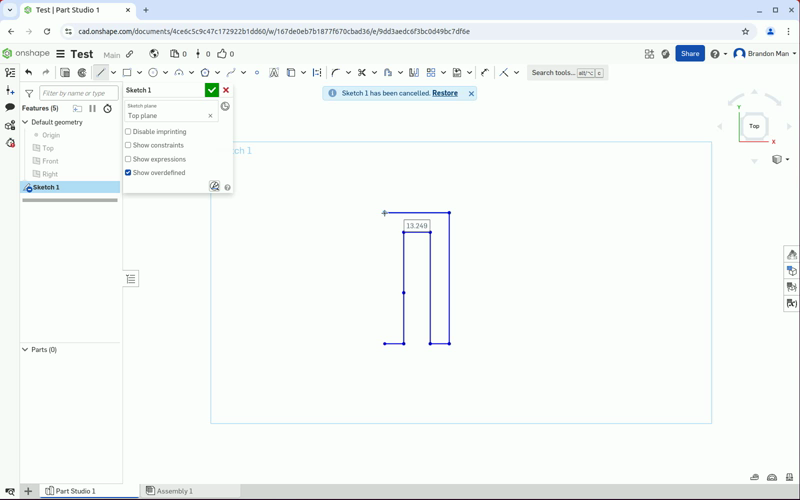
mouse_move(384, 343)
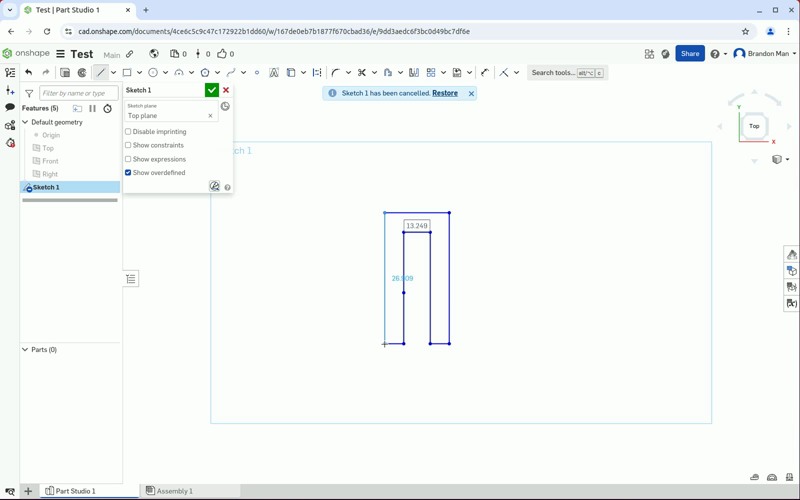
key_up(shift)
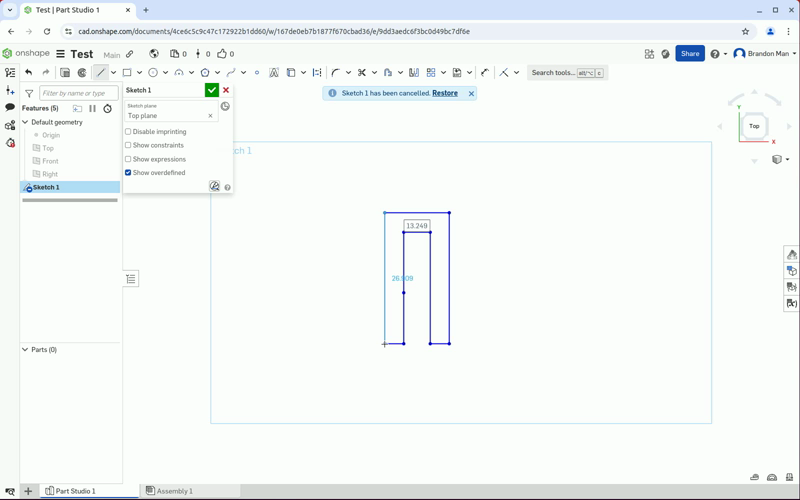
click(384, 343)
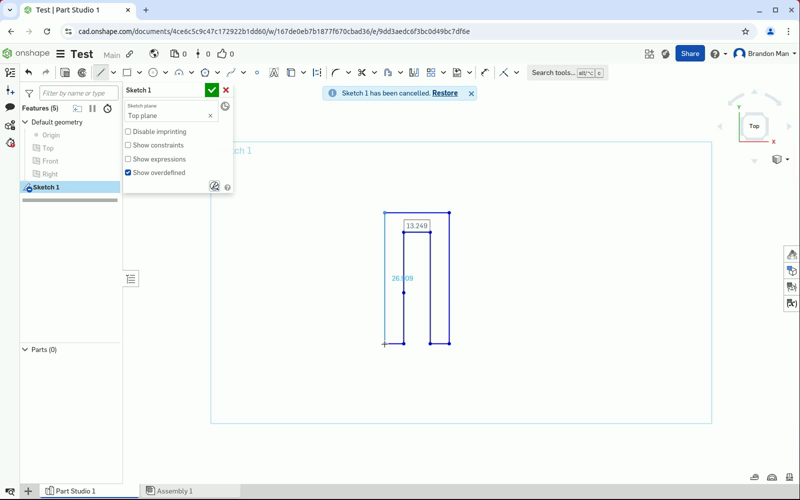
key(esc)
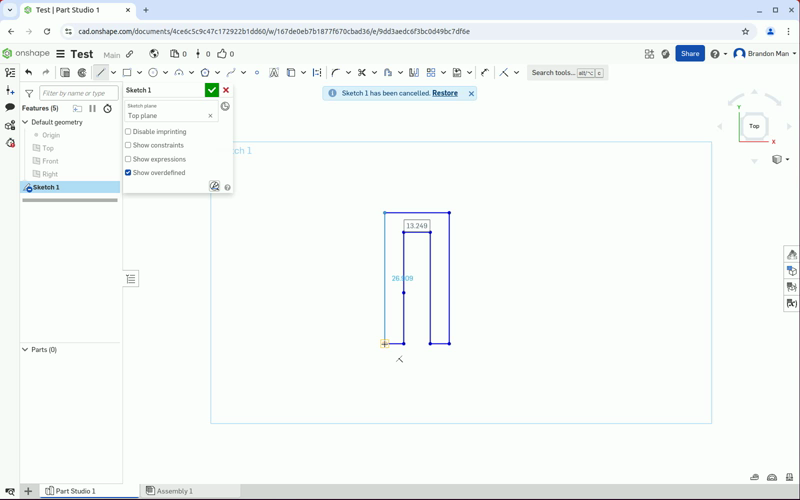
mouse_move(399, 322)
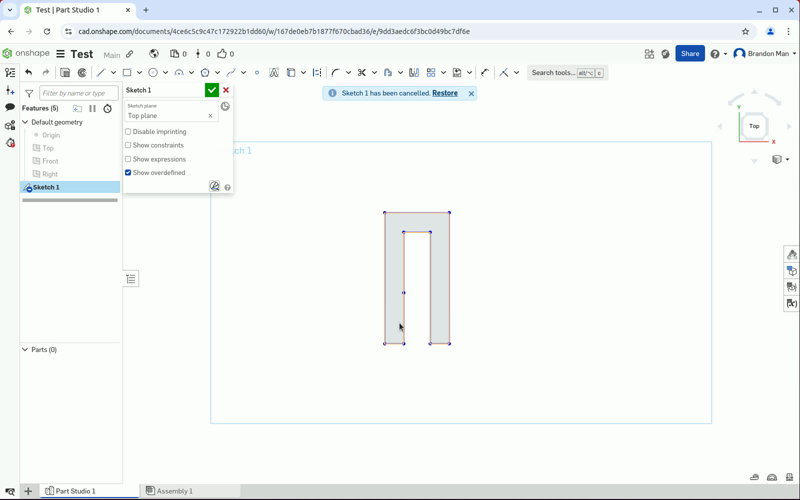
click(399, 322)
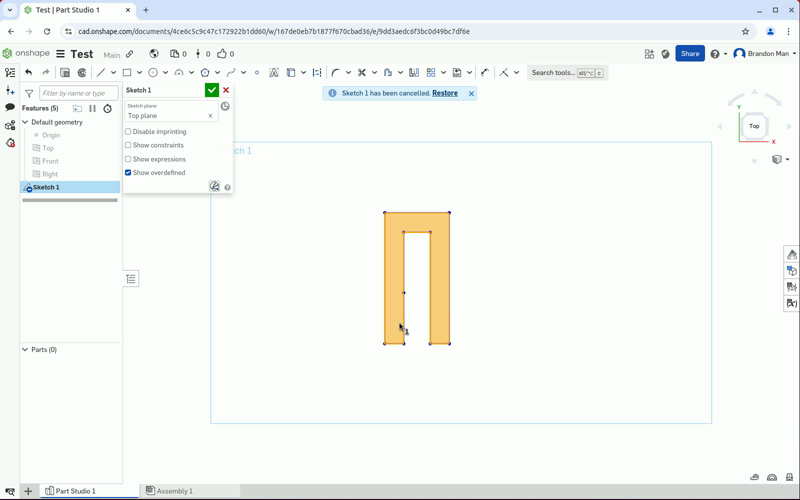
mouse_move(73, 352)
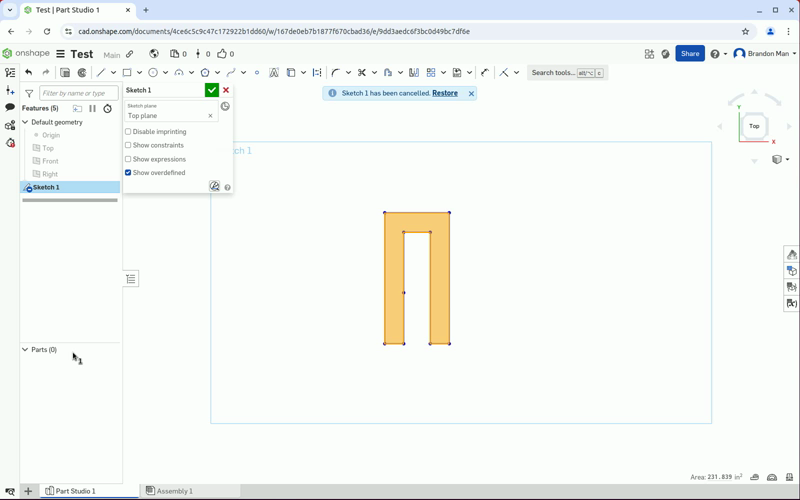
key(shift+y)
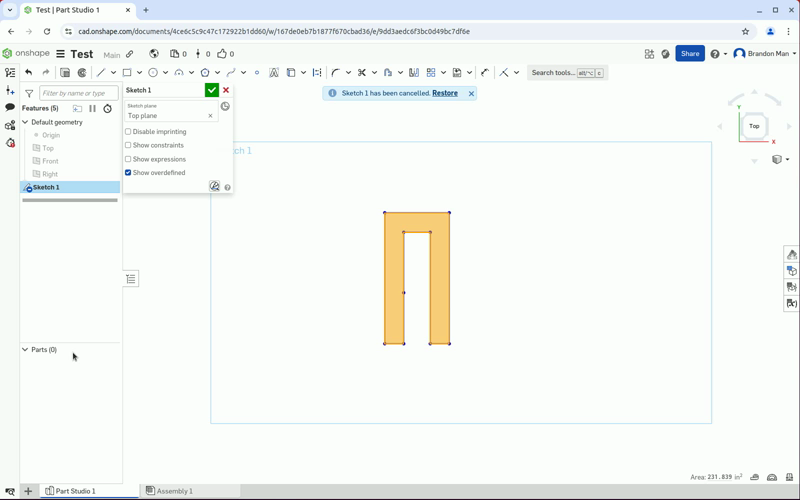
key(shift+e)
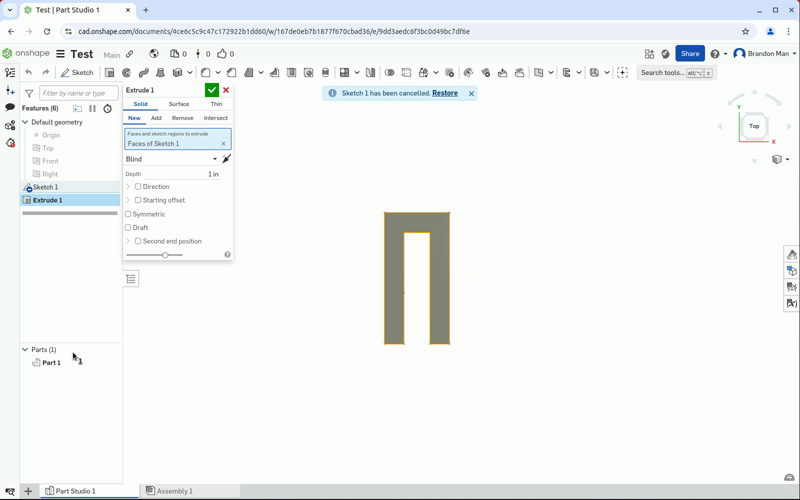
mouse_move(143, 106)
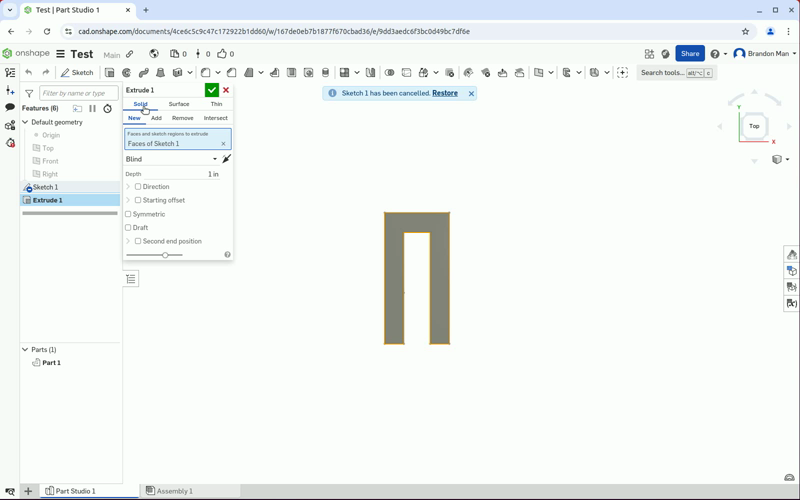
click(143, 106)
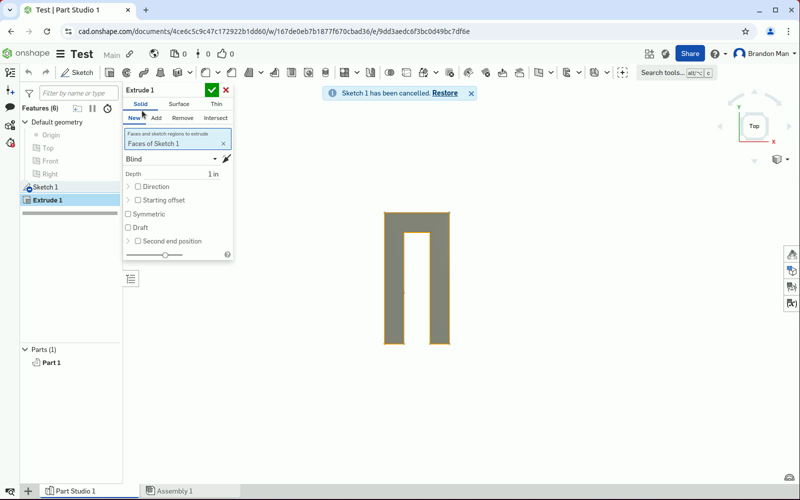
mouse_move(137, 120)
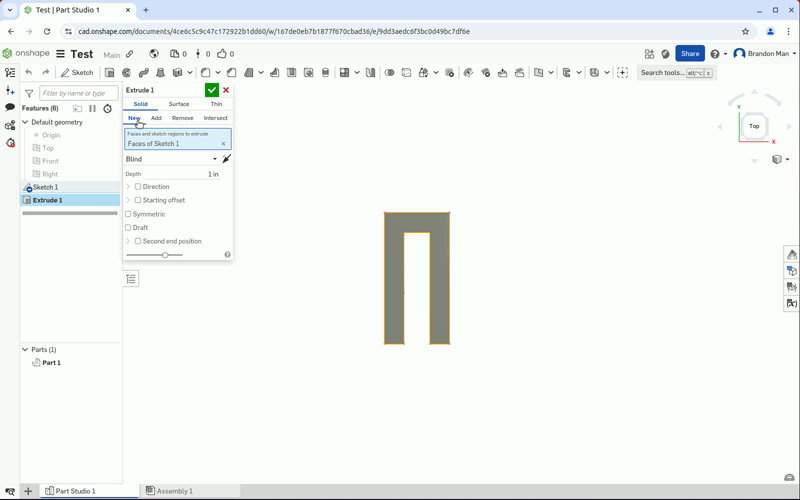
click(137, 120)
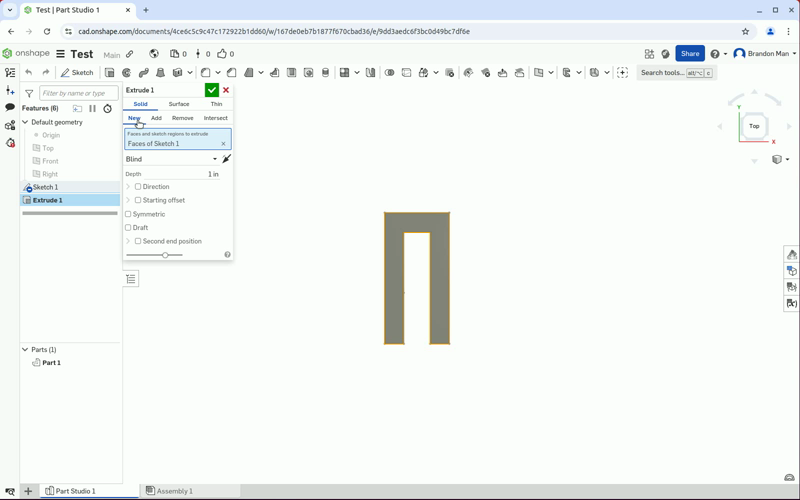
key(tab, 4)
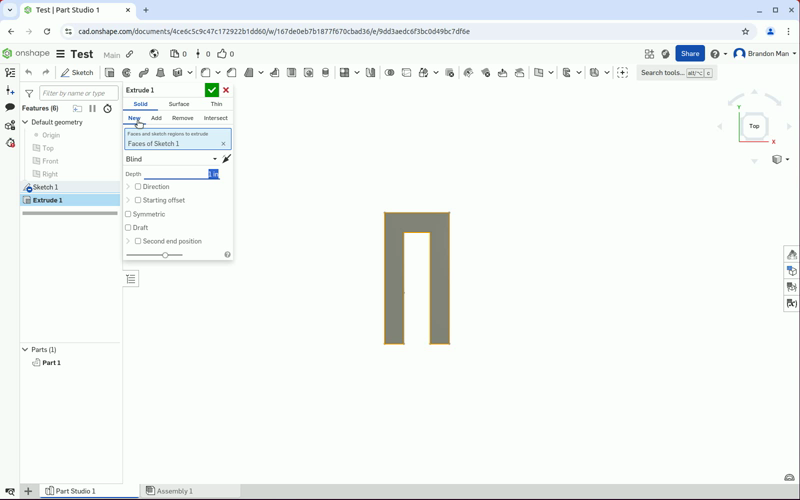
text(23.108)
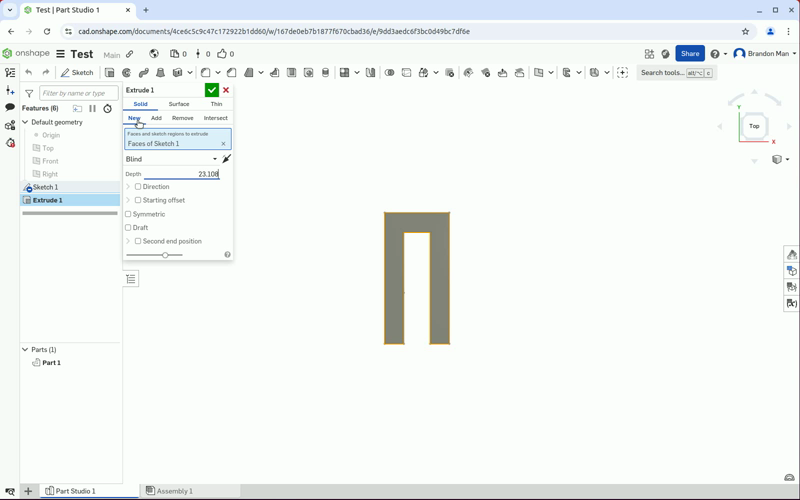
key(enter)
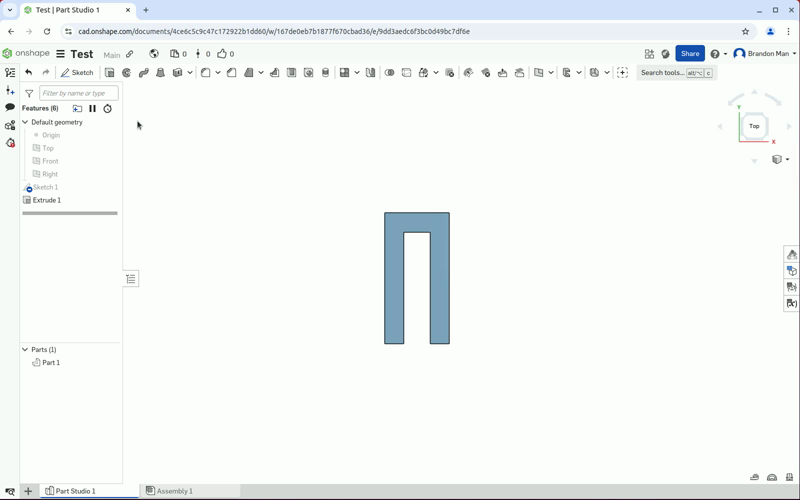
key(shift+h)
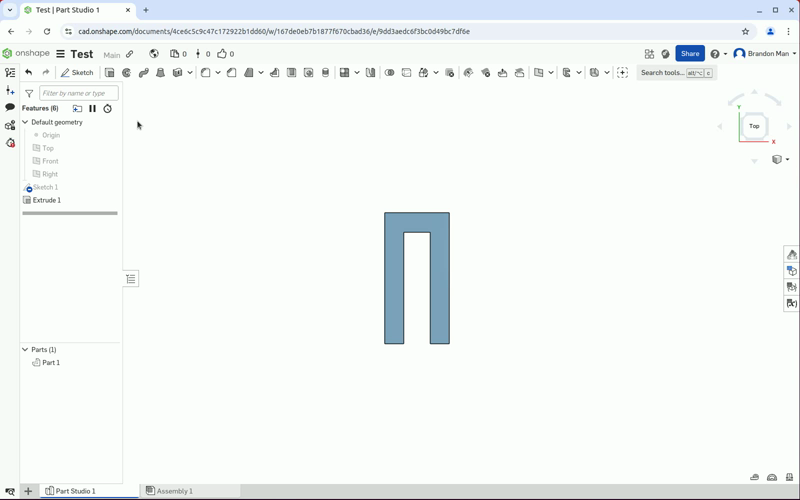
key(shift+h)
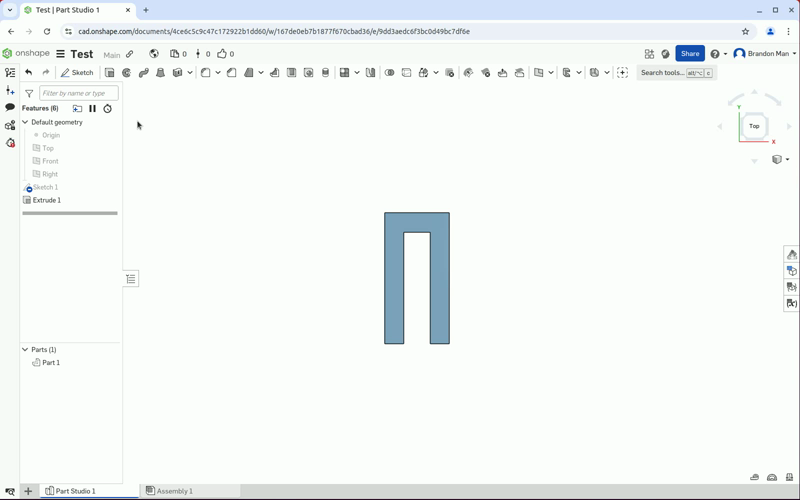
mouse_move(73, 189)
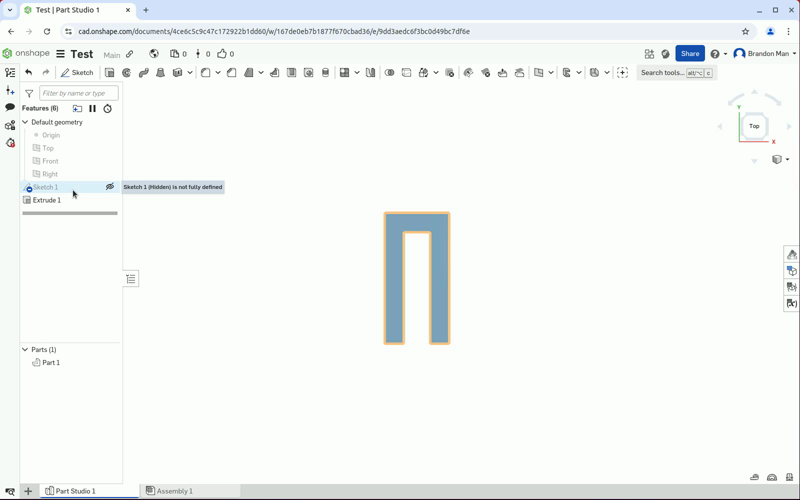
click(73, 189)
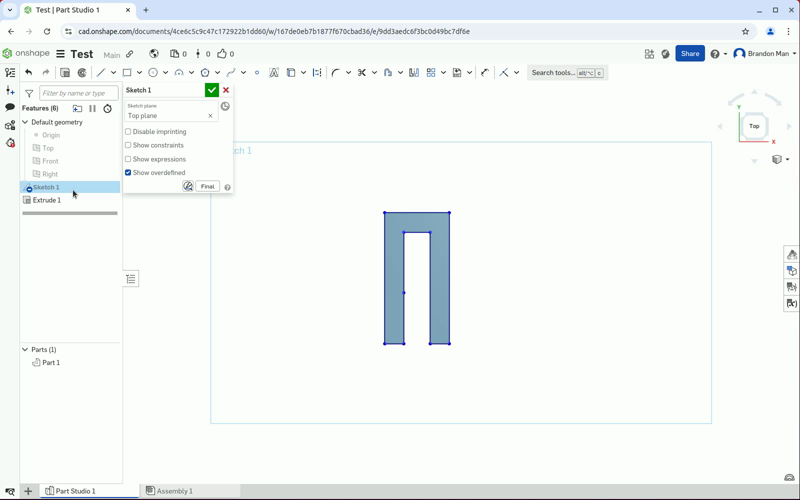
mouse_move(229, 92)
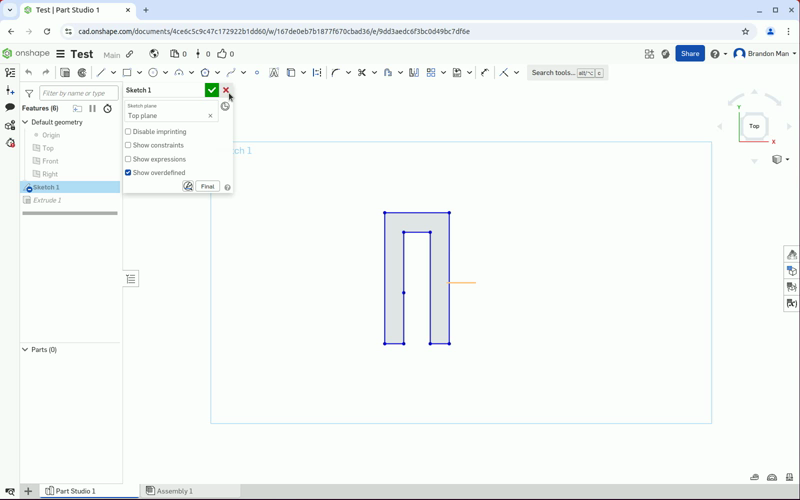
click(229, 92)
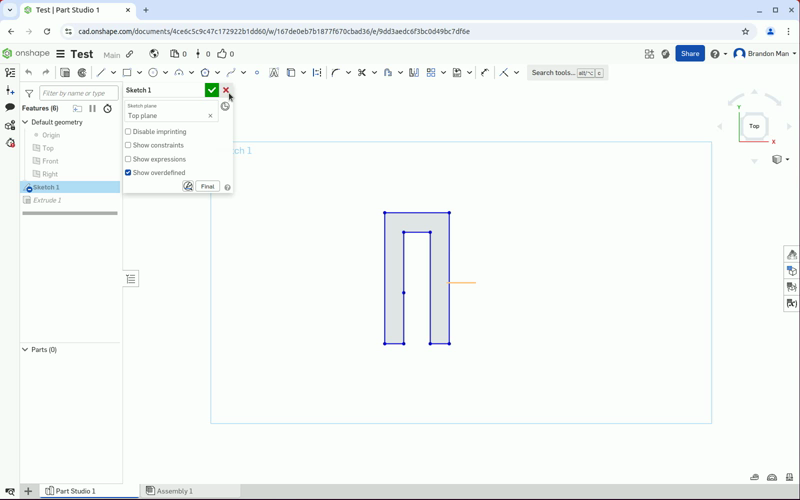
key(shift+s)
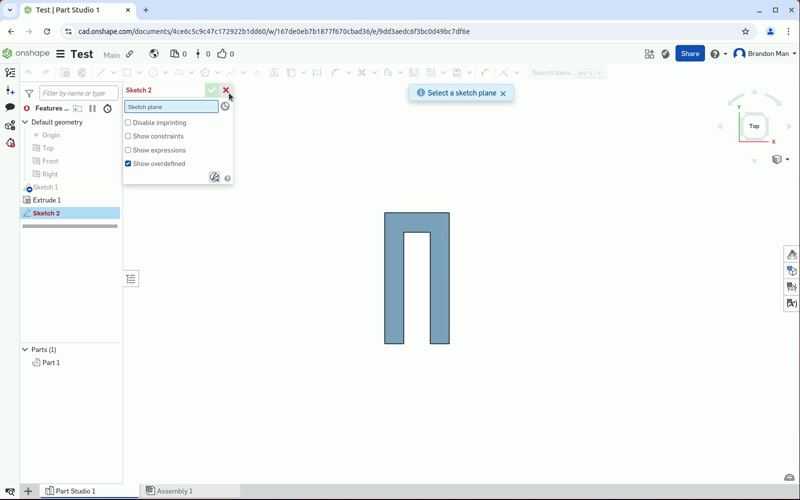
mouse_move(73, 150)
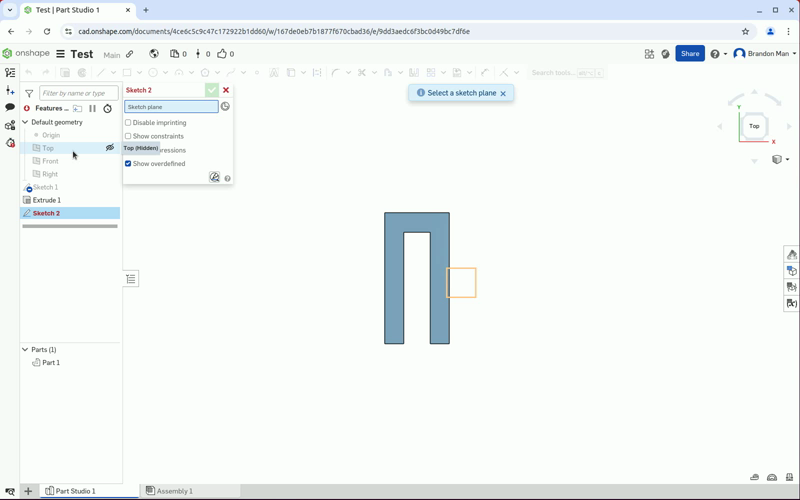
click(73, 150)
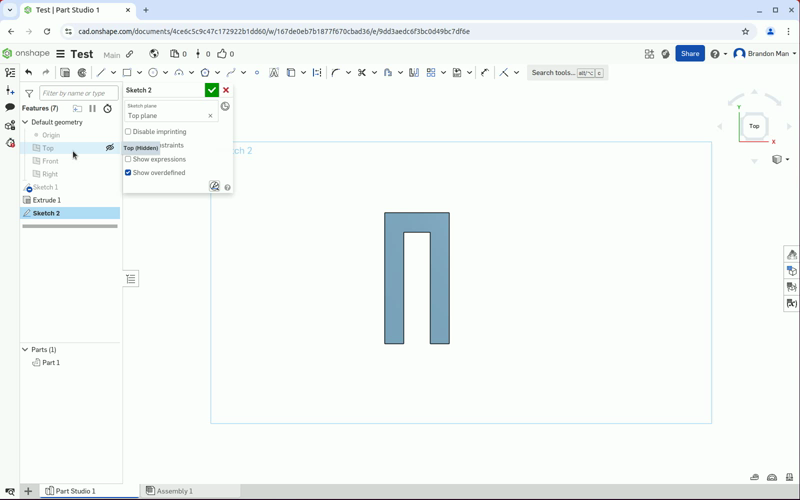
mouse_move(73, 352)
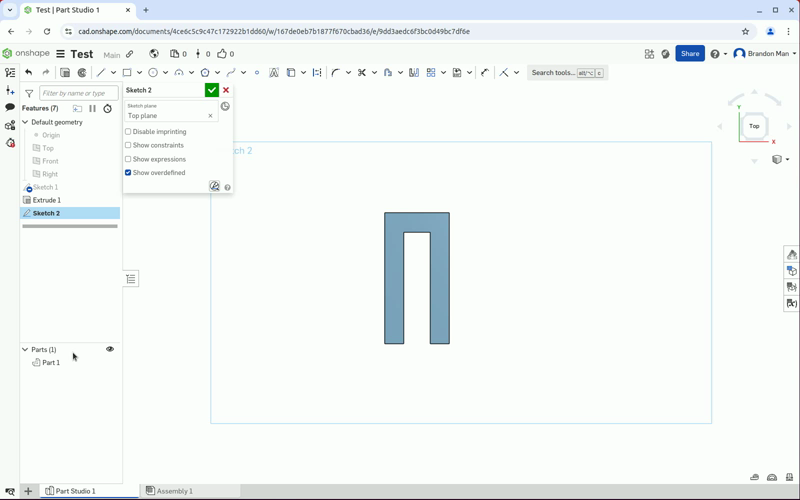
key(y)
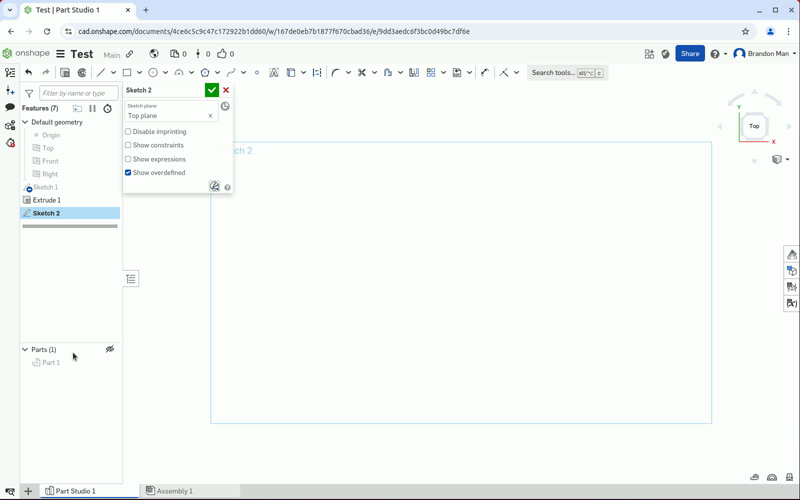
key(l)
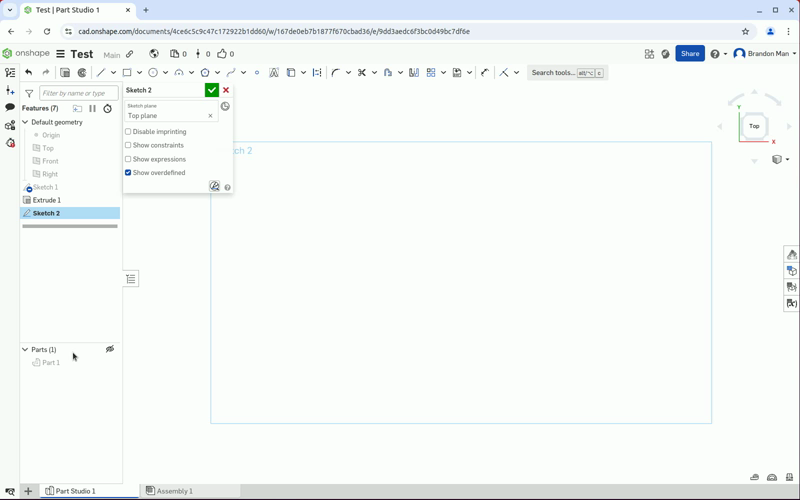
key_down(shift)
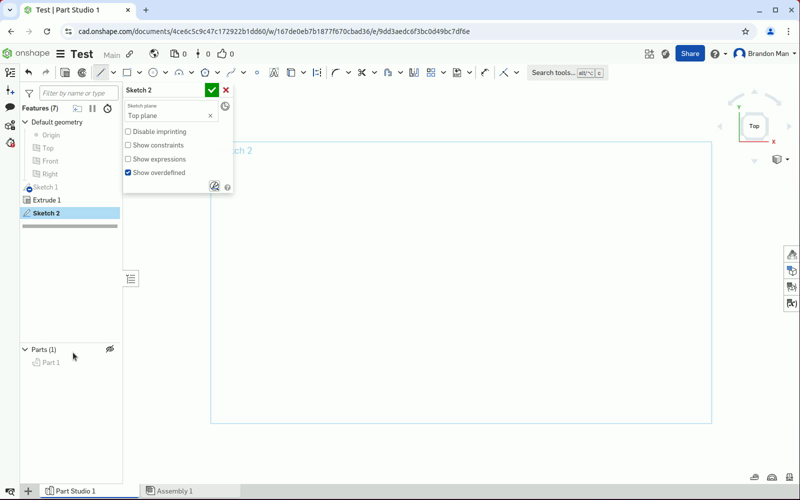
mouse_move(403, 343)
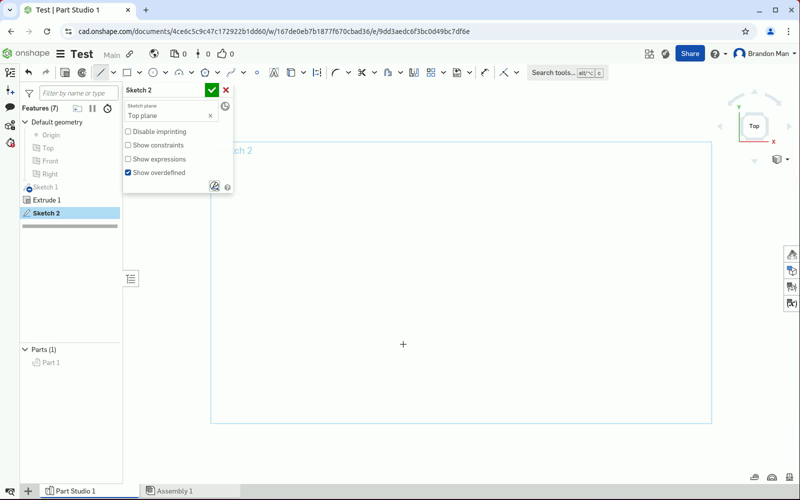
click(403, 343)
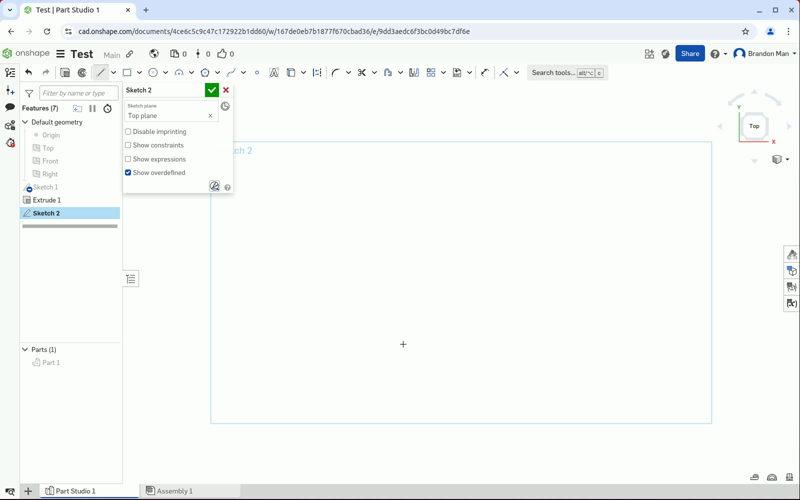
key_up(shift)
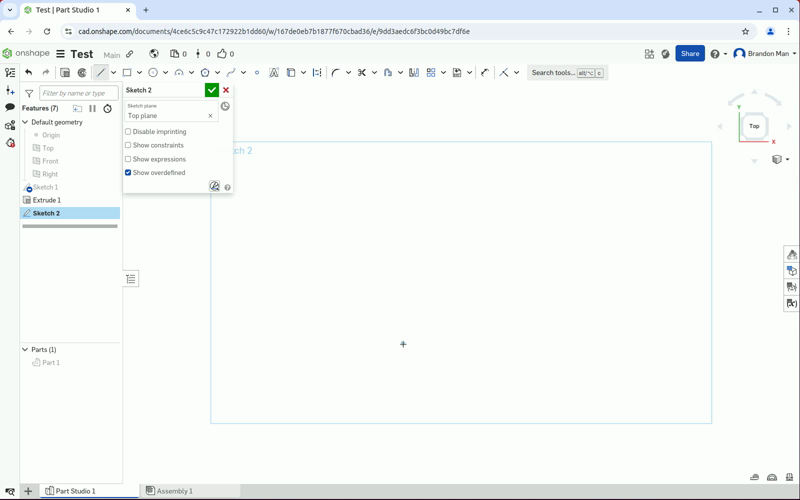
key_down(shift)
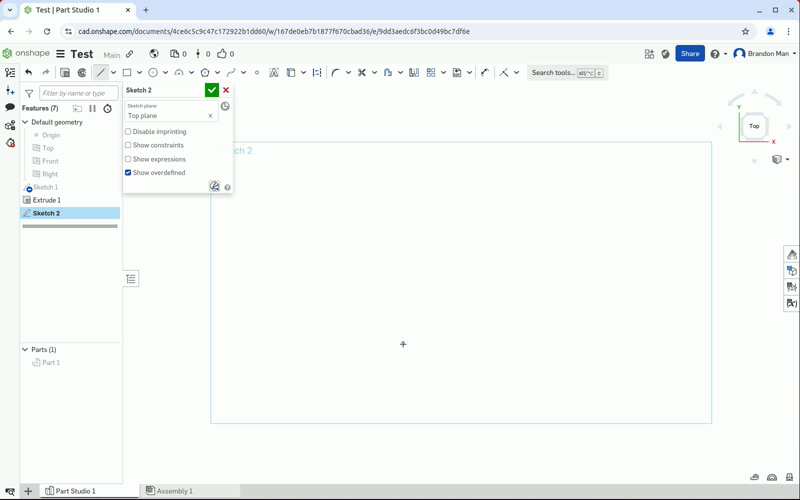
mouse_move(433, 343)
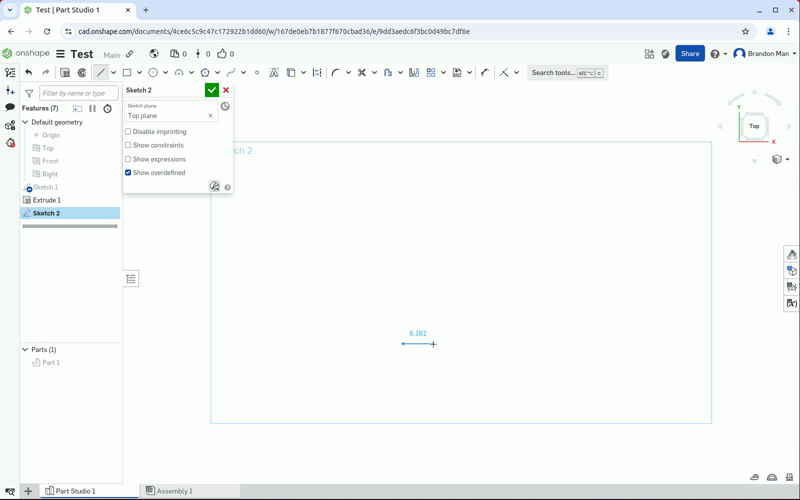
mouse_move(412, 332)
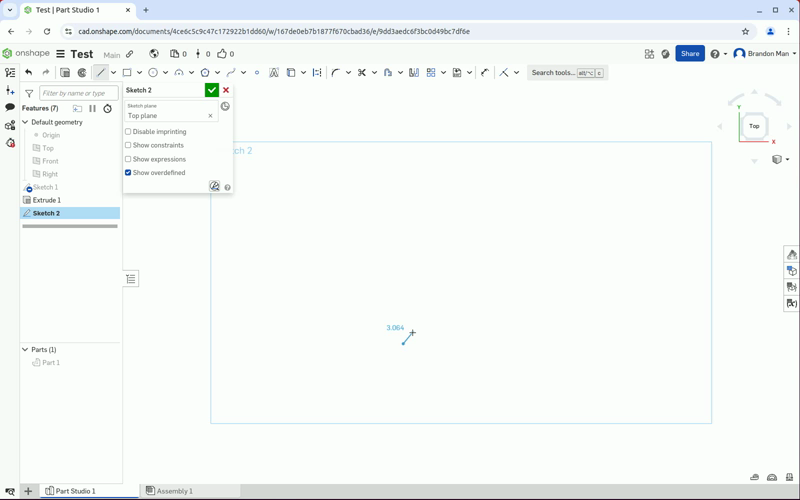
click(412, 332)
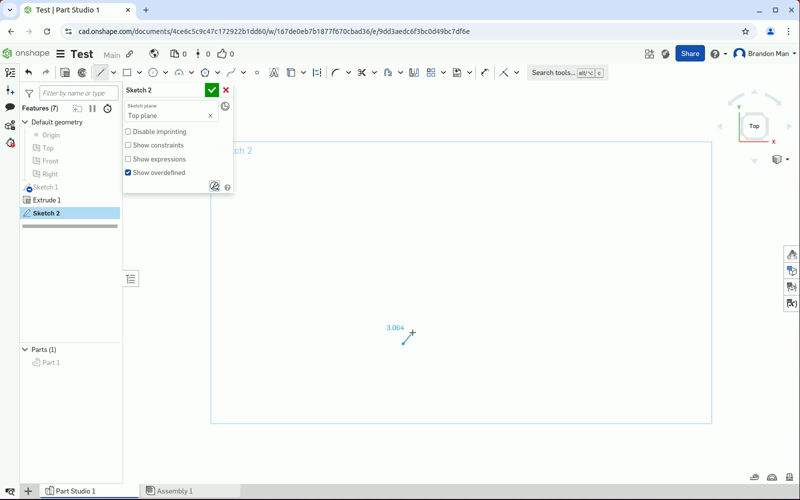
key_up(shift)
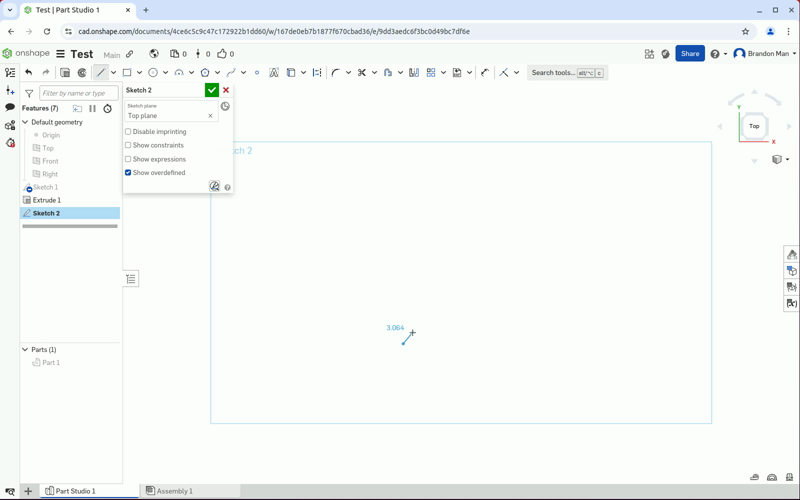
key_down(shift)
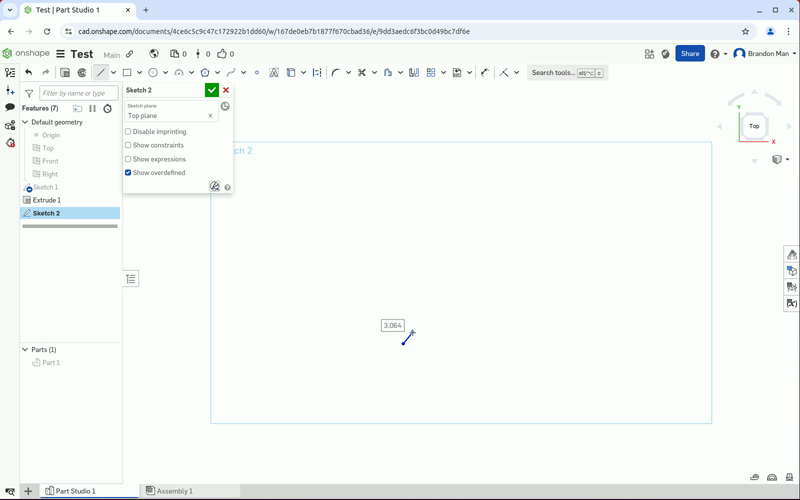
mouse_move(442, 332)
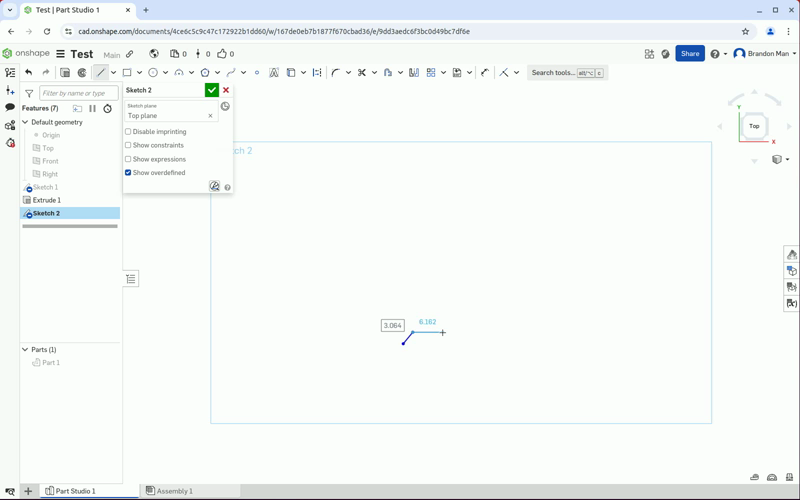
mouse_move(412, 291)
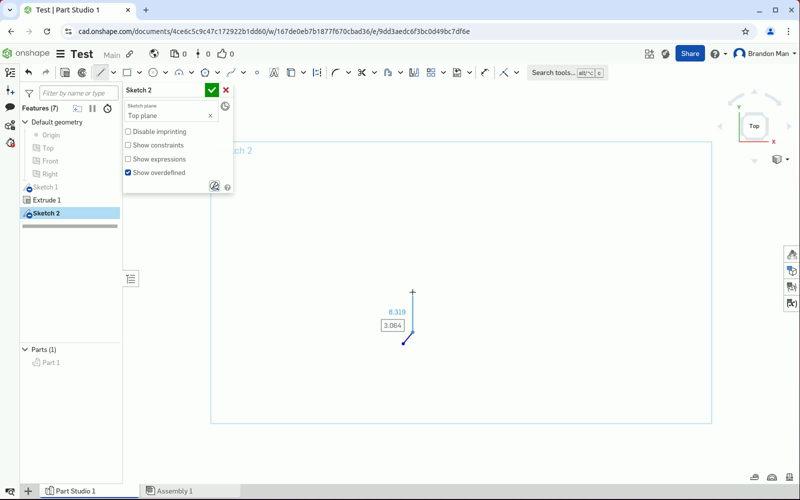
click(412, 291)
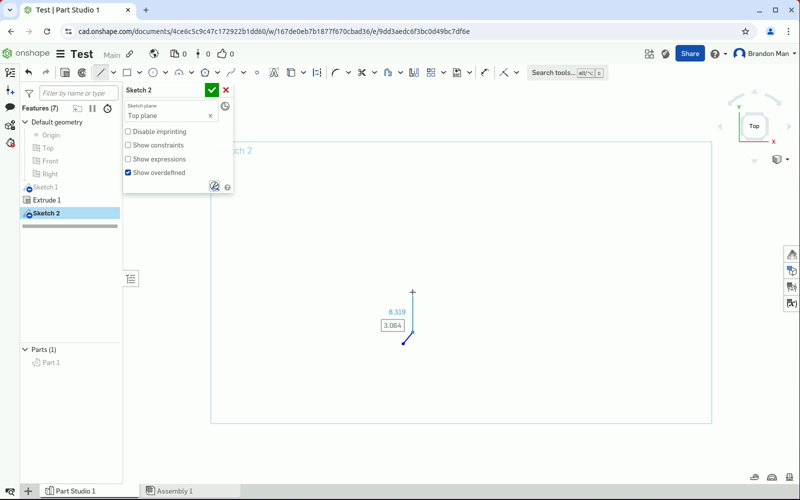
key_up(shift)
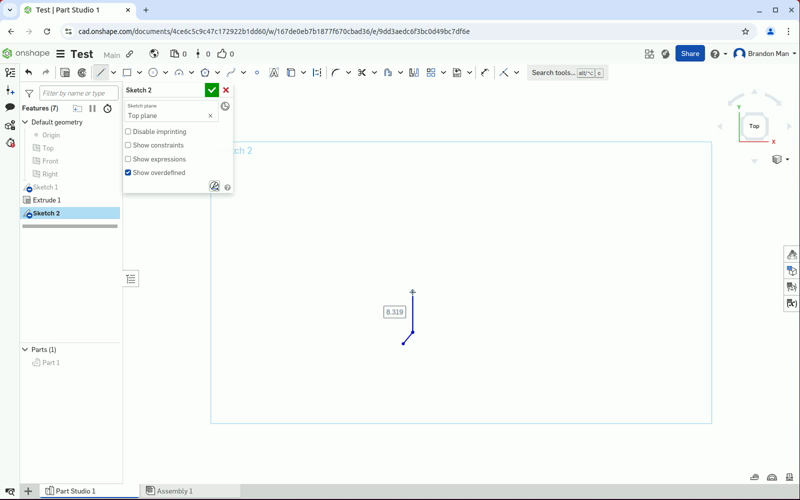
key_down(shift)
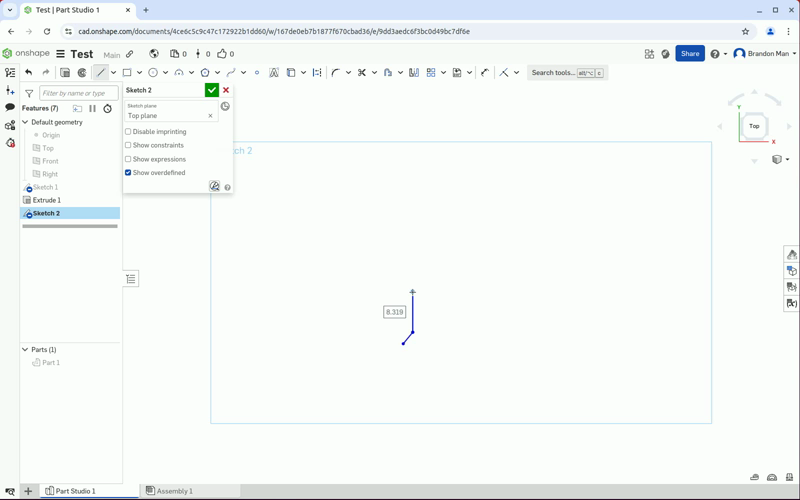
mouse_move(442, 291)
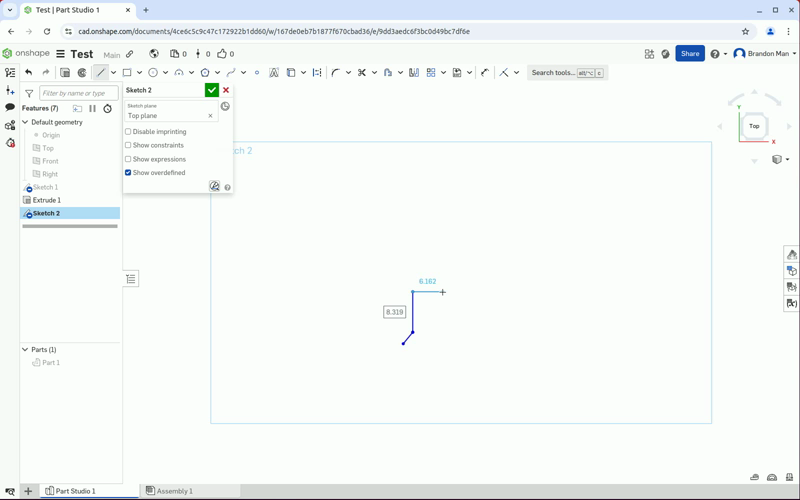
mouse_move(403, 291)
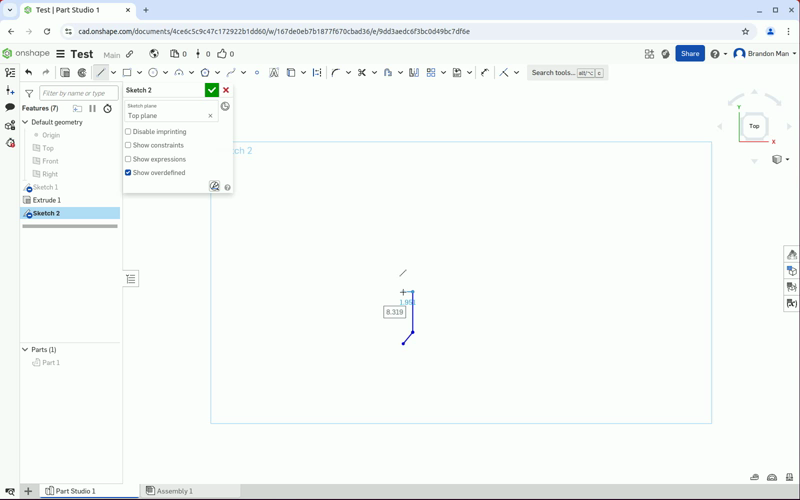
click(403, 291)
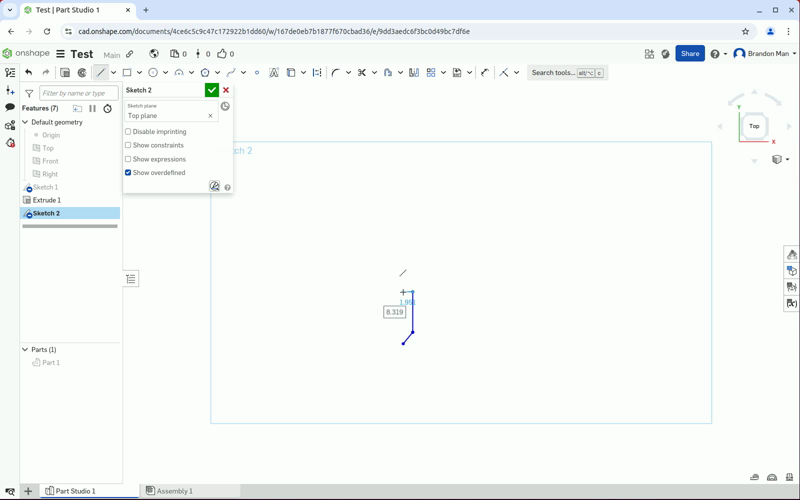
key_up(shift)
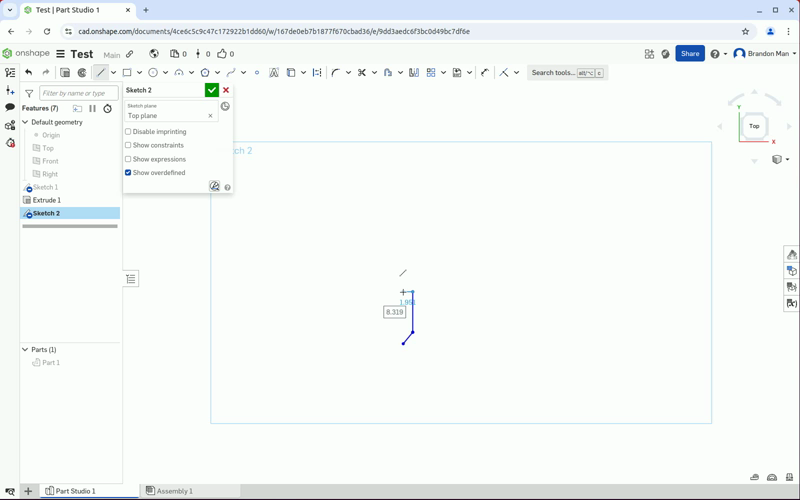
mouse_move(433, 291)
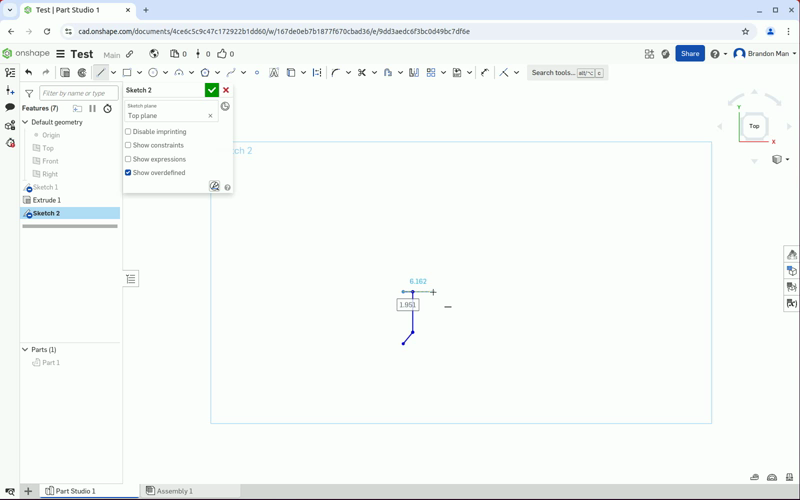
key_down(shift)
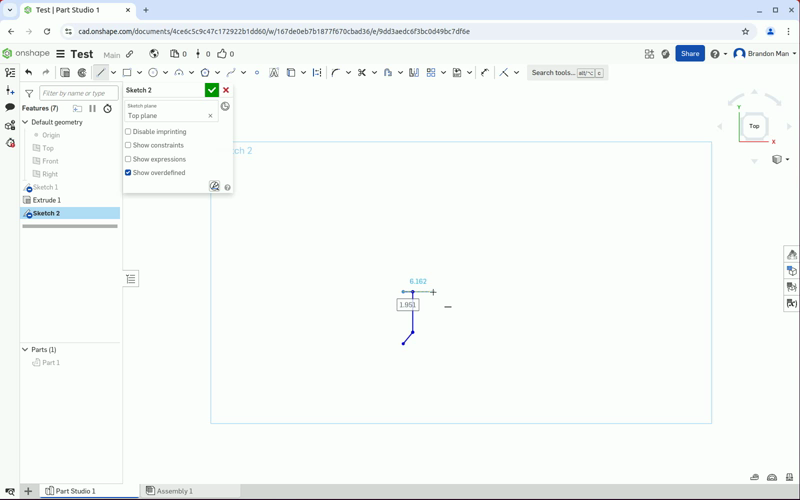
mouse_move(403, 343)
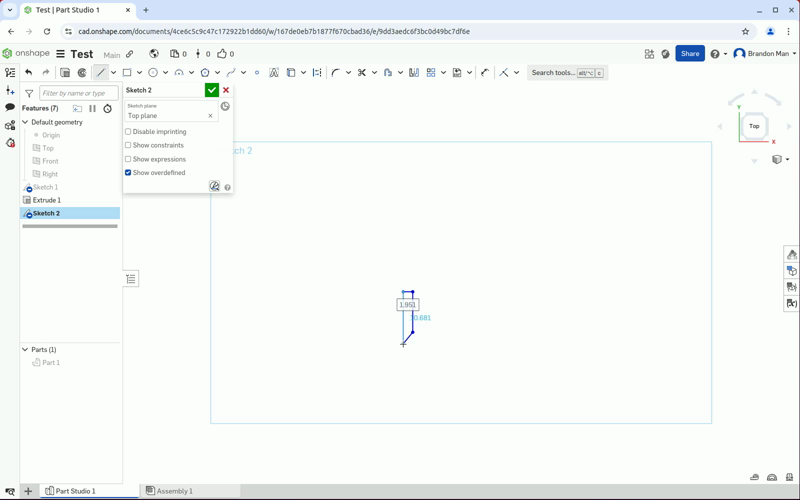
key_up(shift)
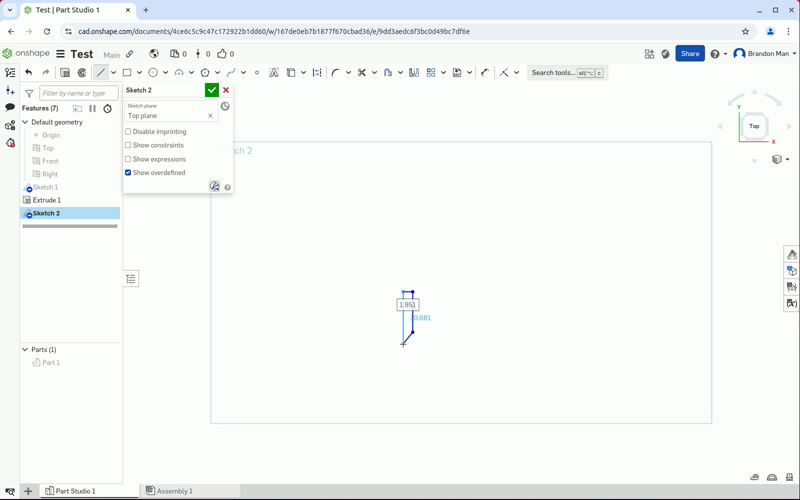
click(403, 343)
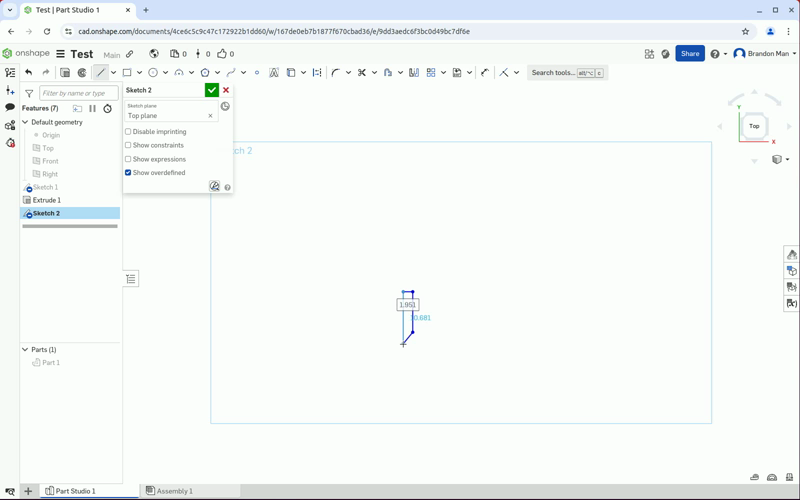
key(esc)
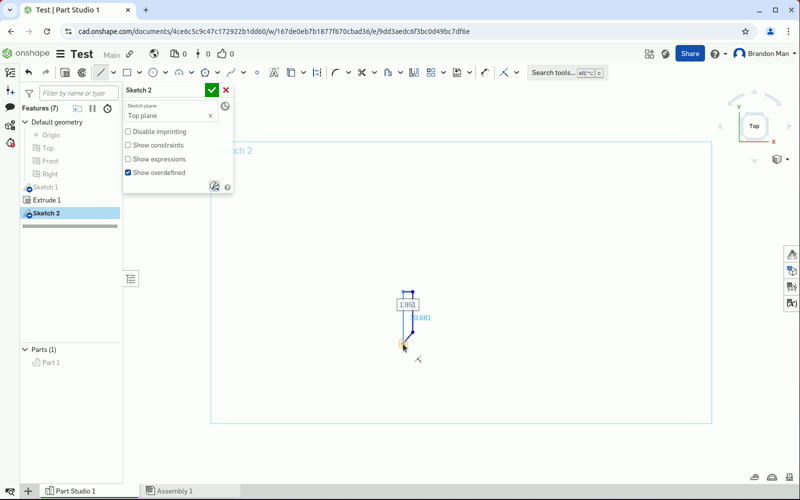
mouse_move(404, 311)
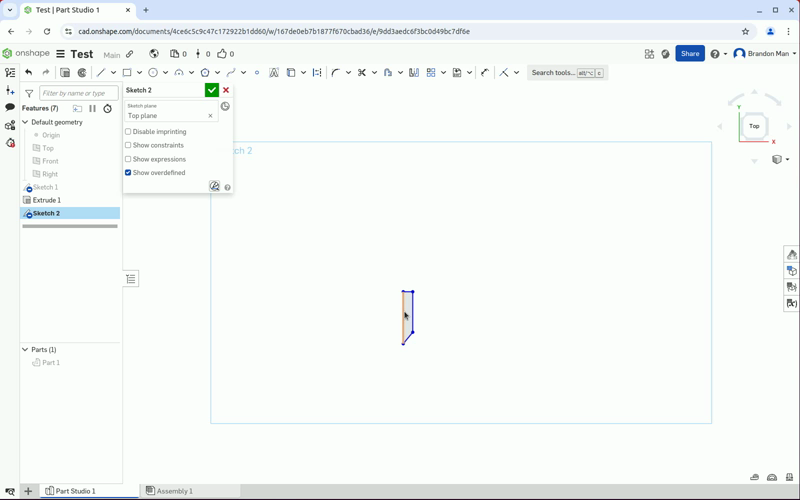
scroll(6)
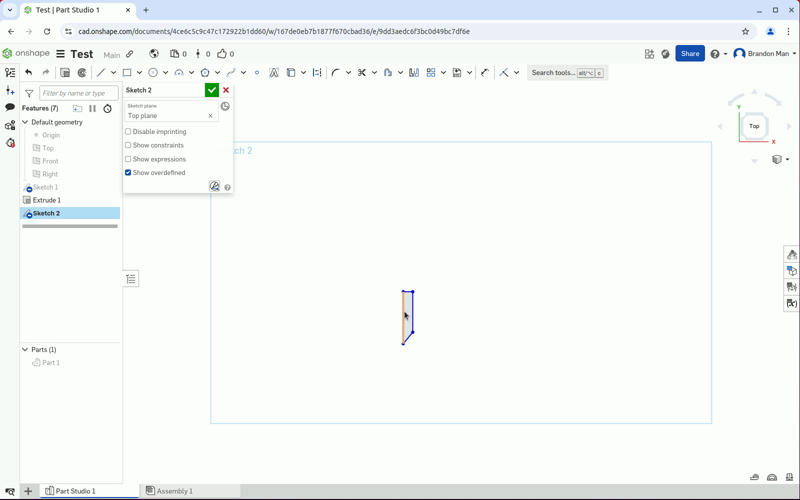
scroll(6)
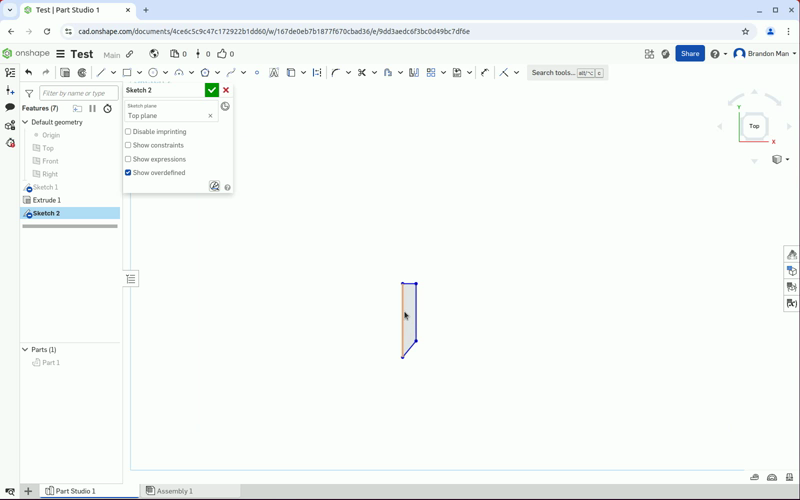
scroll(6)
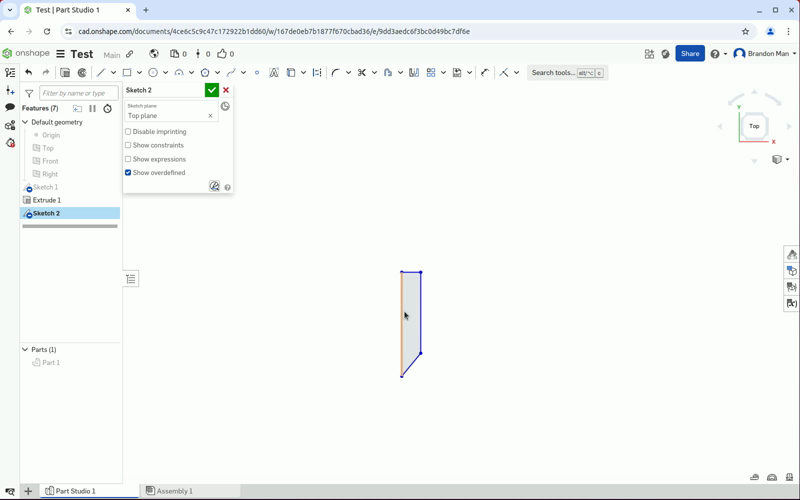
scroll(6)
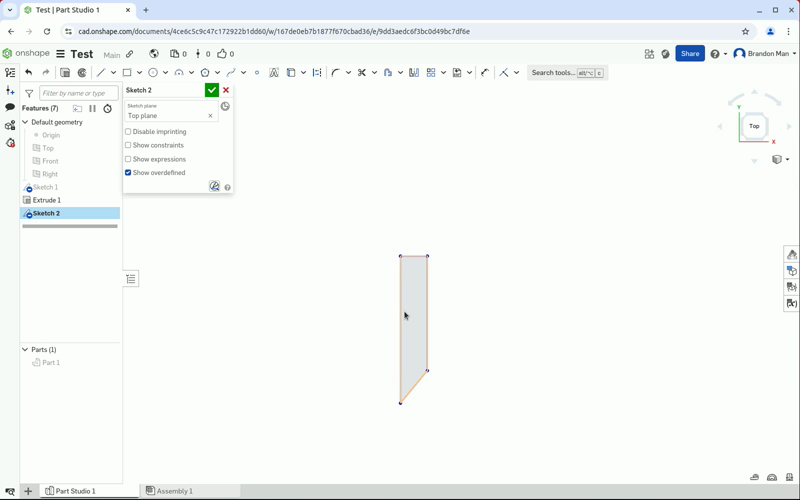
scroll(6)
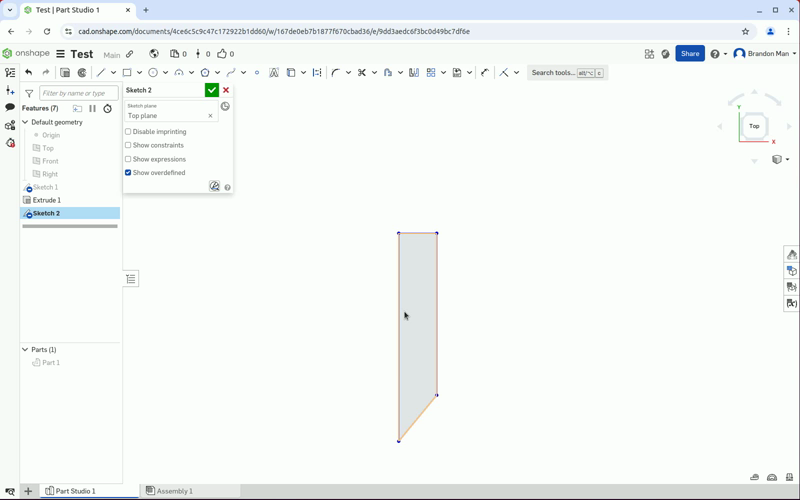
scroll(6)
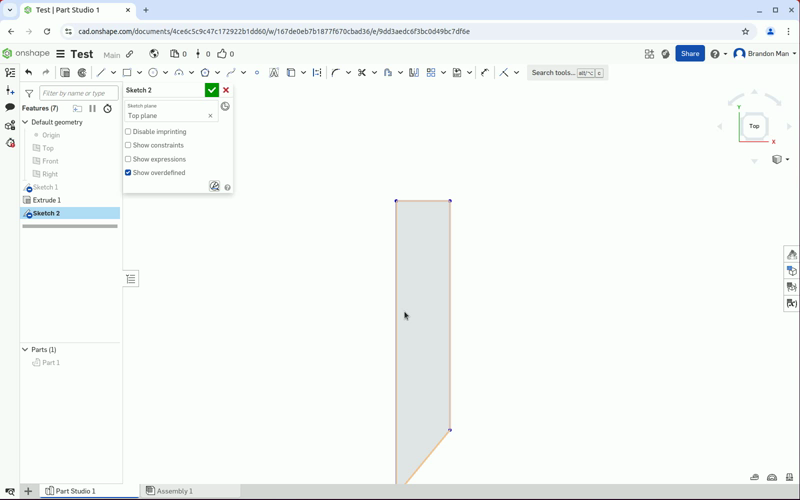
scroll(6)
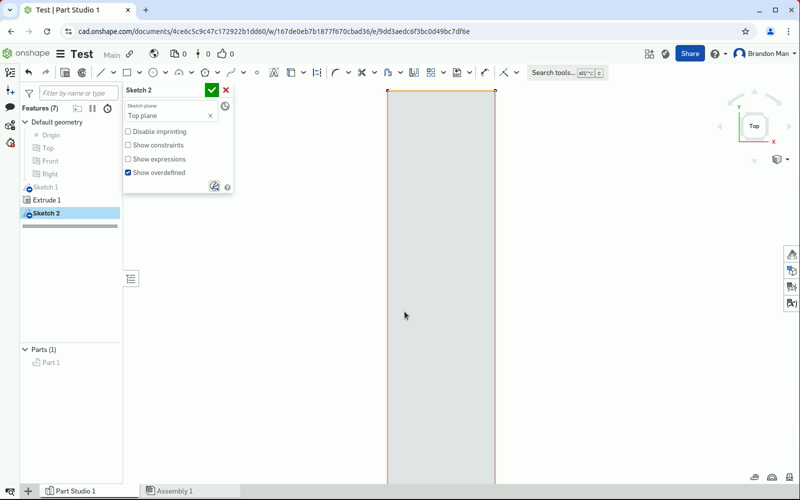
click(404, 311)
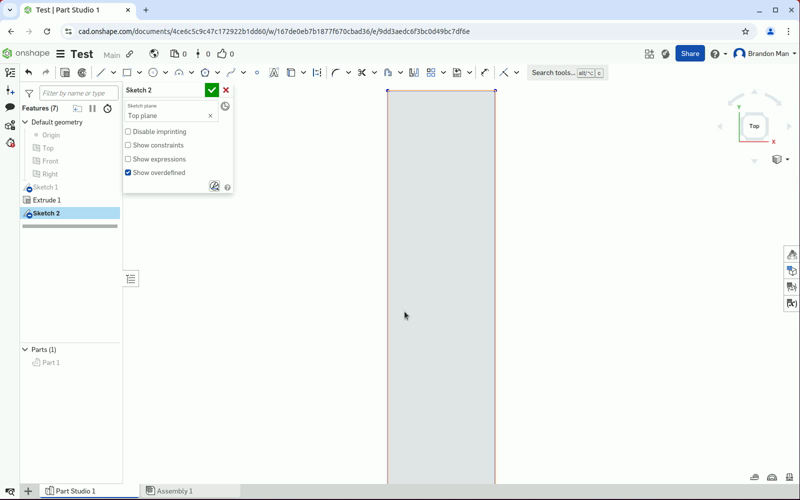
scroll(-6)
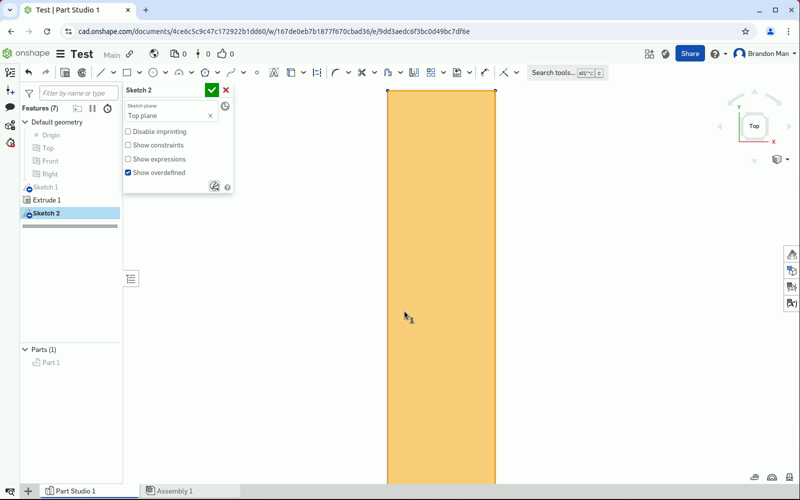
scroll(-6)
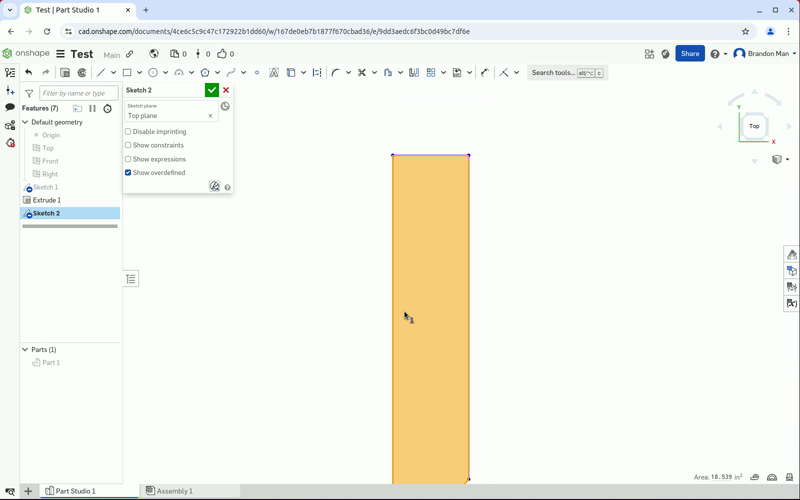
scroll(-6)
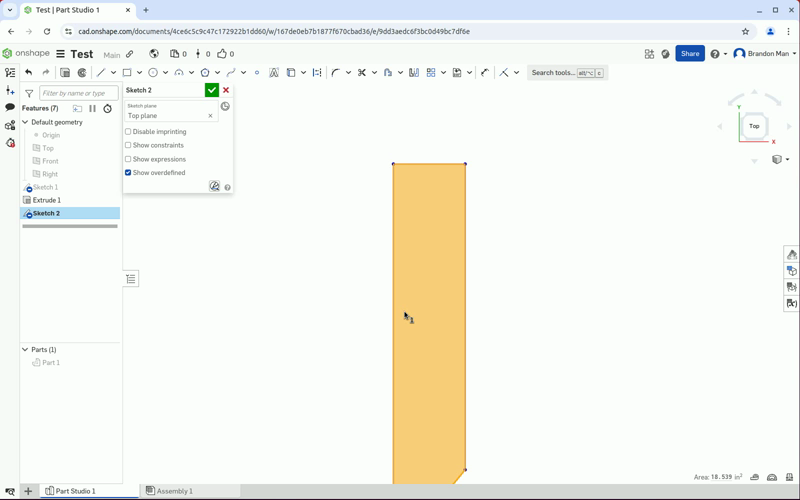
scroll(-6)
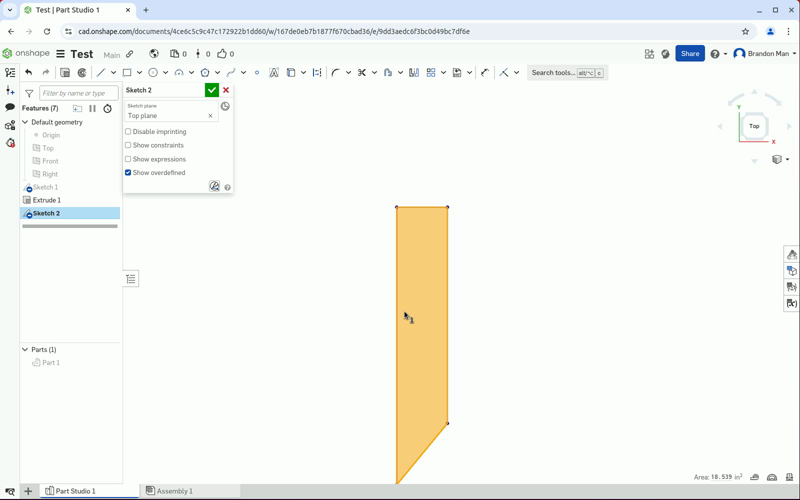
scroll(-6)
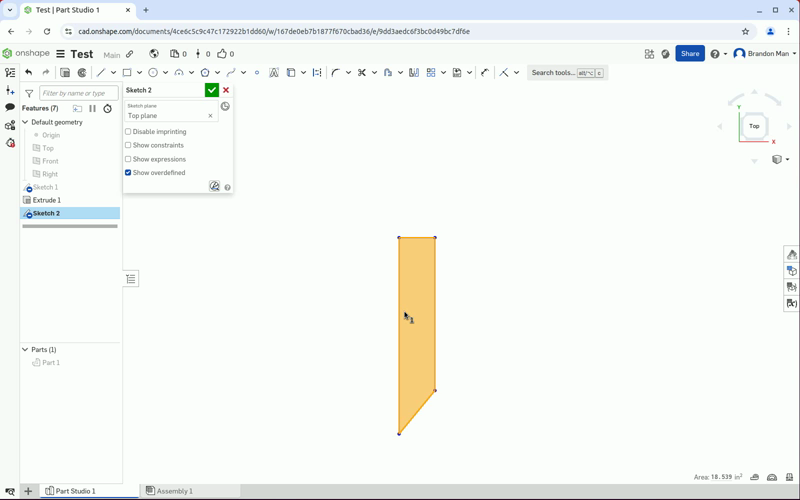
scroll(-6)
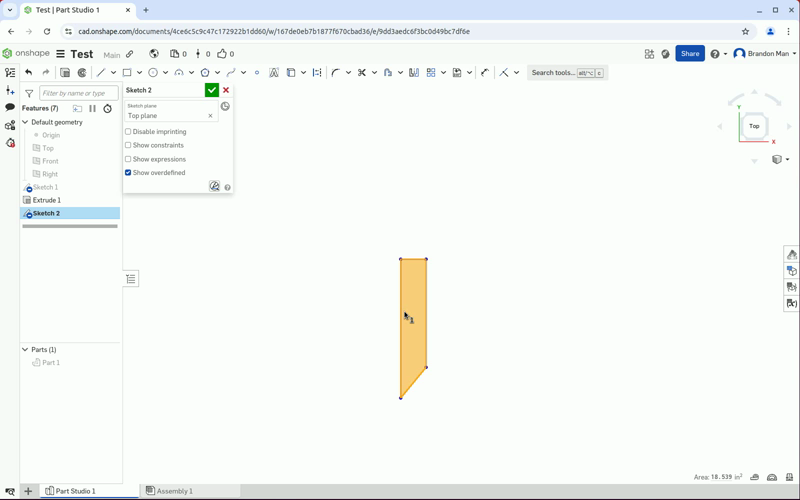
scroll(-6)
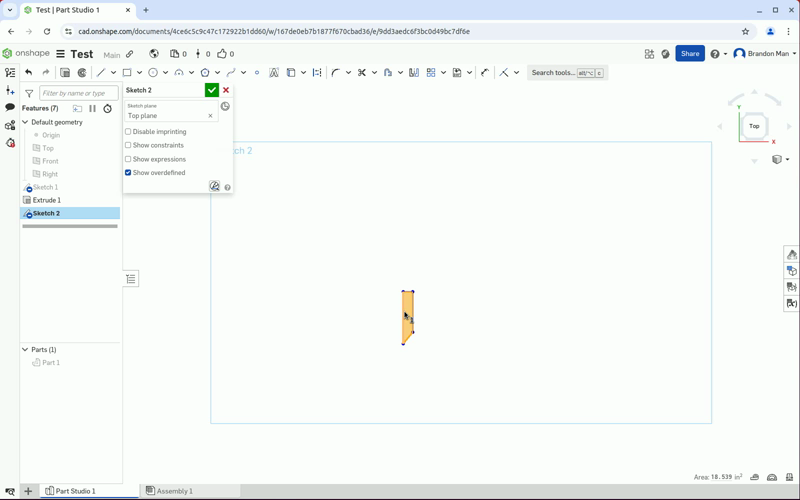
mouse_move(73, 352)
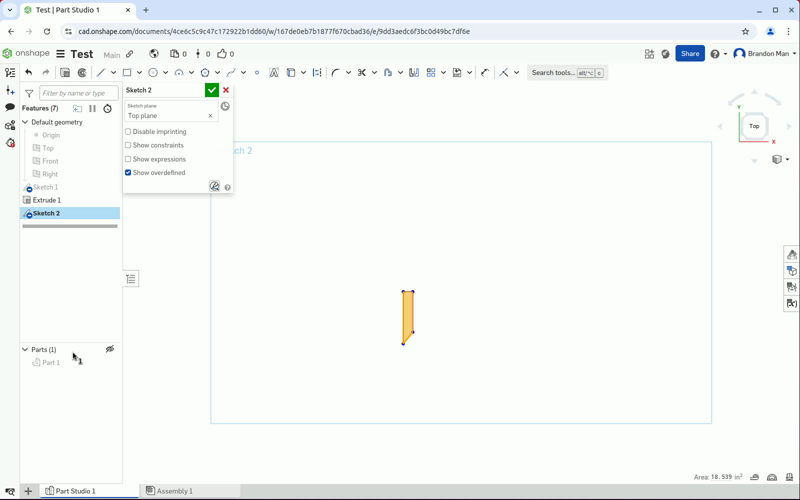
key(shift+y)
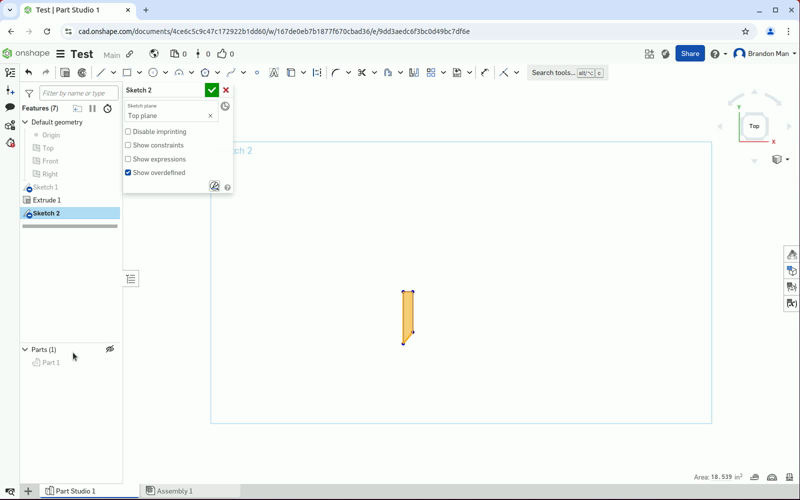
key(shift+e)
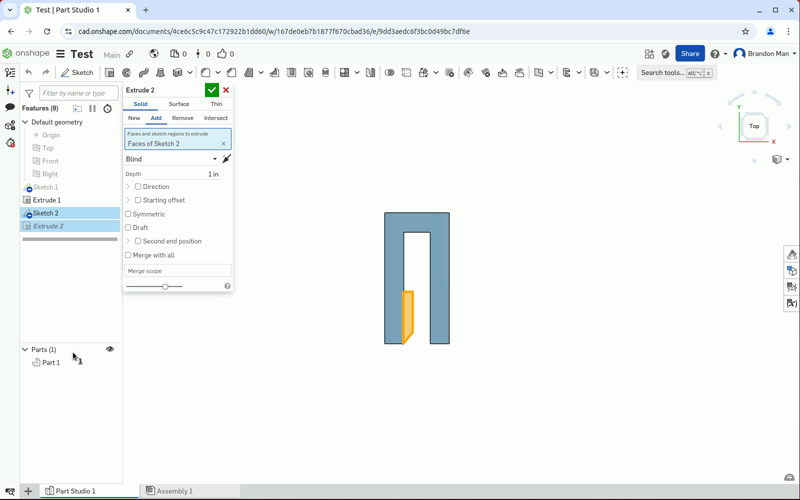
mouse_move(143, 106)
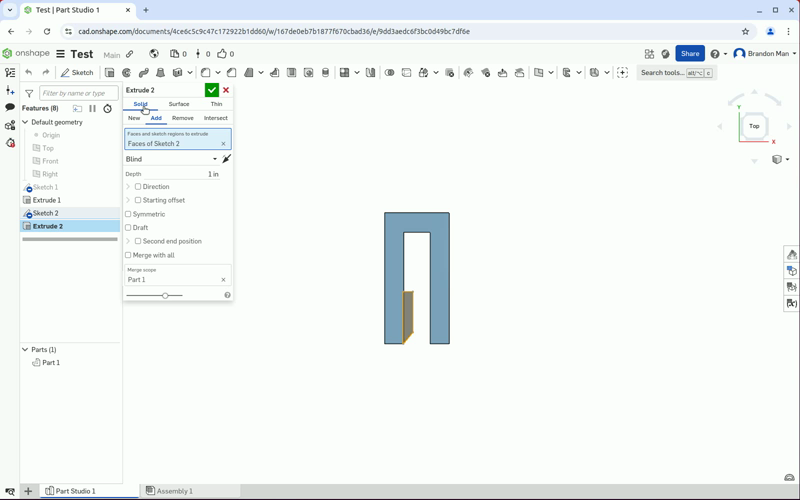
click(143, 106)
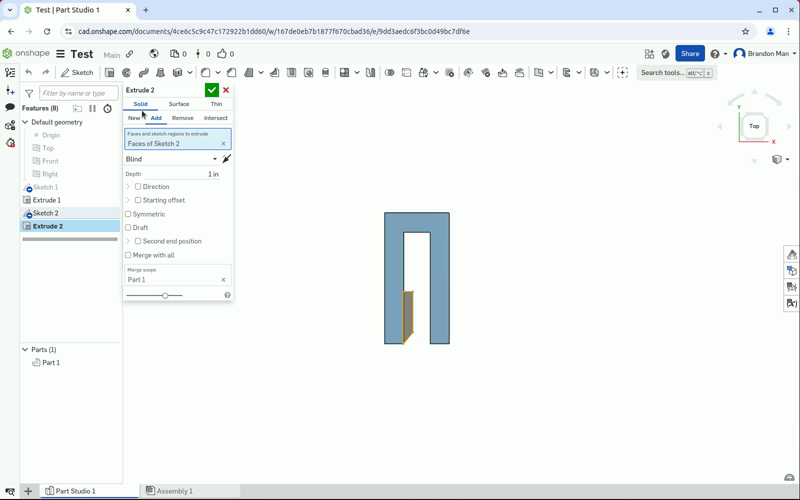
mouse_move(137, 120)
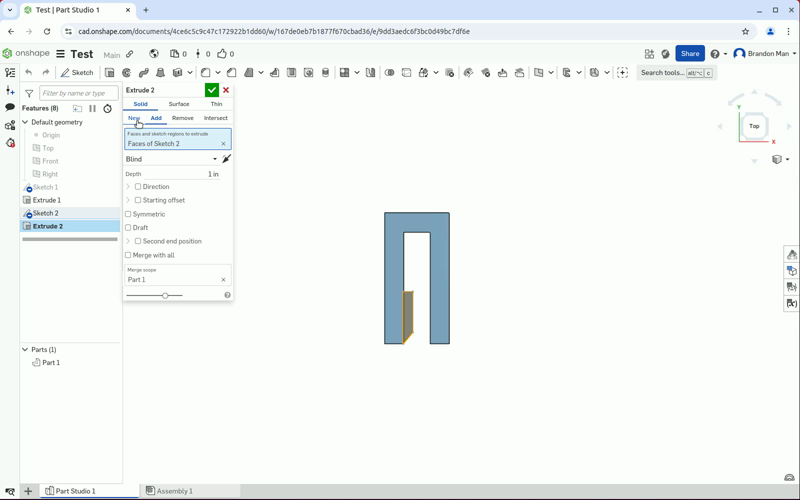
click(137, 120)
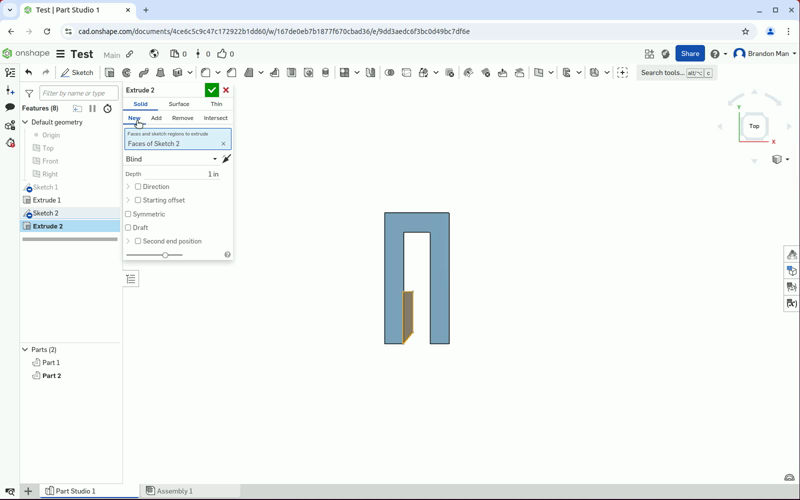
key(tab, 4)
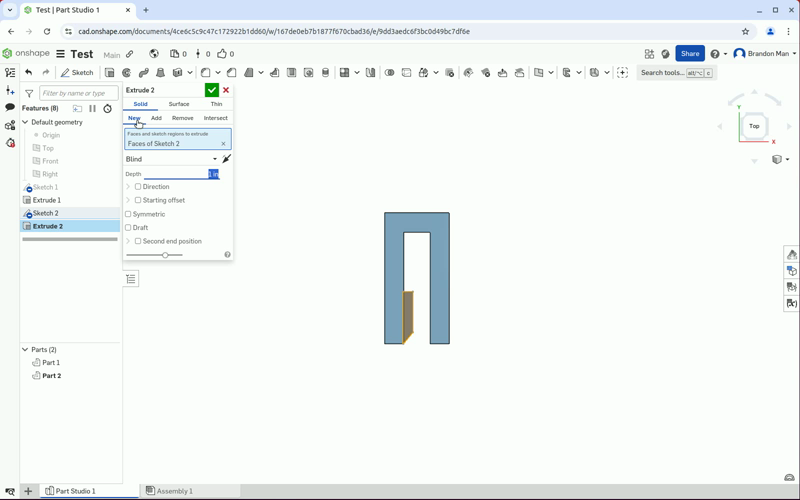
text(23.108)
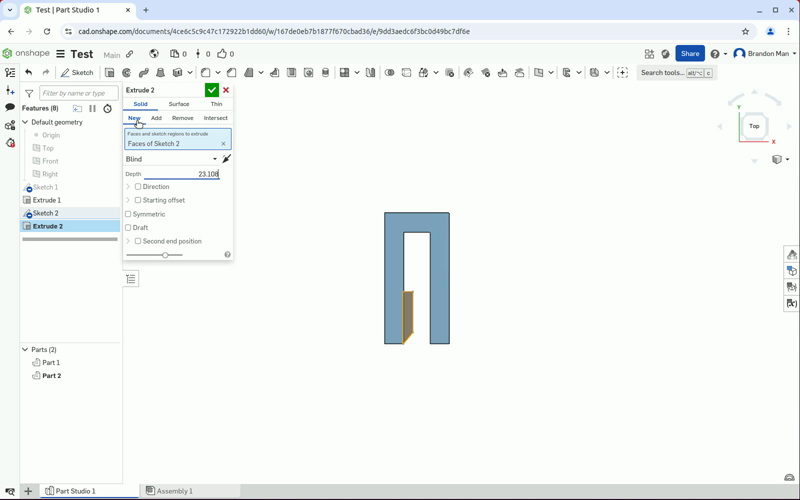
key(enter)
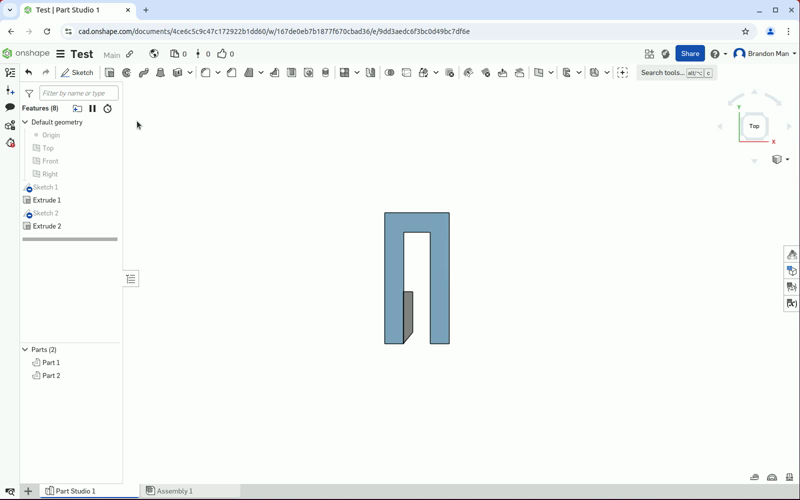
key(shift+h)
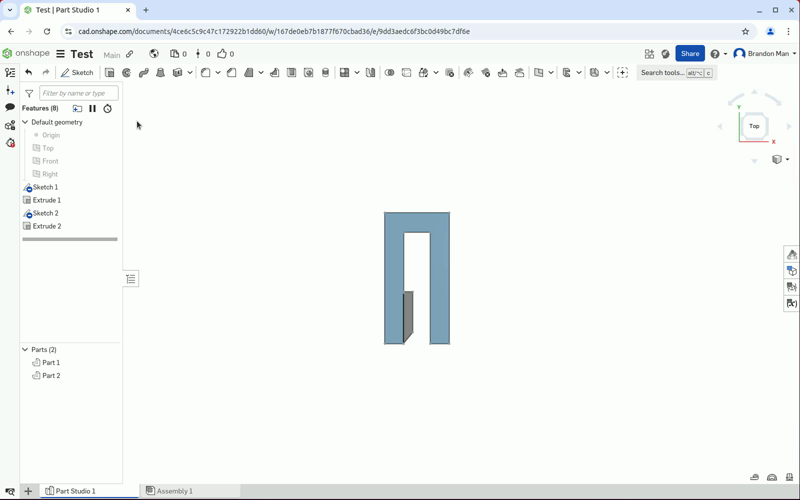
key(shift+h)
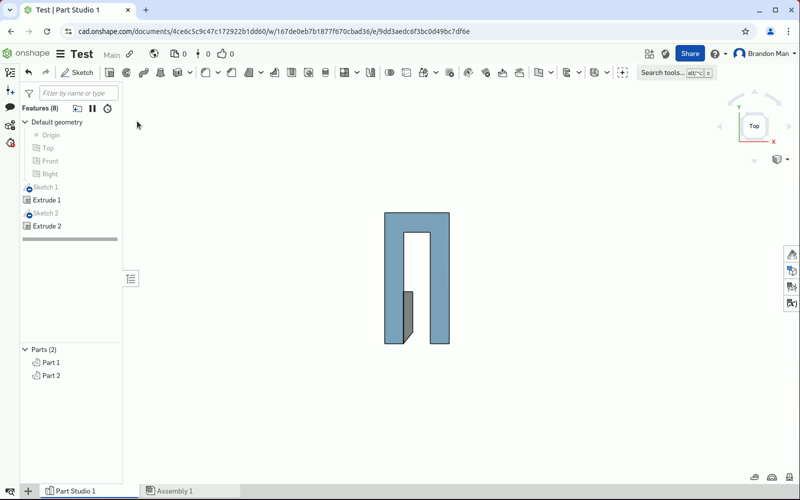
mouse_move(73, 189)
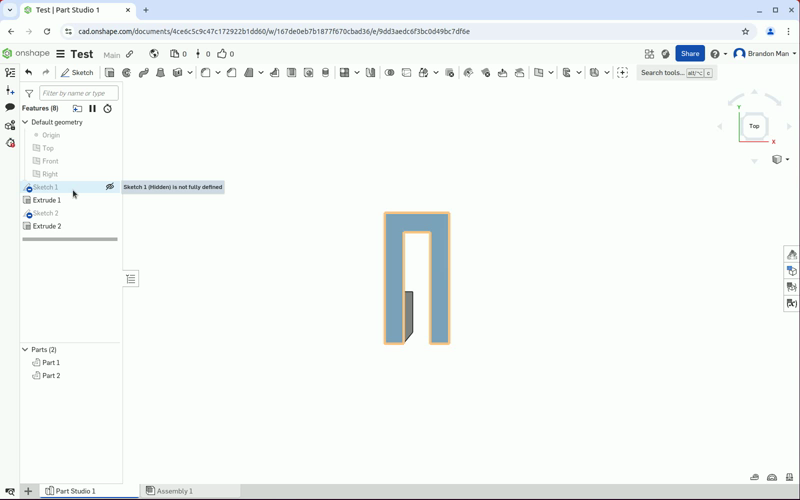
click(73, 189)
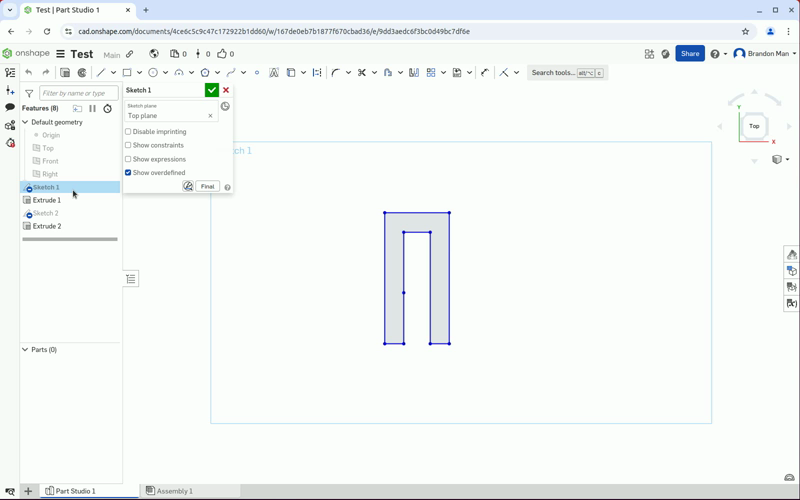
mouse_move(229, 92)
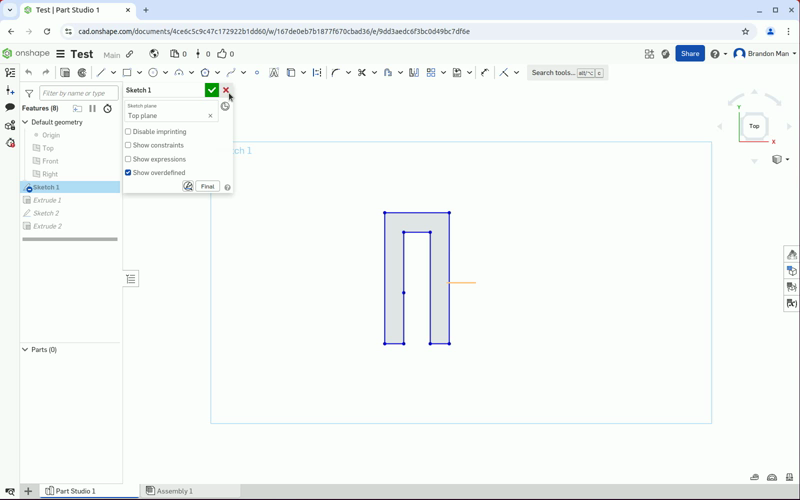
click(229, 92)
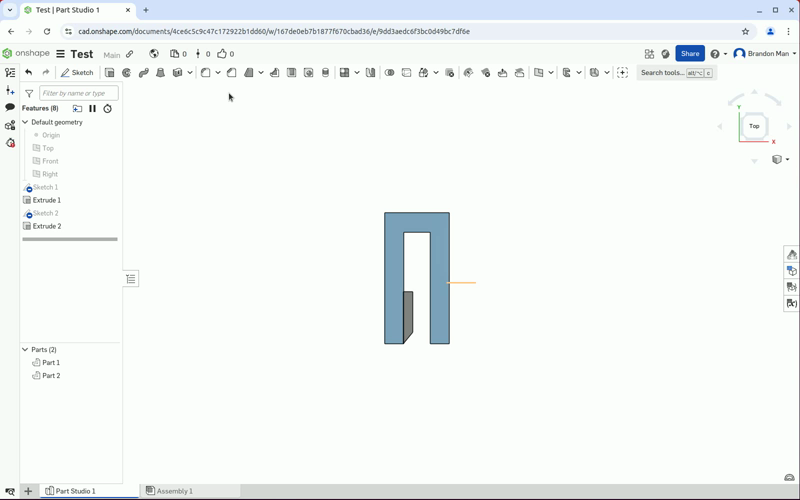
mouse_move(73, 352)
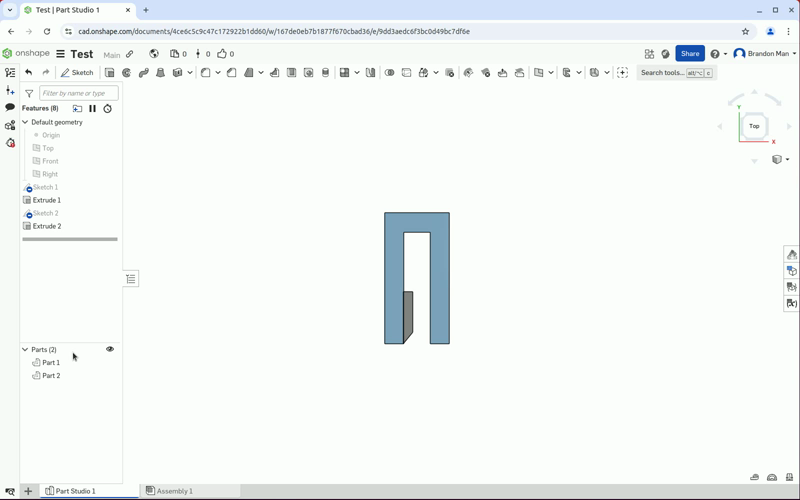
key(y)
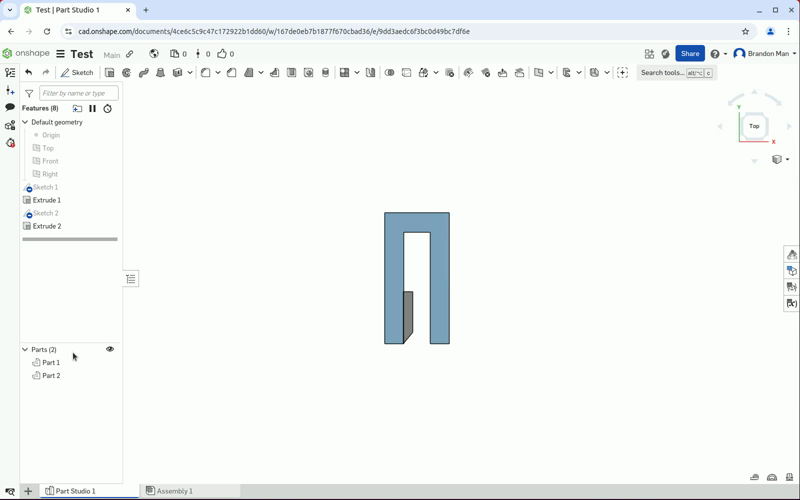
key(shift+p)
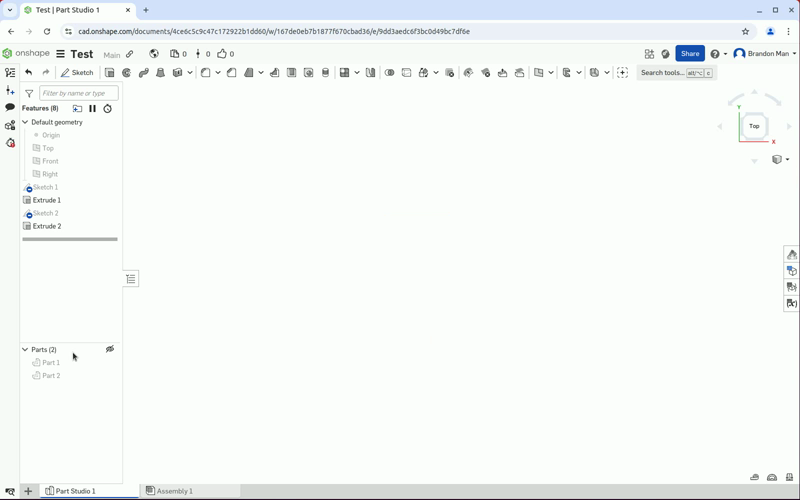
key(space)
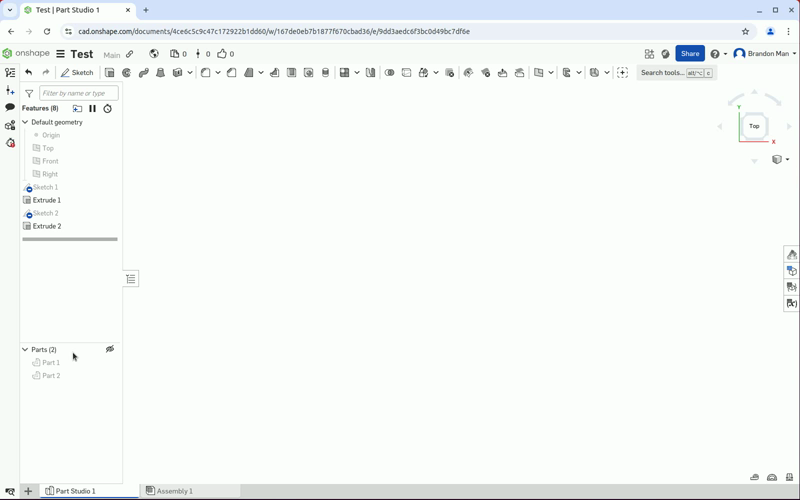
key_down(shift)
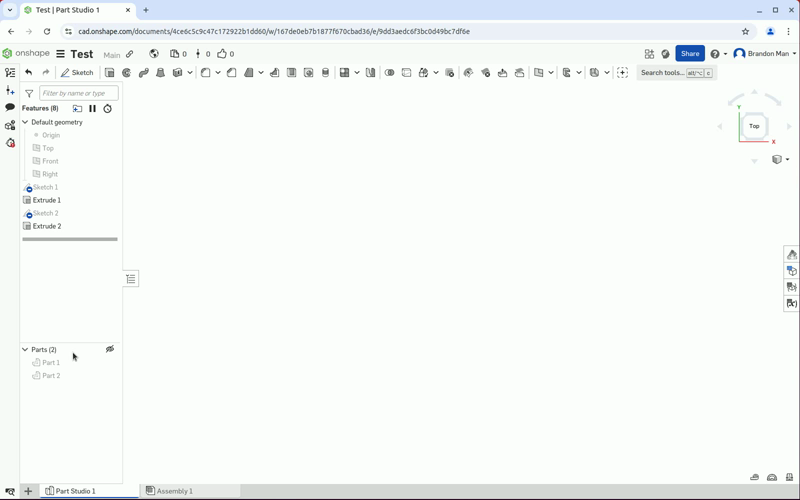
key(up)
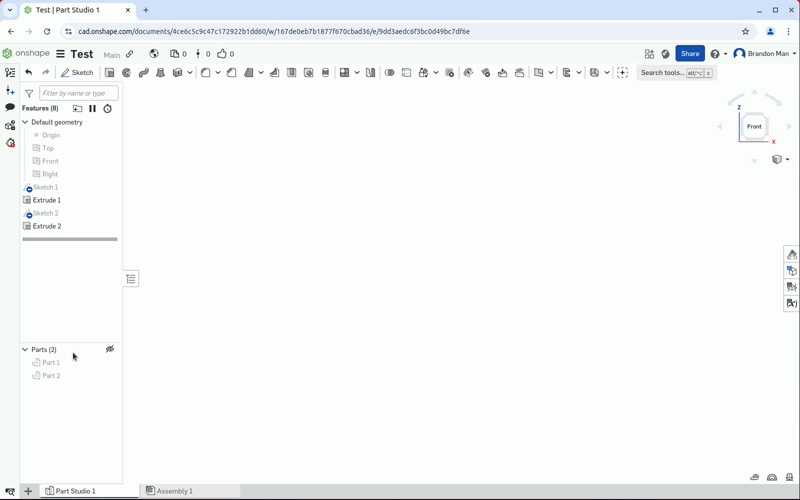
key_up(shift)
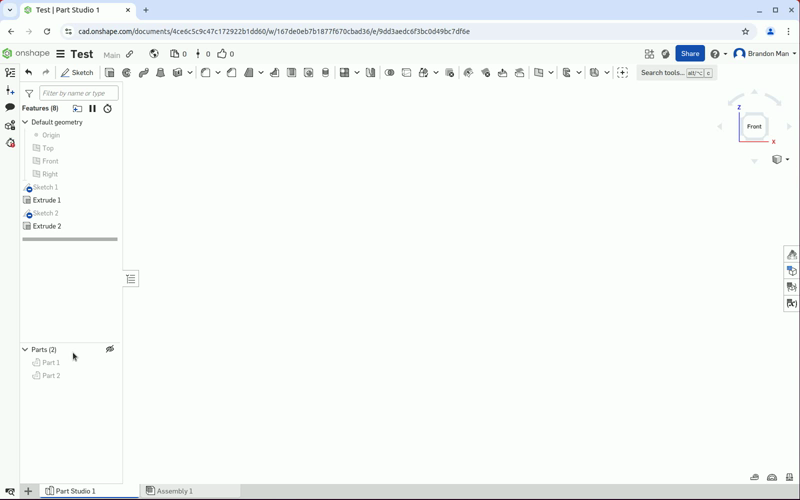
key(space)
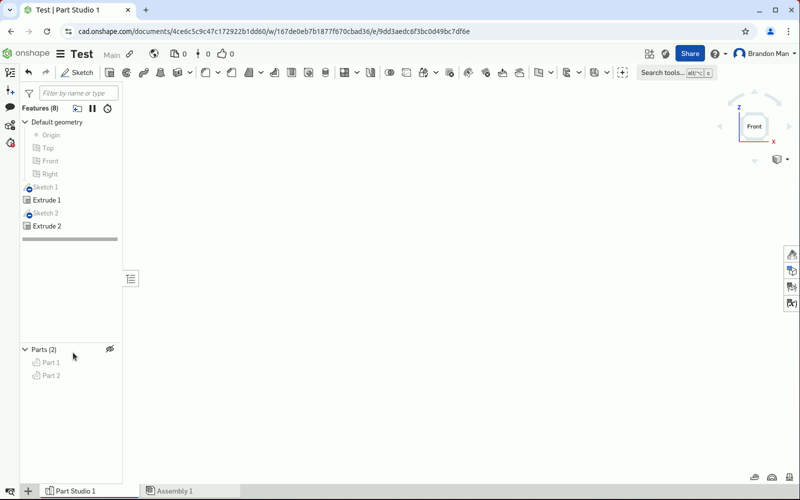
key_down(shift)
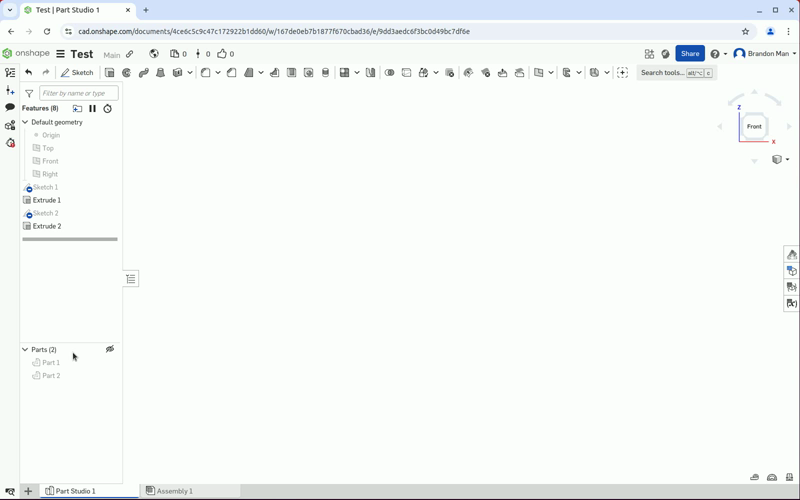
key(left)
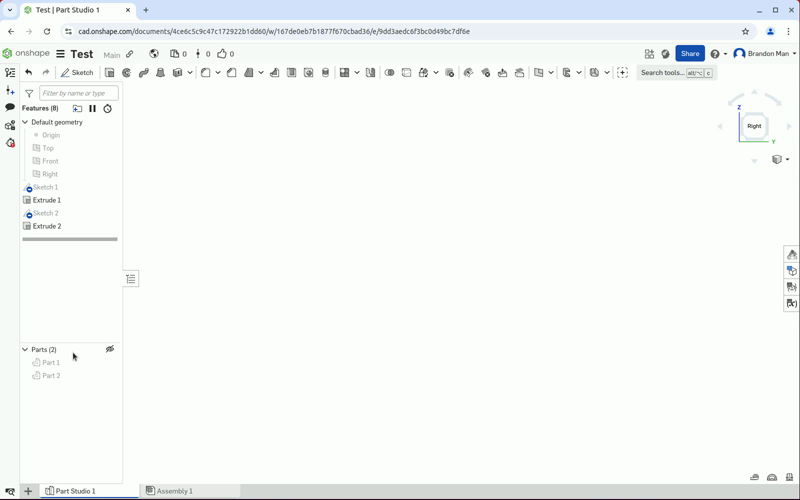
key_up(shift)
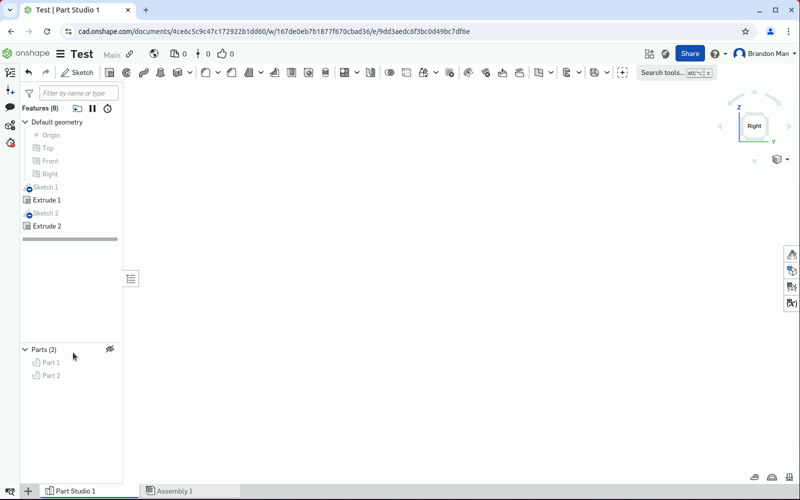
mouse_move(73, 352)
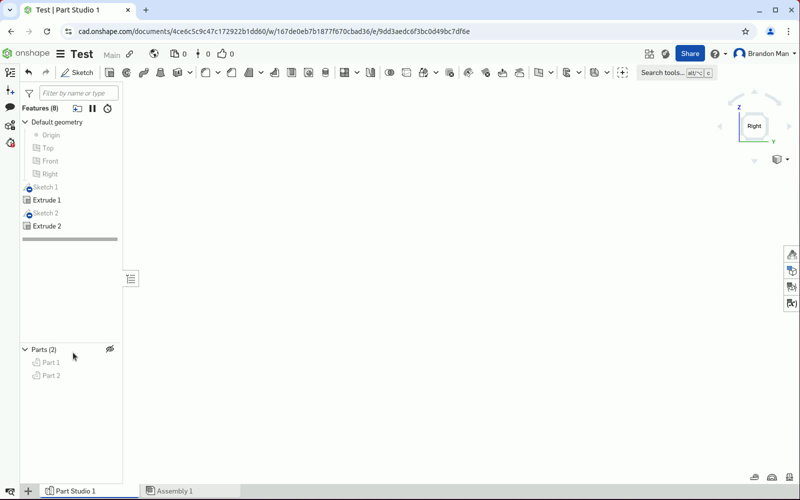
key(shift+y)
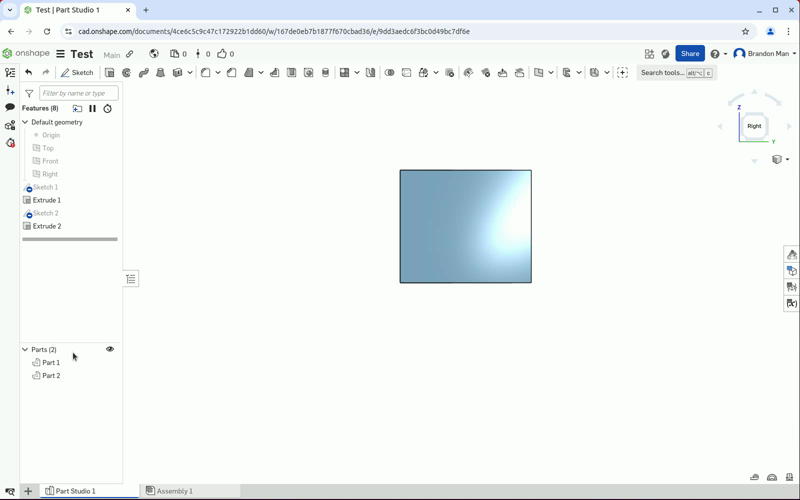
mouse_move(541, 75)
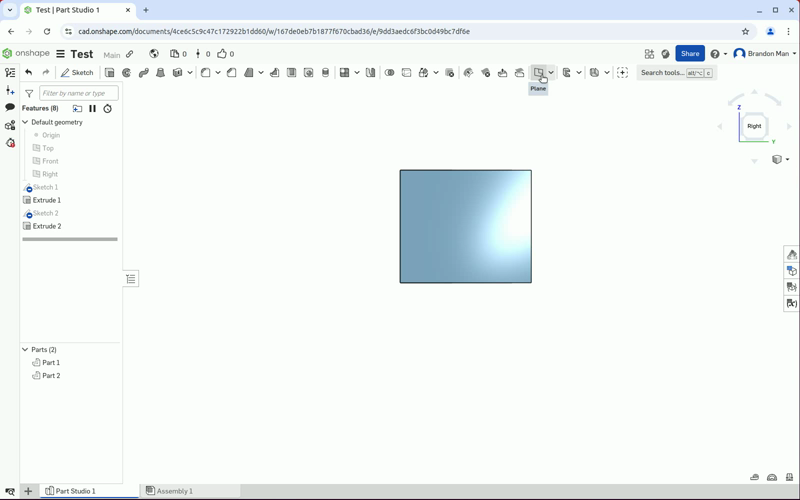
click(541, 75)
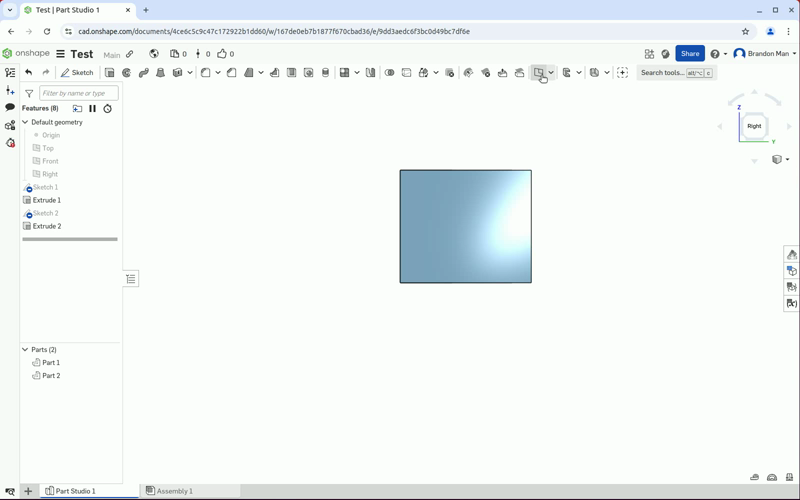
mouse_move(73, 176)
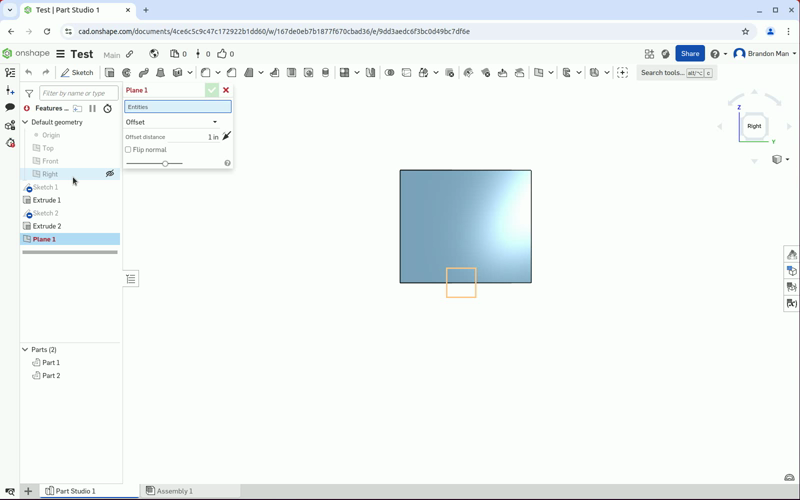
click(73, 176)
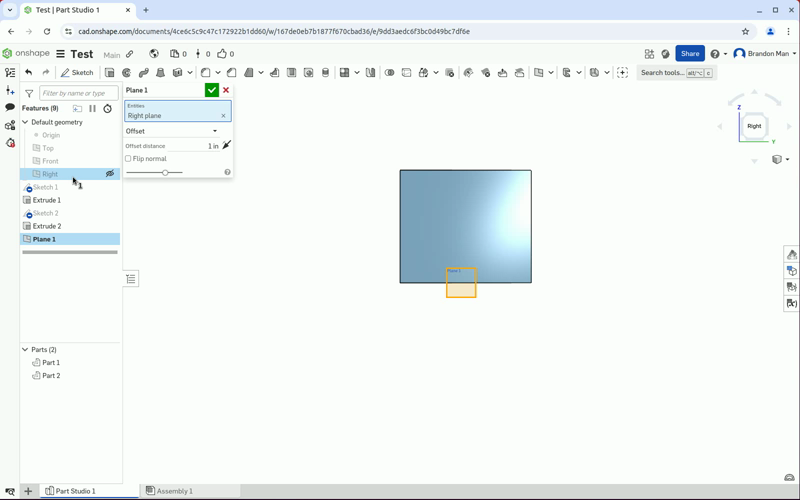
key(tab, 2)
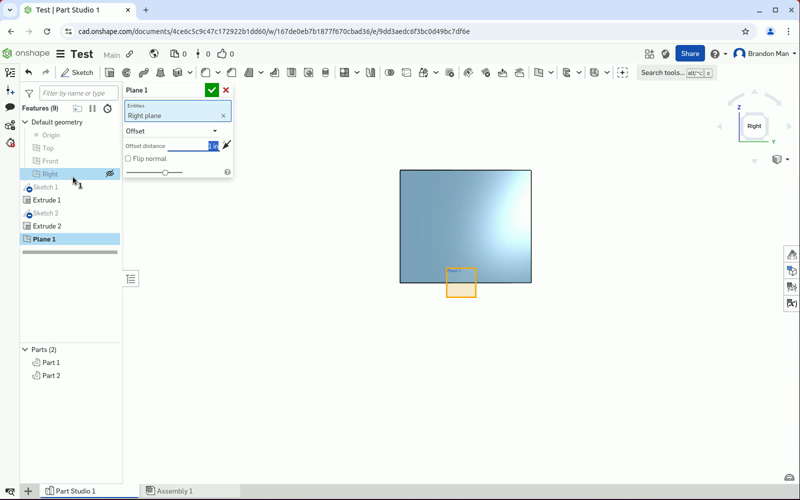
text(15.652)
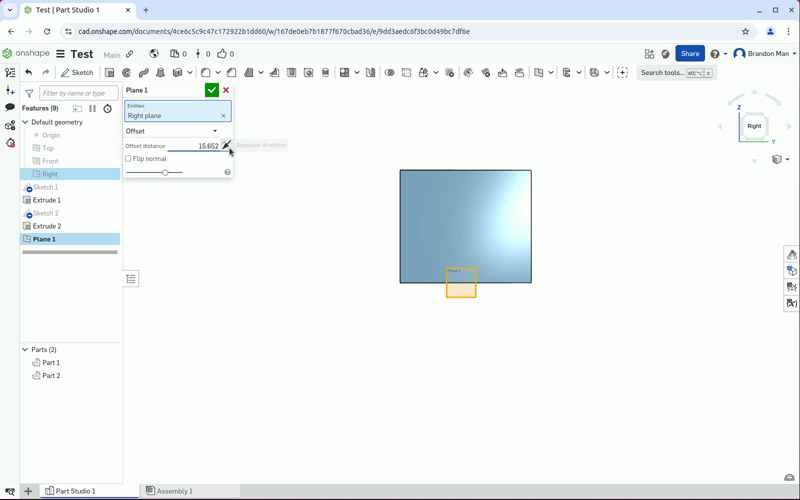
mouse_move(229, 147)
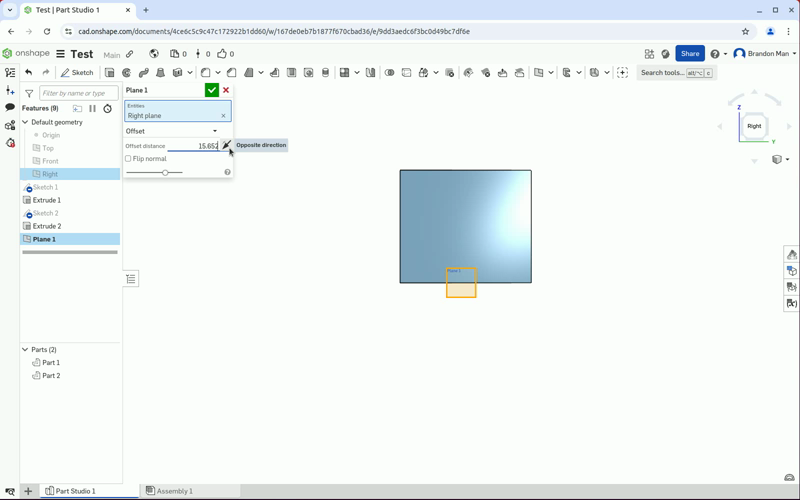
click(229, 147)
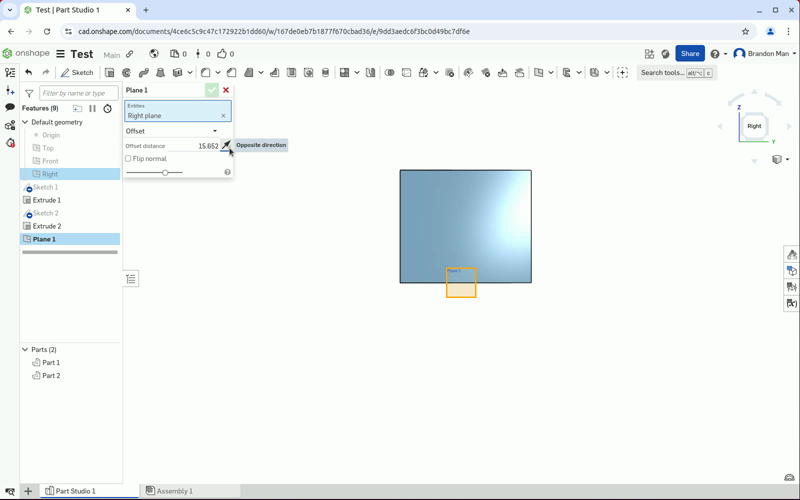
key(enter, 2)
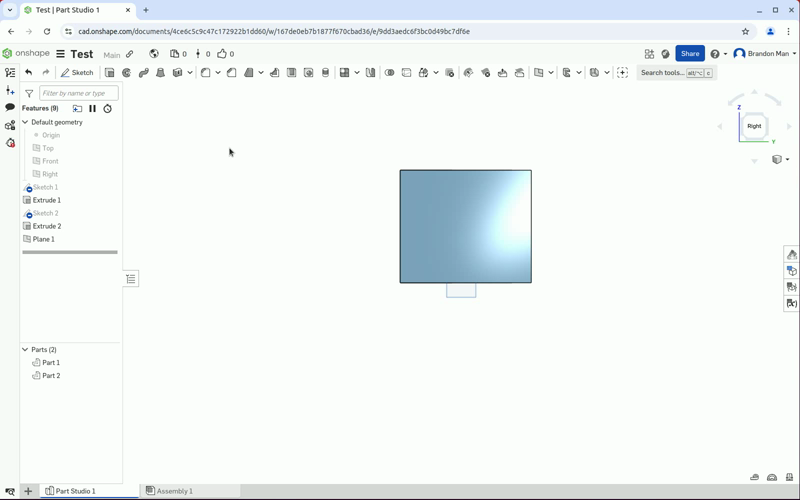
key(shift+s)
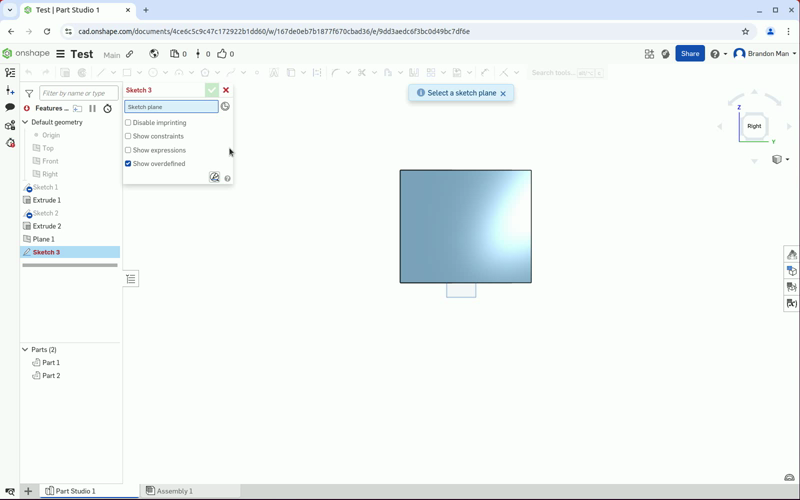
mouse_move(73, 241)
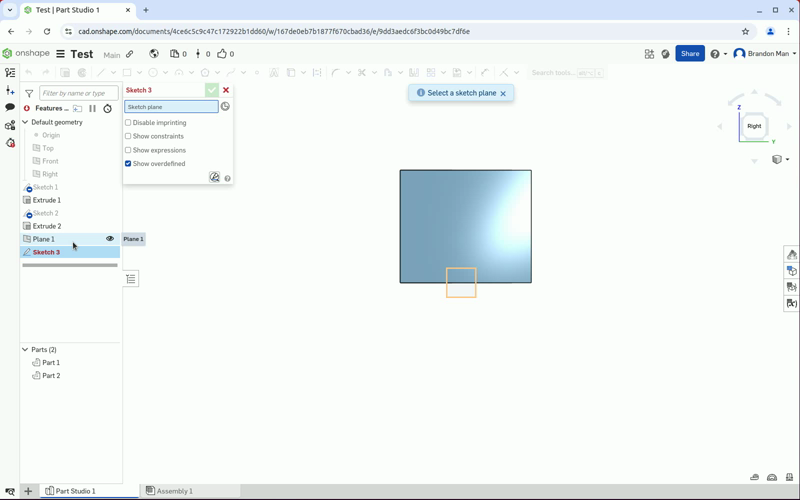
click(73, 241)
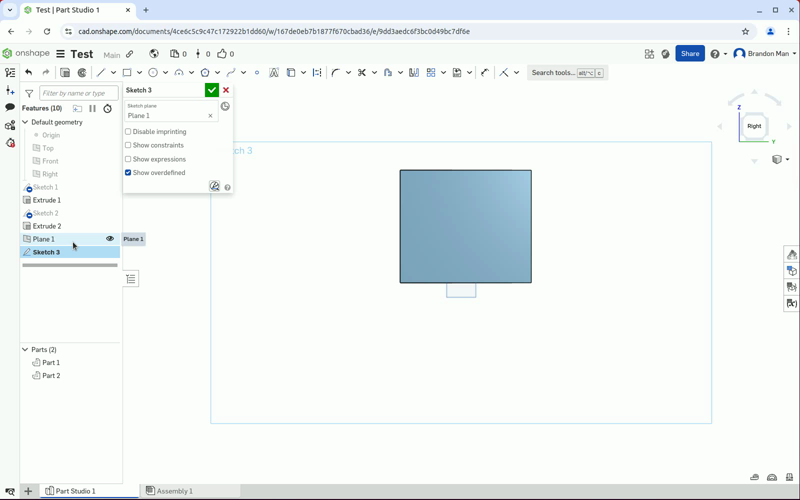
mouse_move(73, 352)
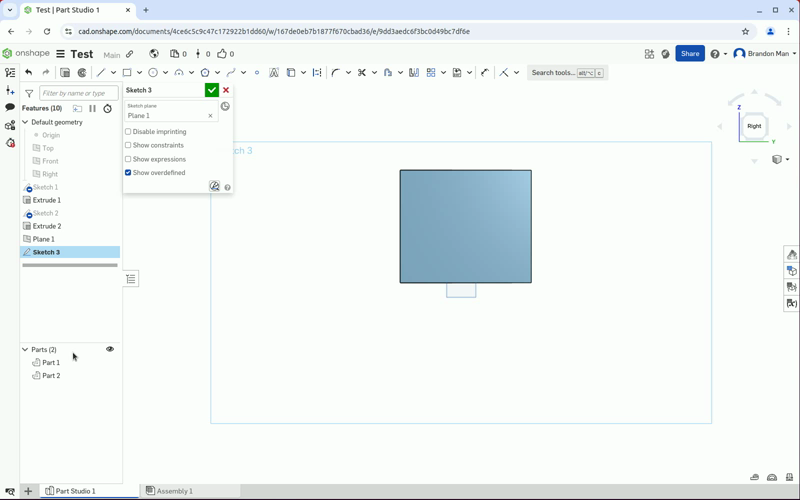
key(y)
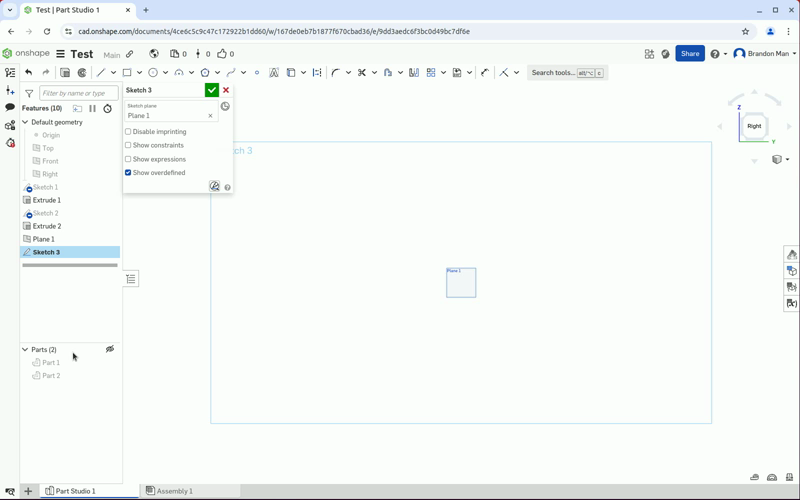
key(c)
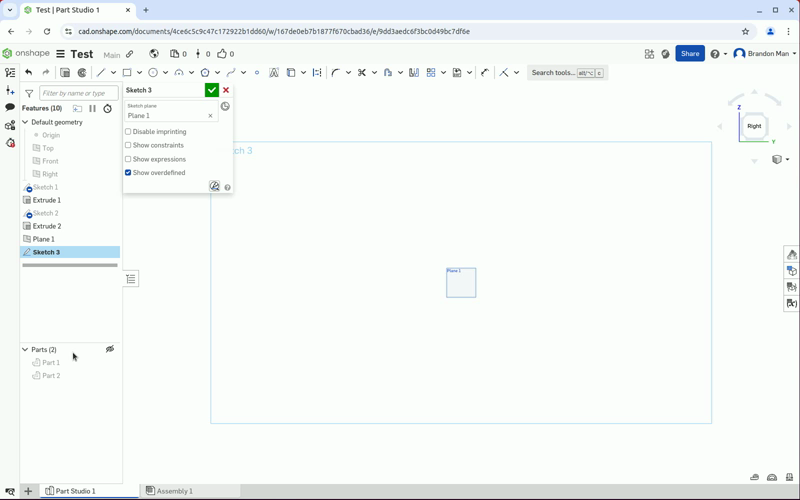
key_down(shift)
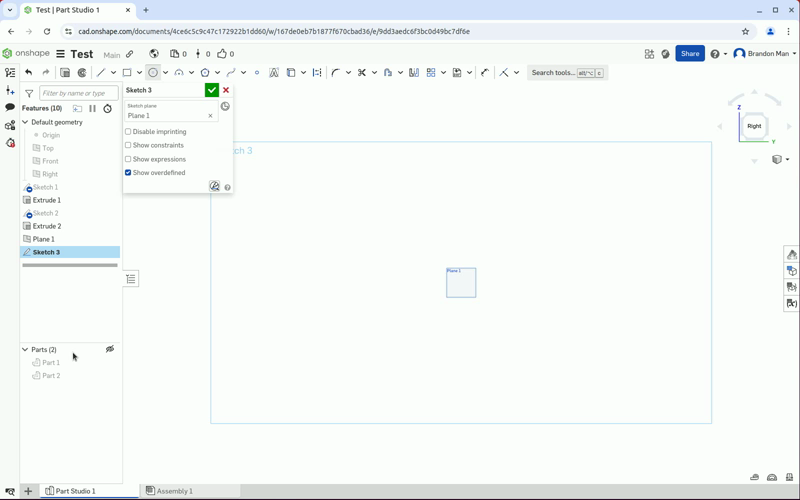
mouse_move(503, 226)
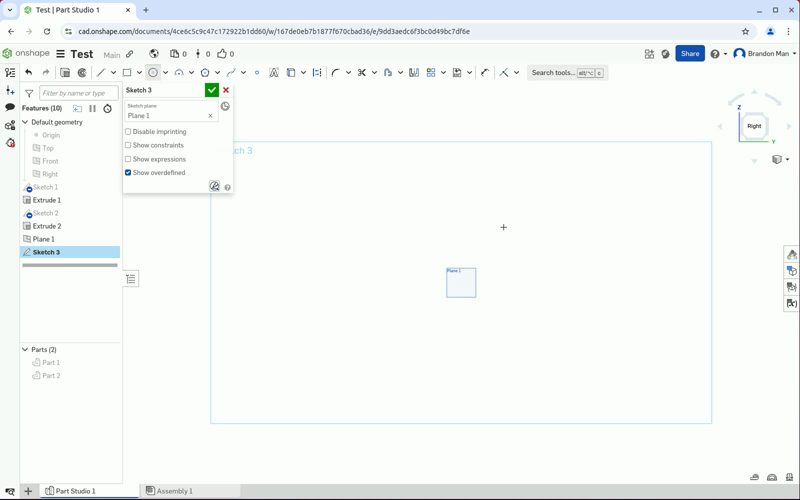
click(503, 226)
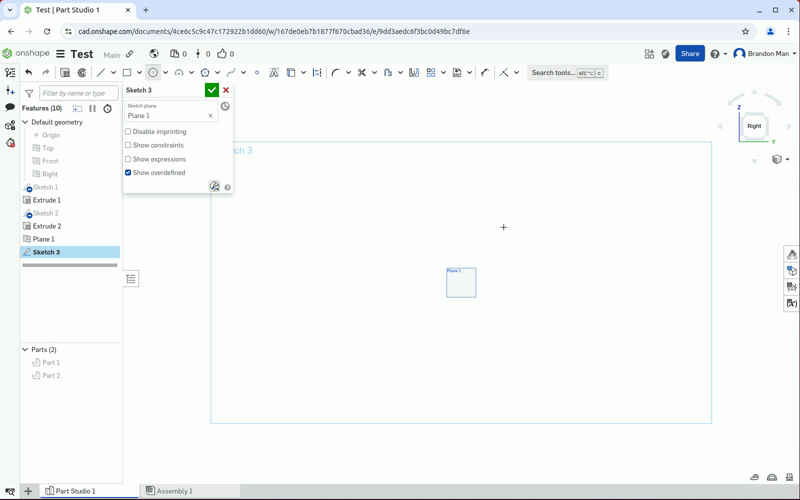
key_up(shift)
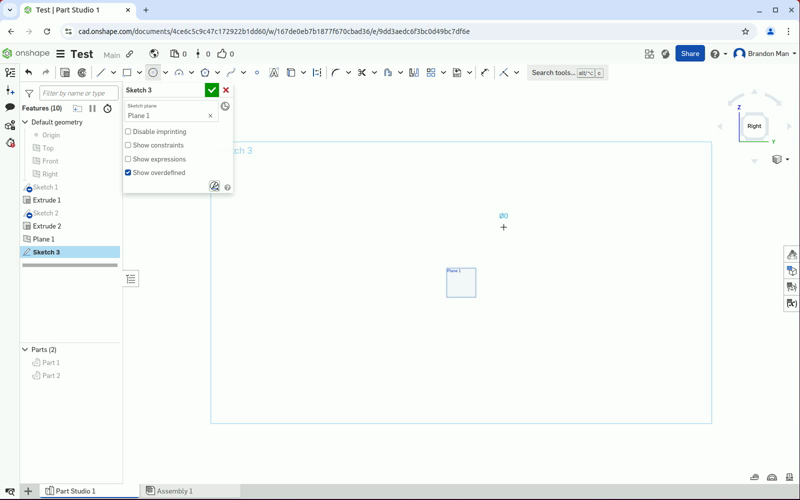
mouse_move(515, 226)
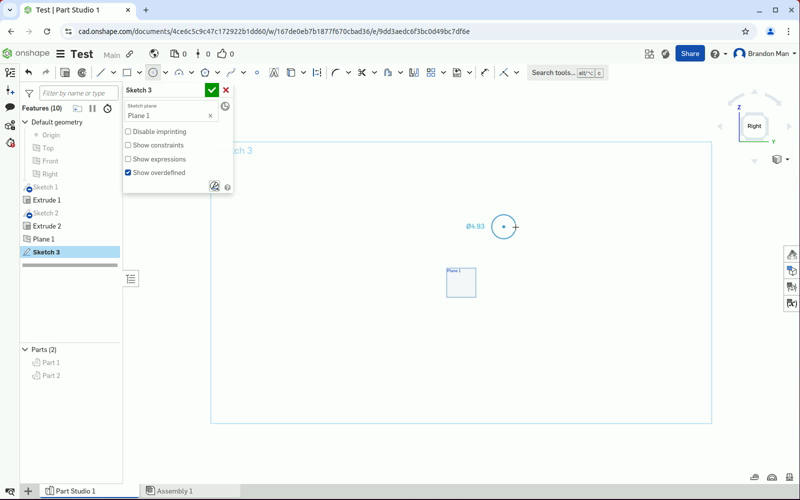
click(515, 226)
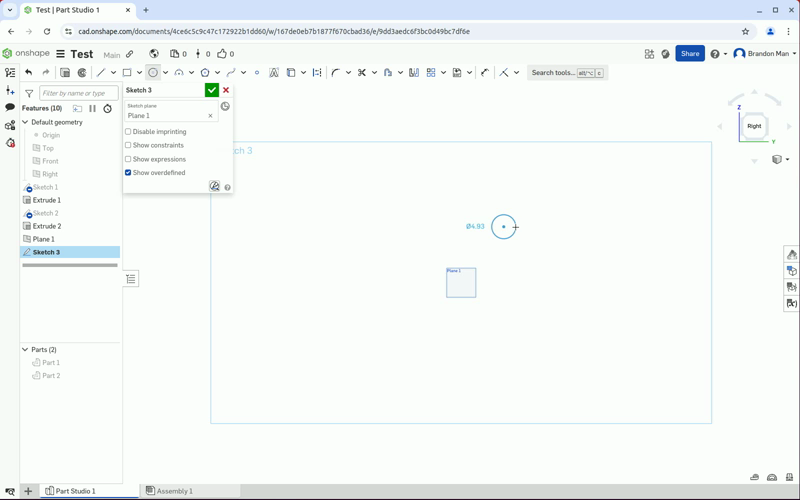
key(esc)
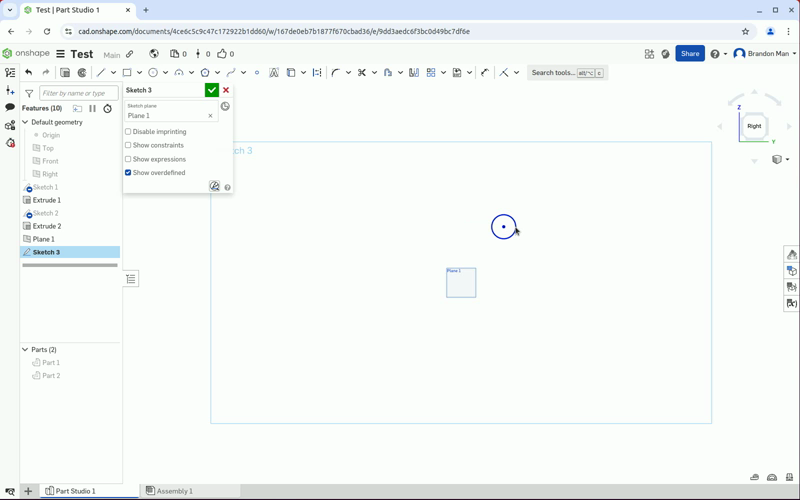
mouse_move(493, 221)
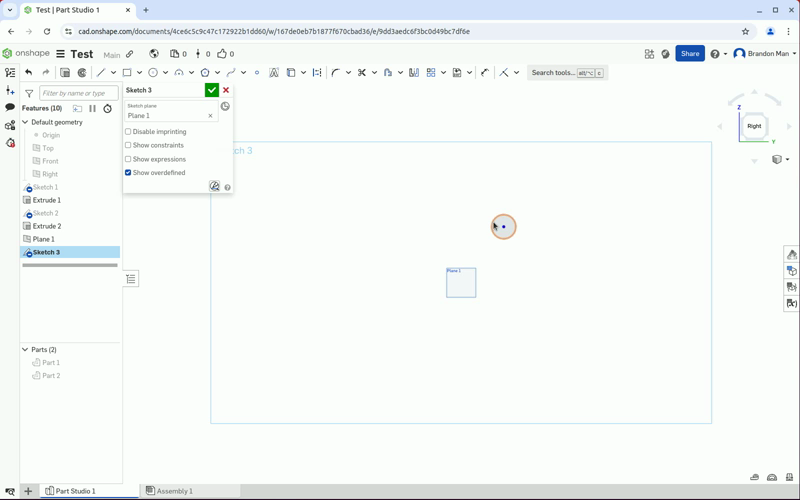
scroll(6)
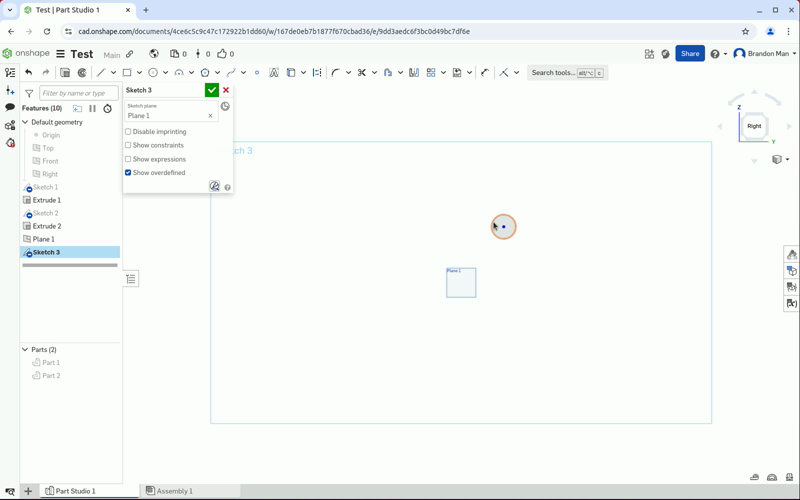
scroll(6)
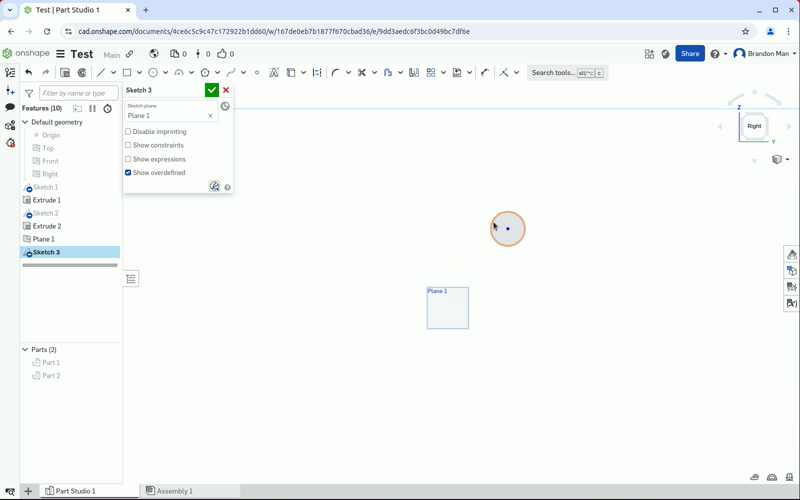
scroll(6)
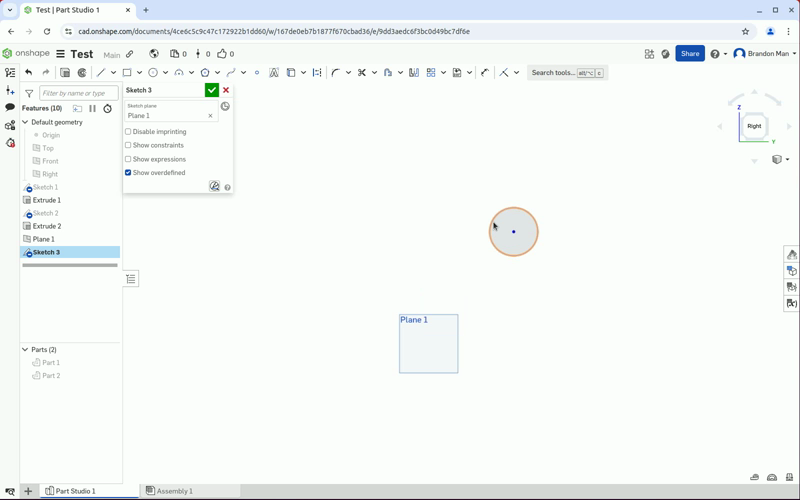
scroll(6)
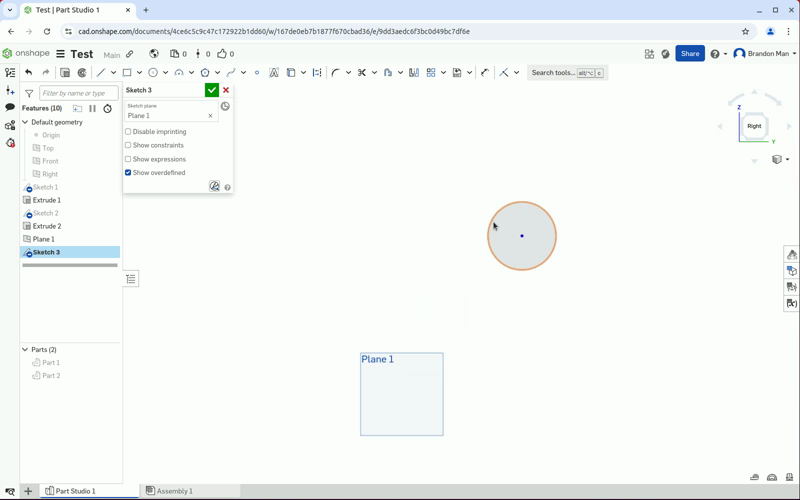
scroll(6)
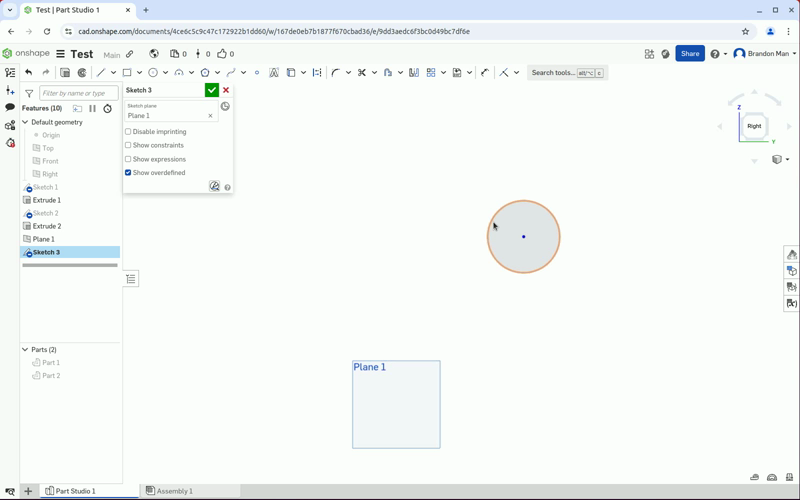
scroll(6)
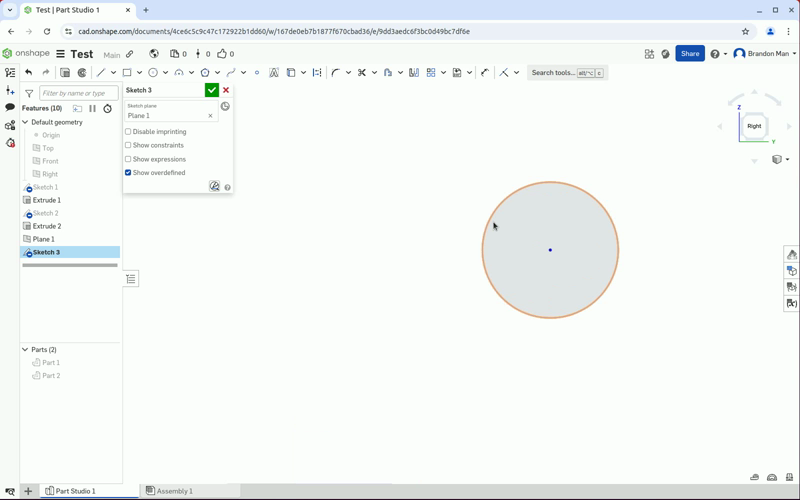
scroll(6)
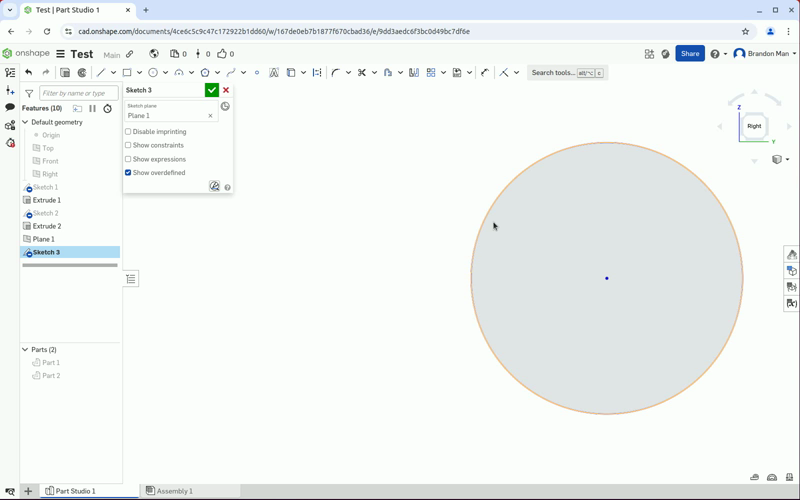
click(493, 221)
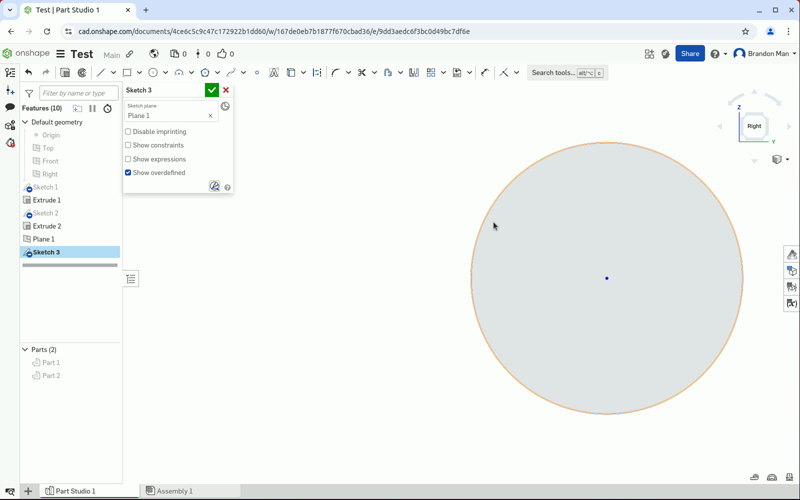
scroll(-6)
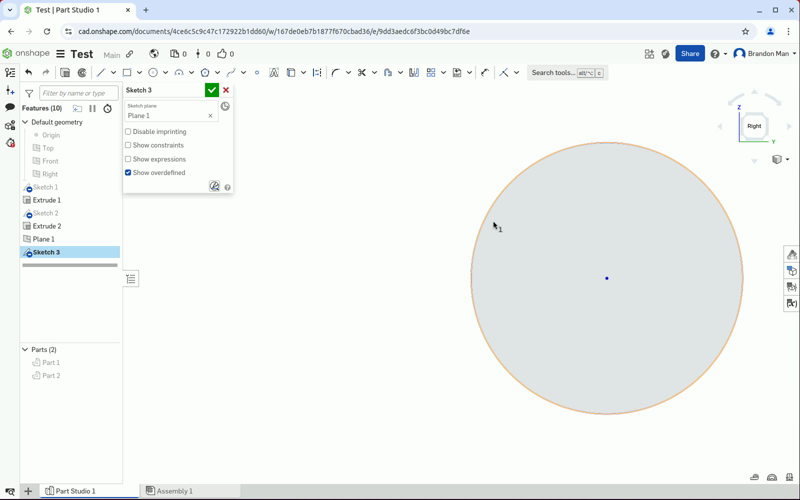
scroll(-6)
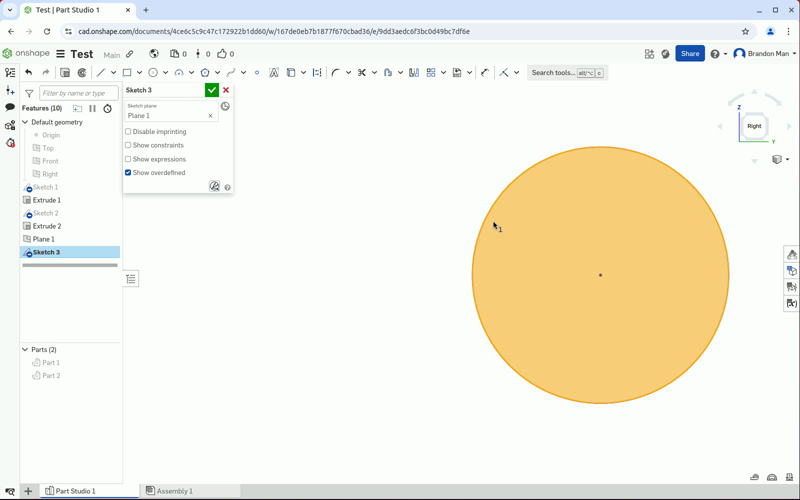
scroll(-6)
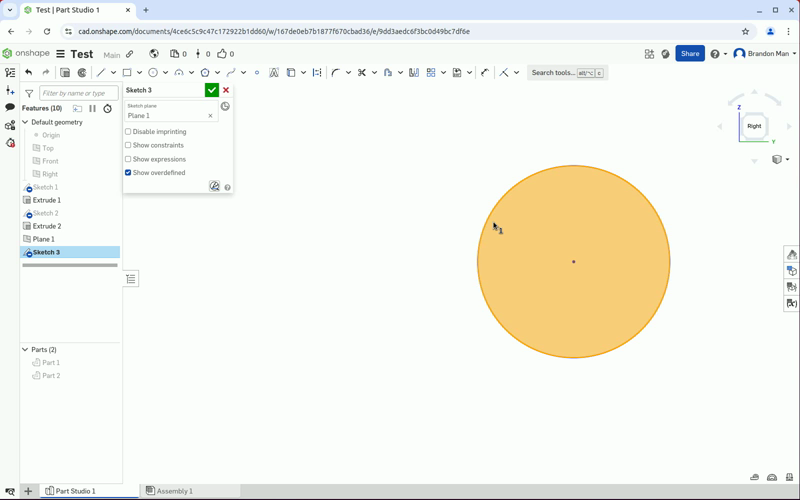
scroll(-6)
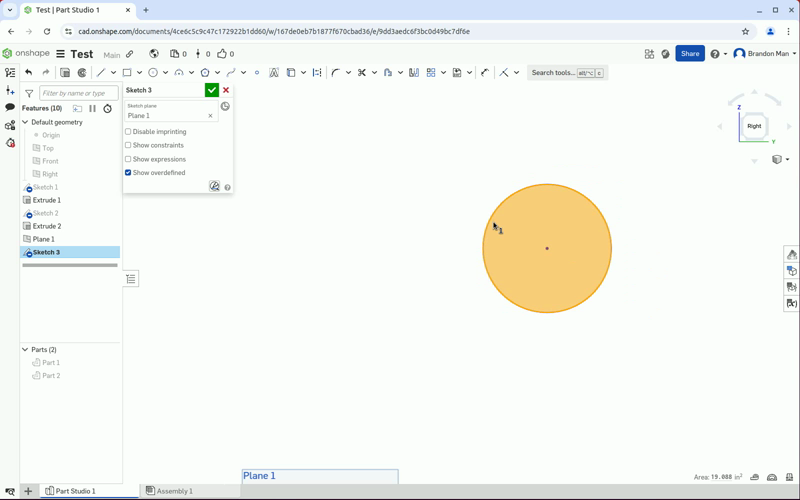
scroll(-6)
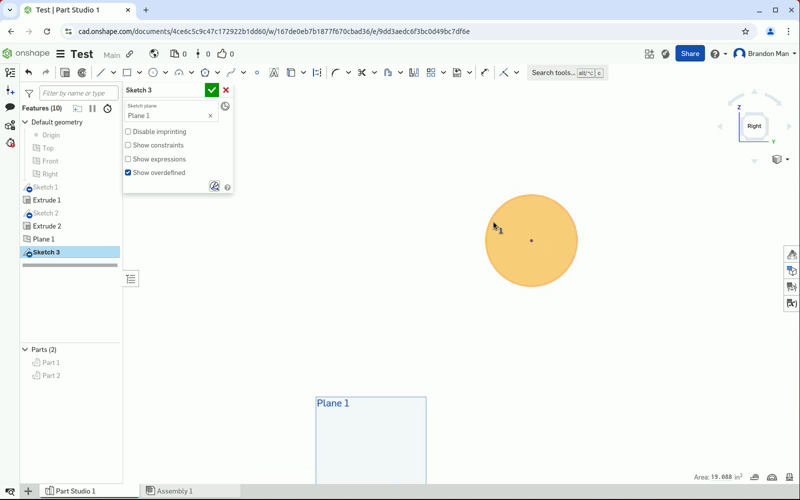
scroll(-6)
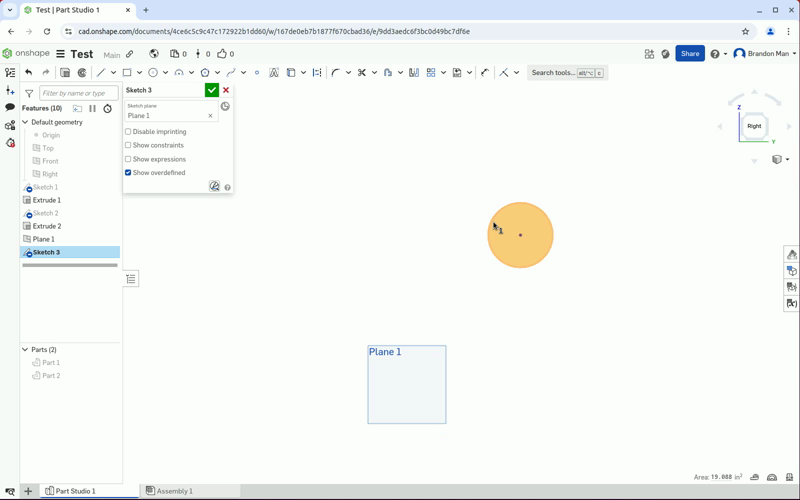
scroll(-6)
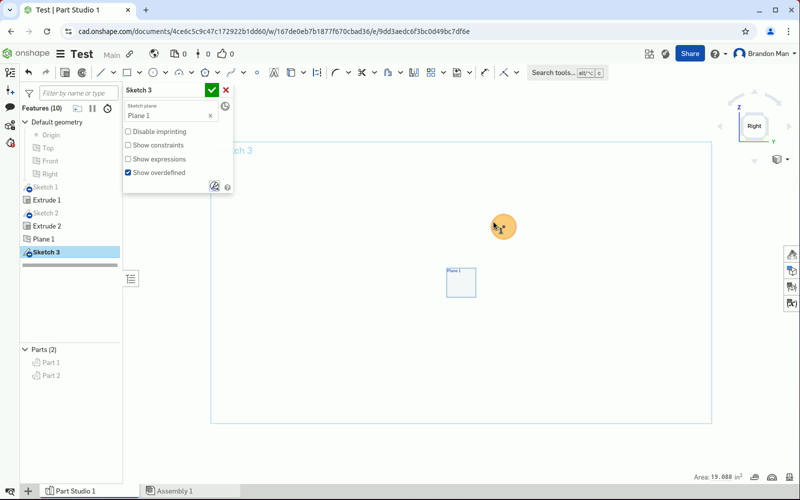
mouse_move(73, 352)
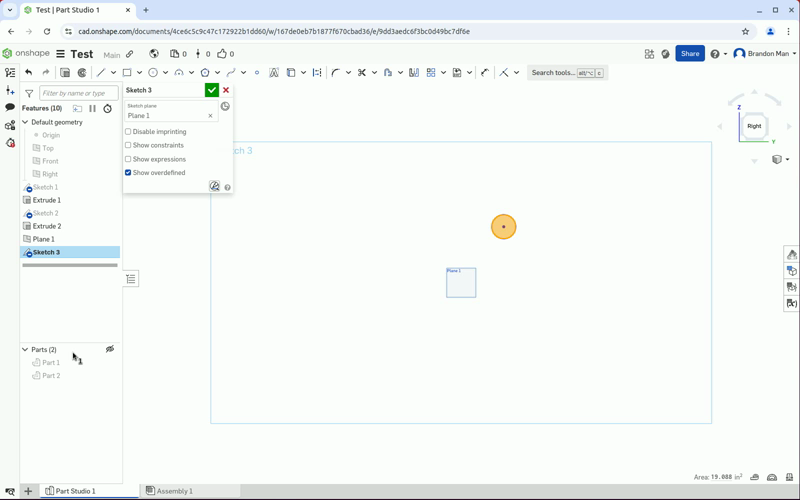
key(shift+y)
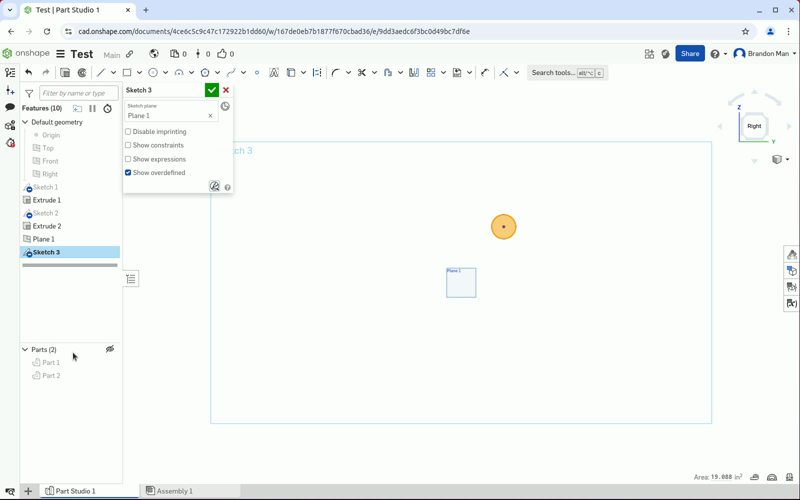
key(shift+e)
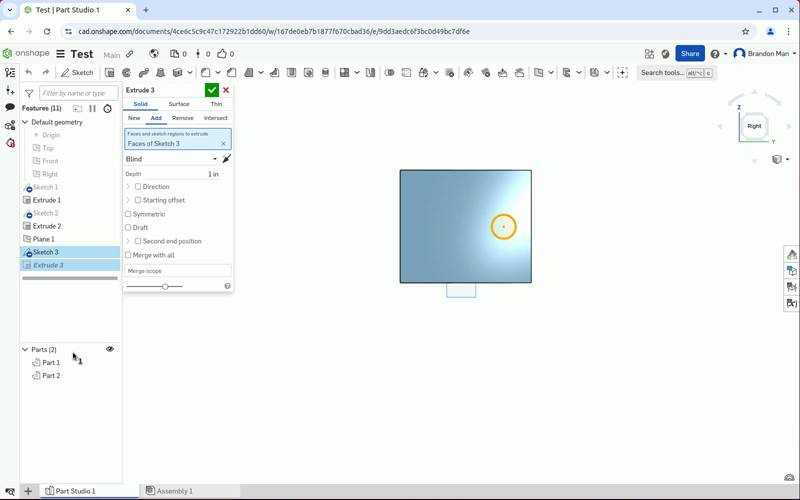
mouse_move(143, 106)
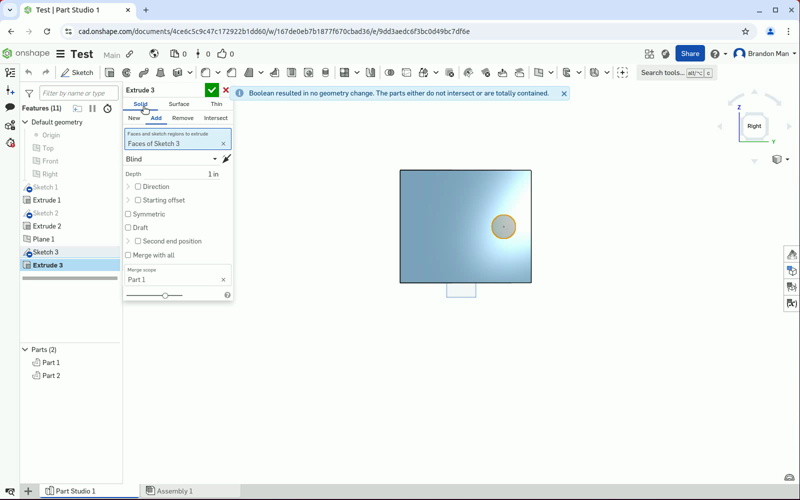
click(143, 106)
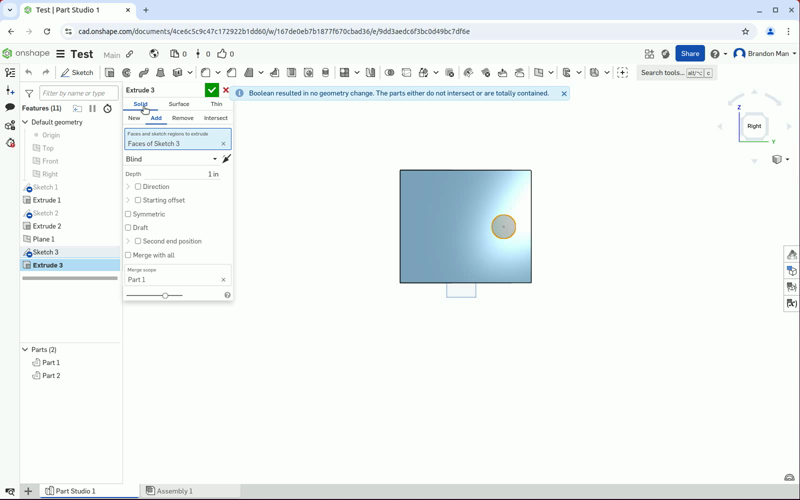
mouse_move(186, 120)
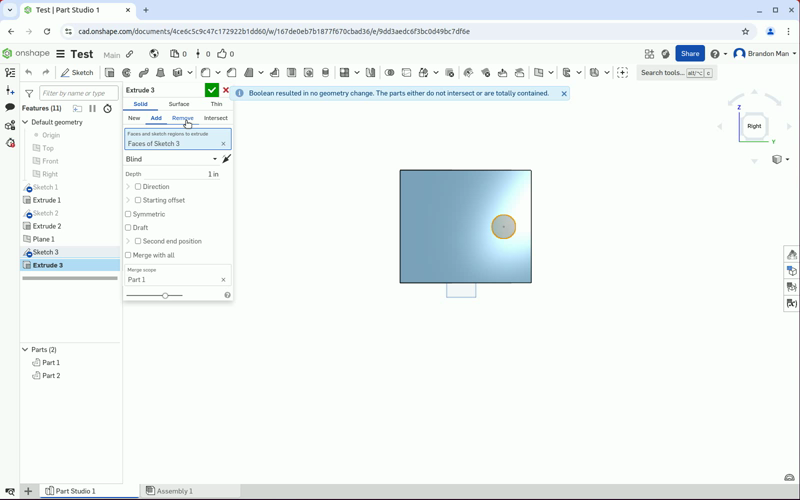
click(186, 120)
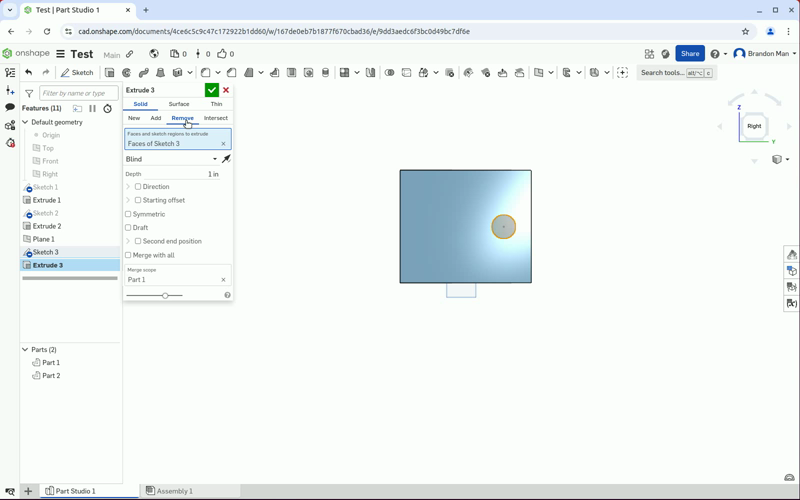
key(tab, 4)
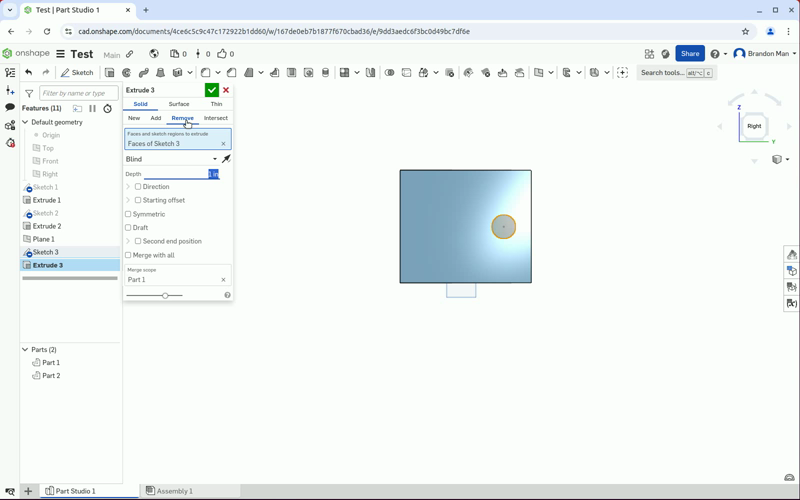
text(30.811)
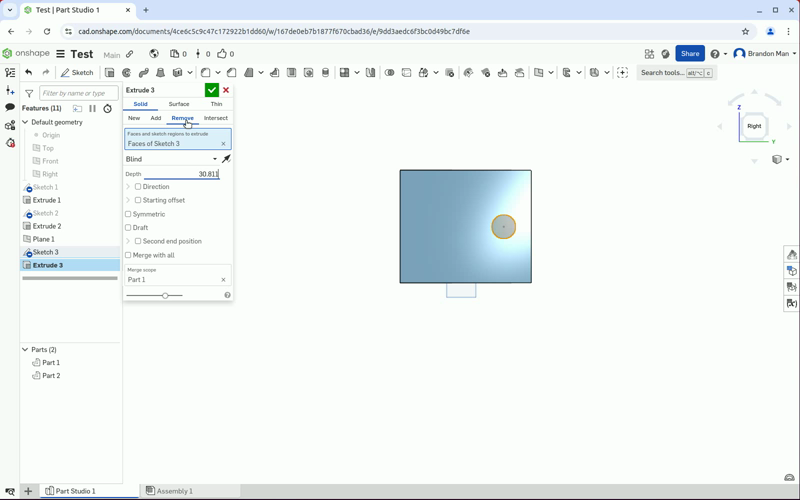
key(tab, 6)
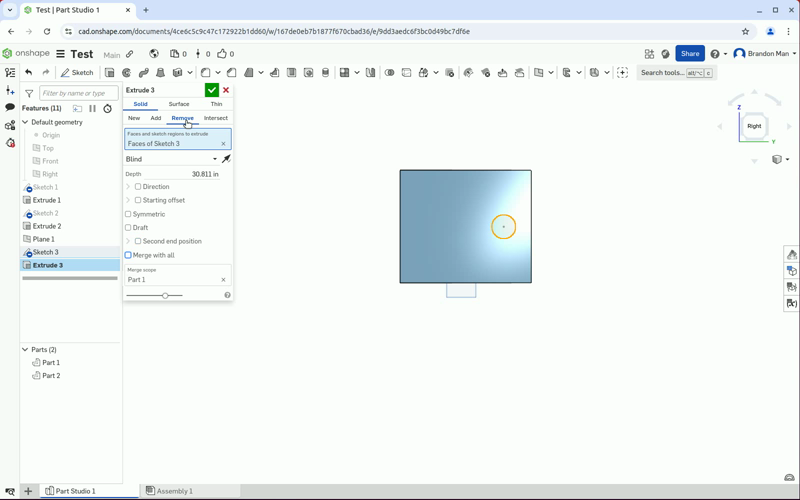
key(space)
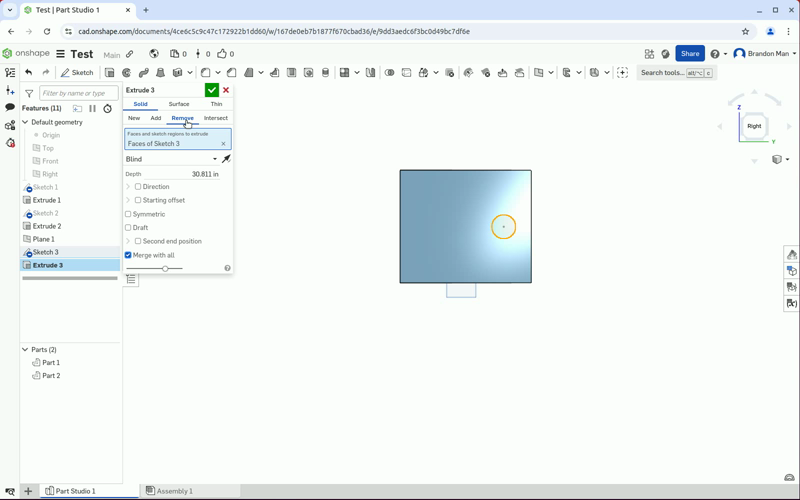
key(enter)
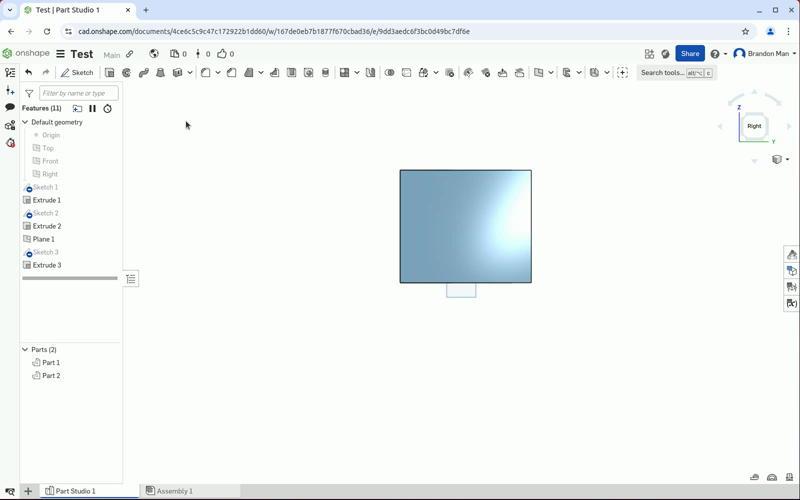
key(shift+h)
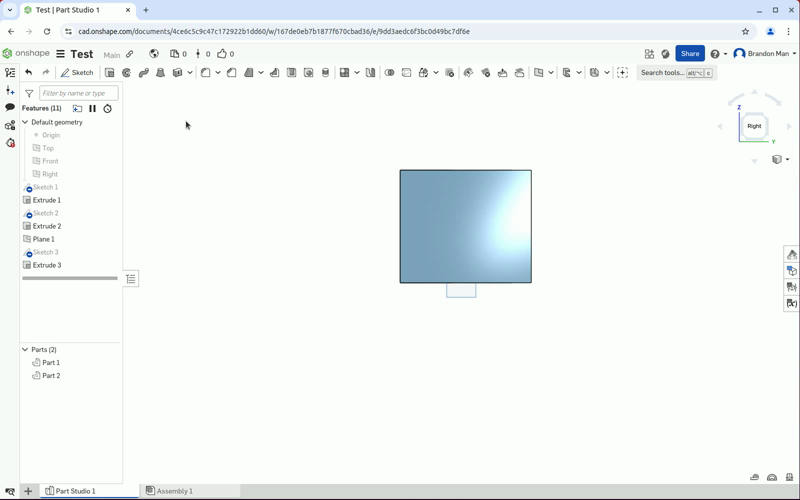
key(shift+h)
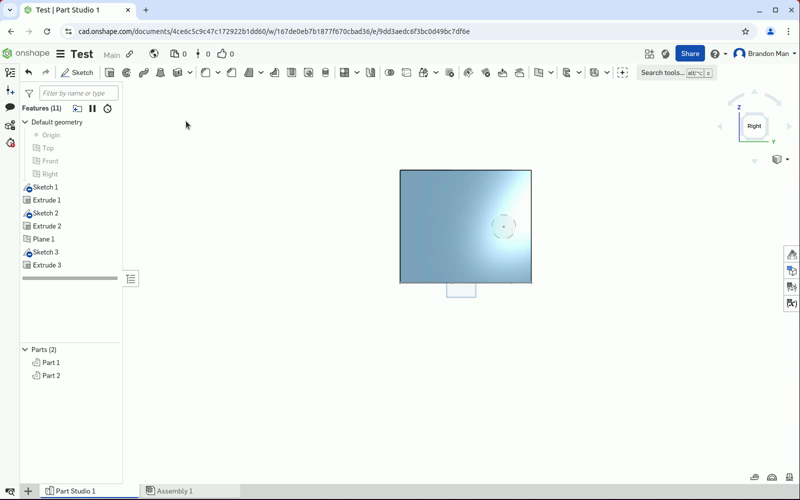
key(shift+7)
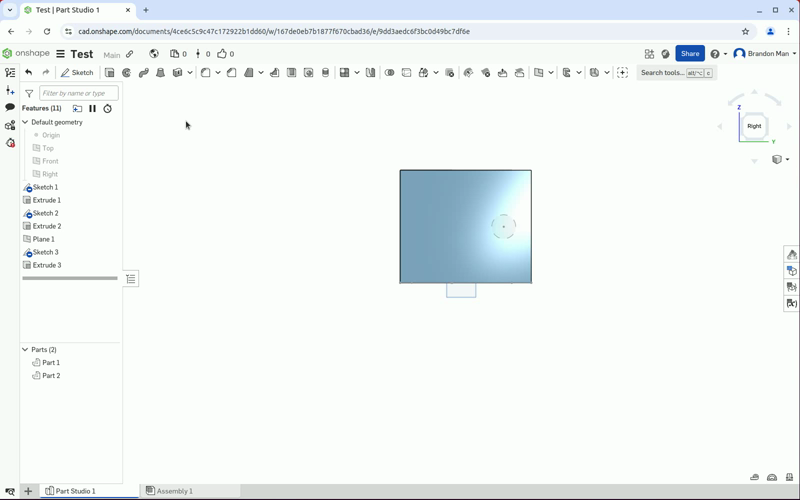
key(right, 2)
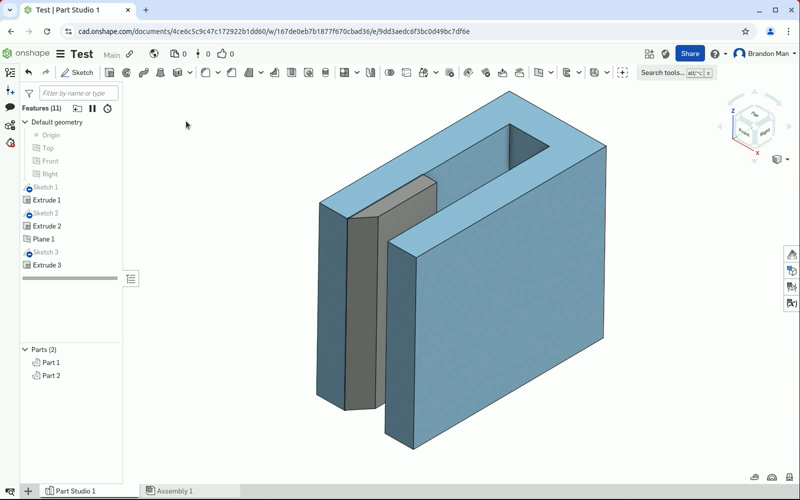
key(down, 2)
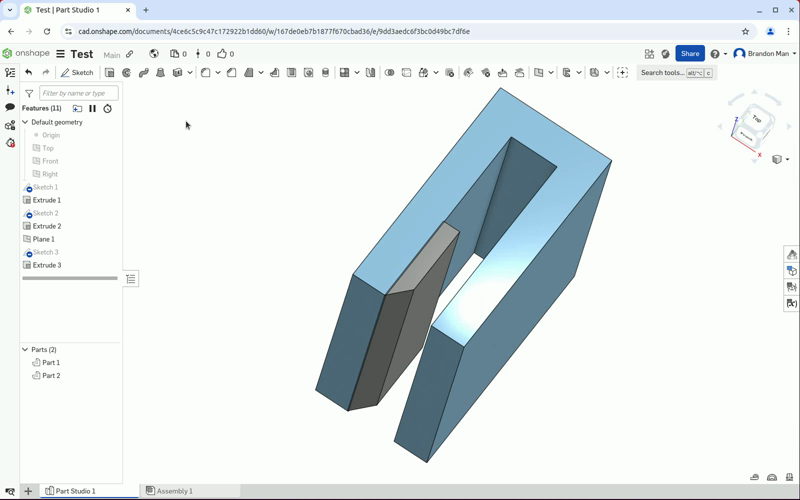
key(up, 2)
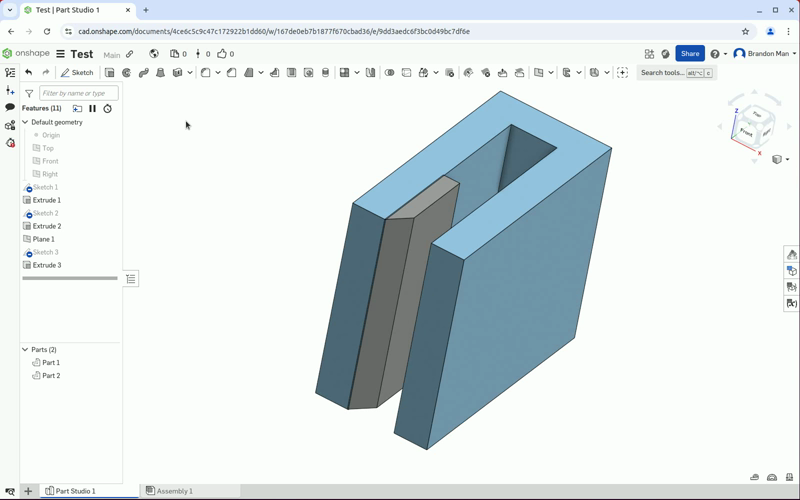
key(left, 2)
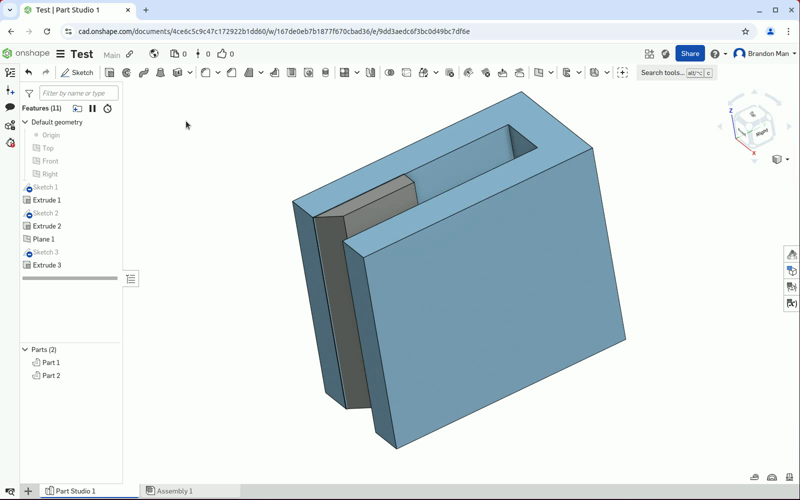
mouse_move(73, 189)
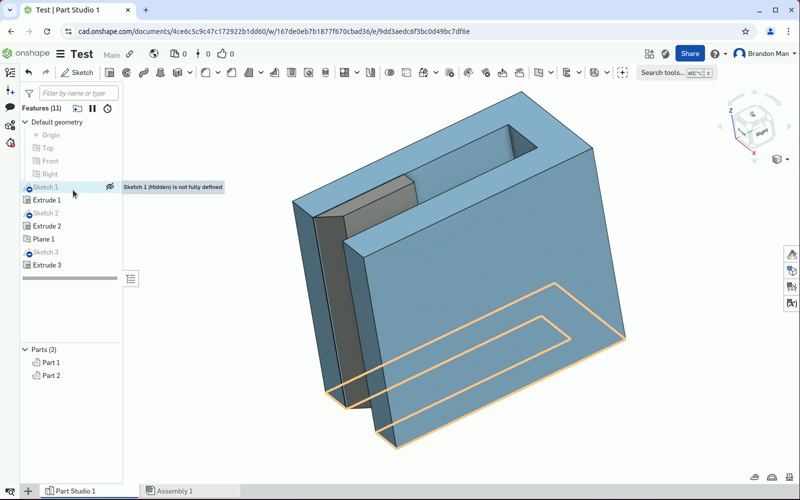
click(73, 189)